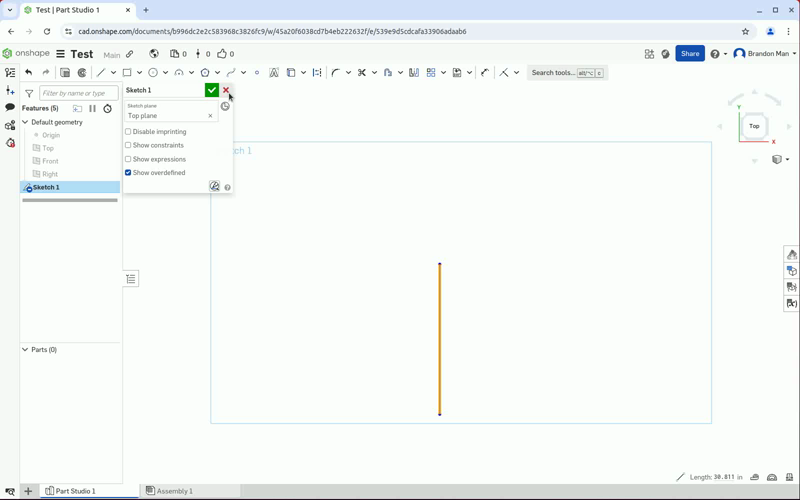
key(shift+h)
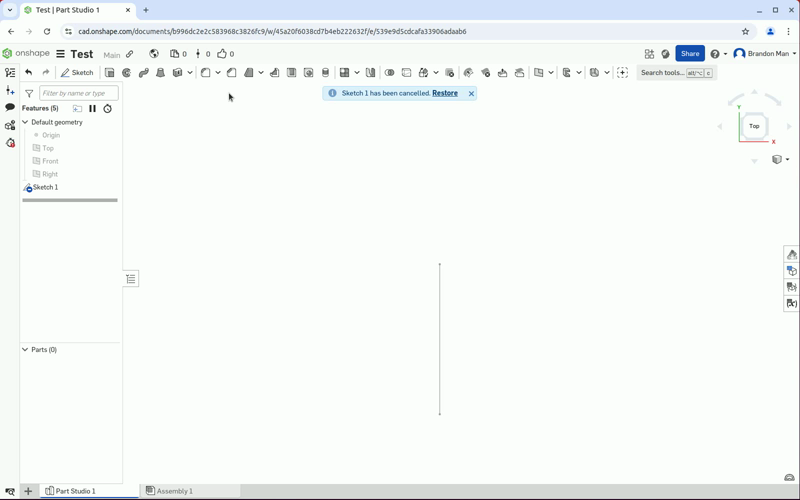
mouse_move(73, 352)
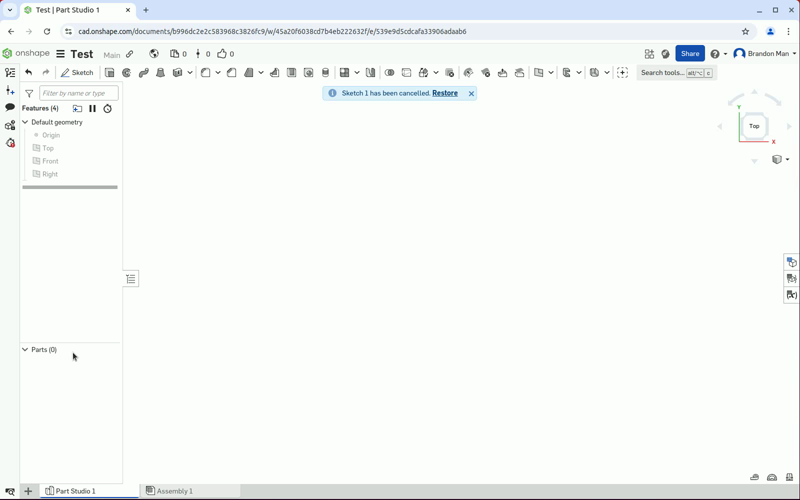
key(y)
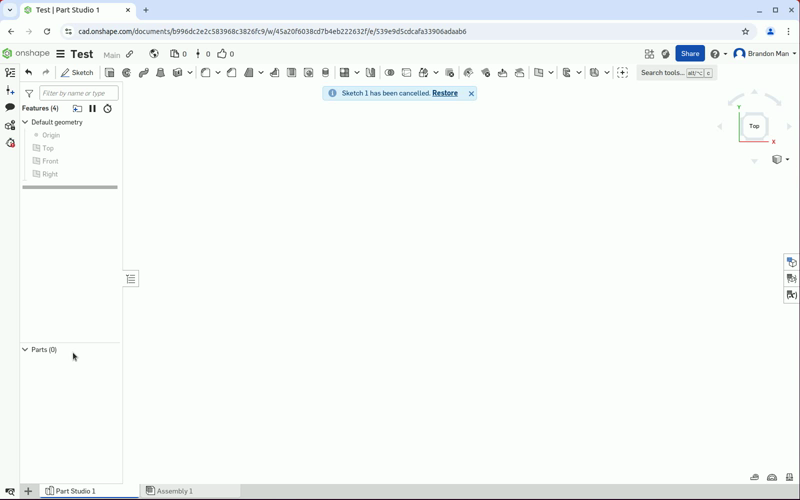
key(shift+p)
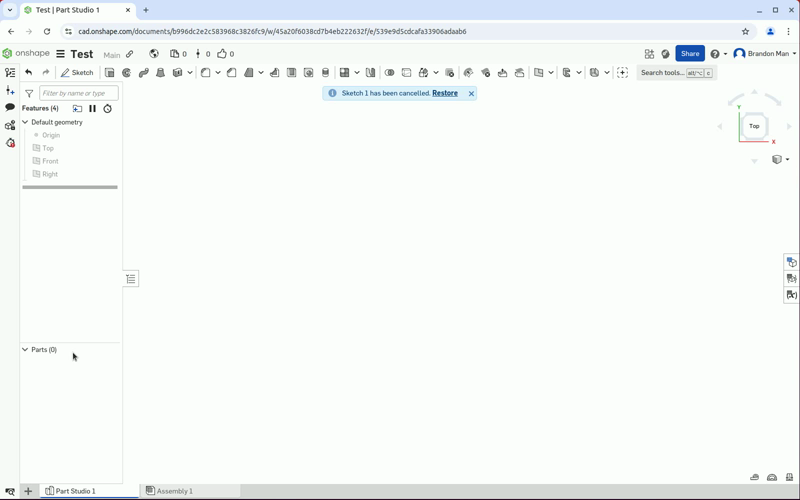
key(space)
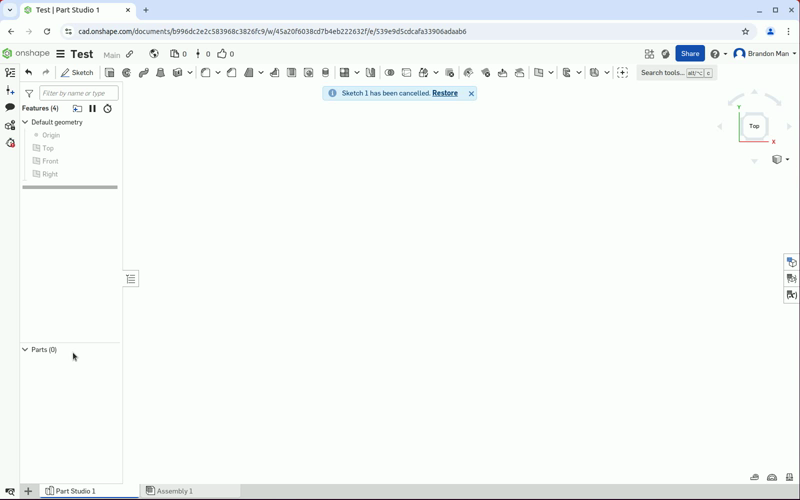
key_down(shift)
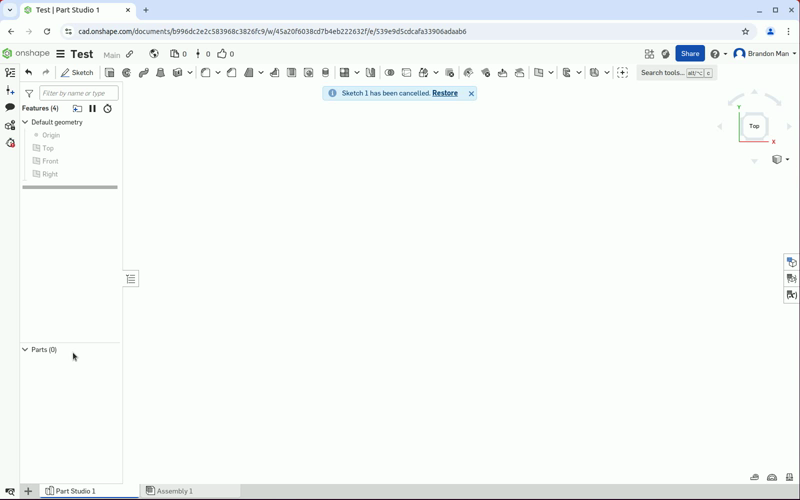
key(up)
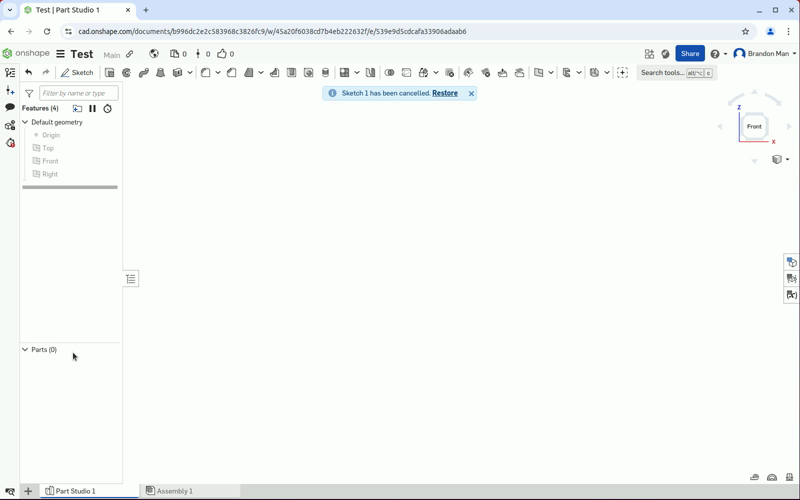
key_up(shift)
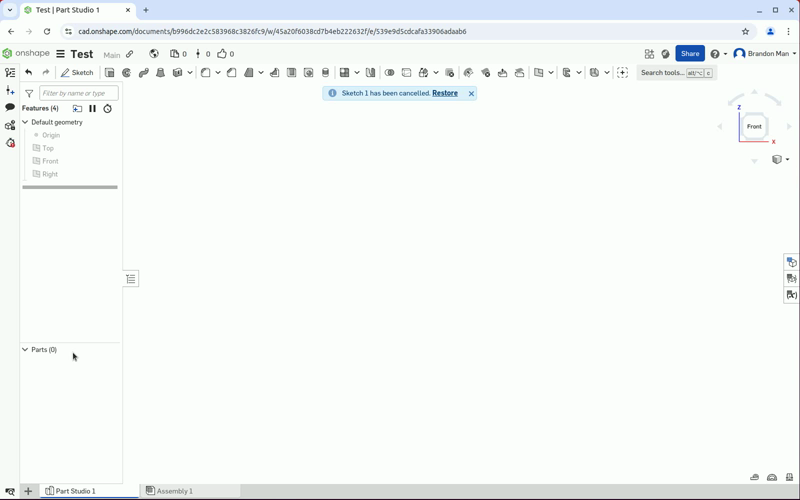
mouse_move(73, 352)
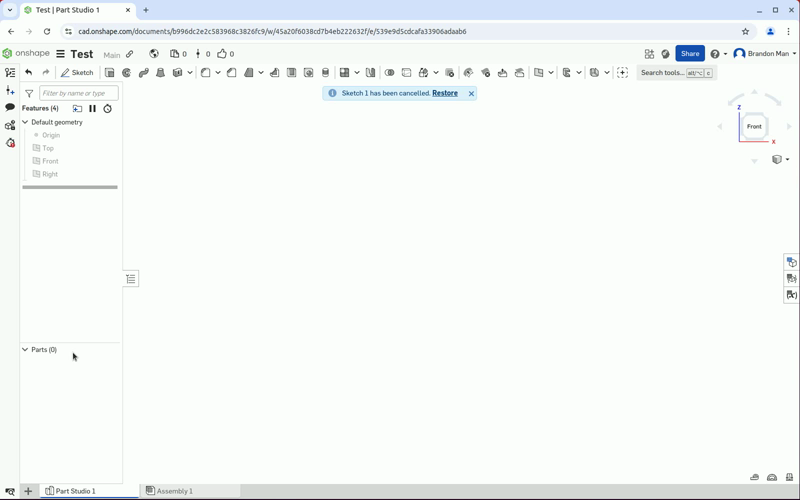
key(shift+y)
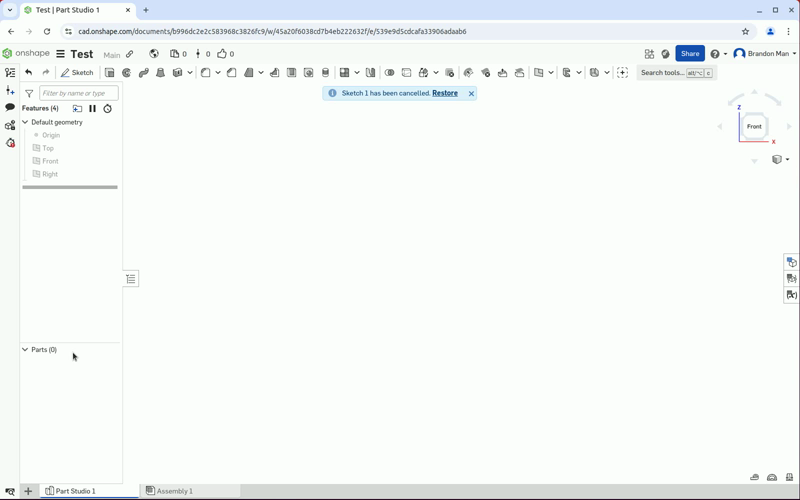
key(shift+s)
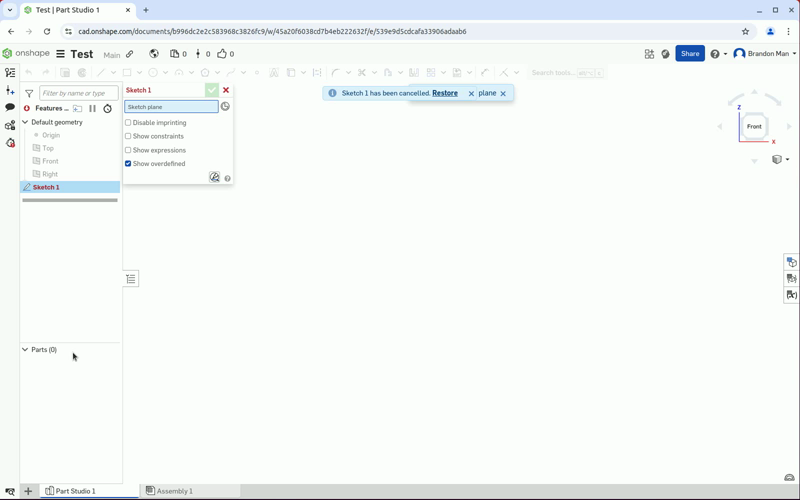
mouse_move(73, 163)
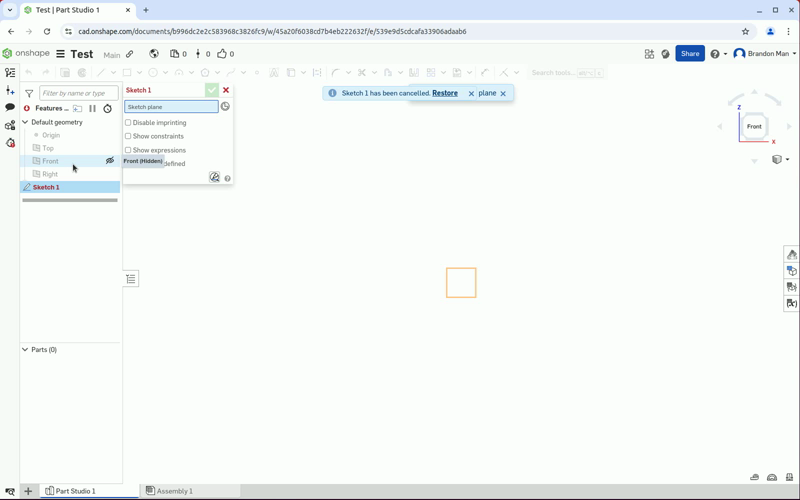
click(73, 163)
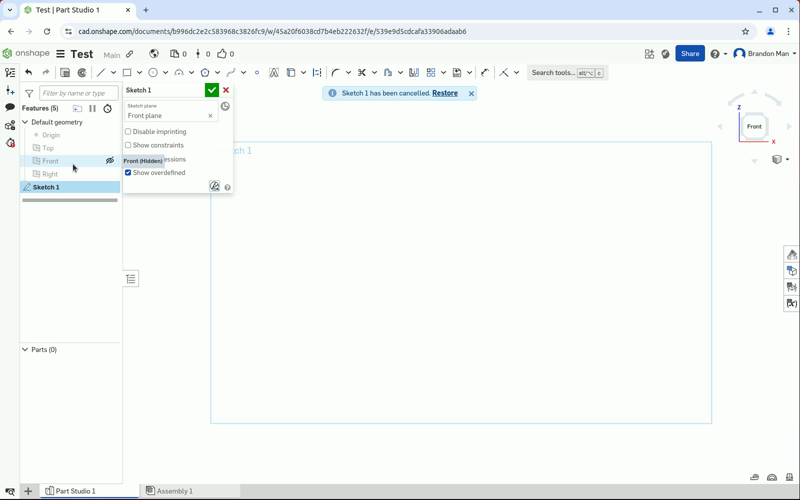
mouse_move(73, 352)
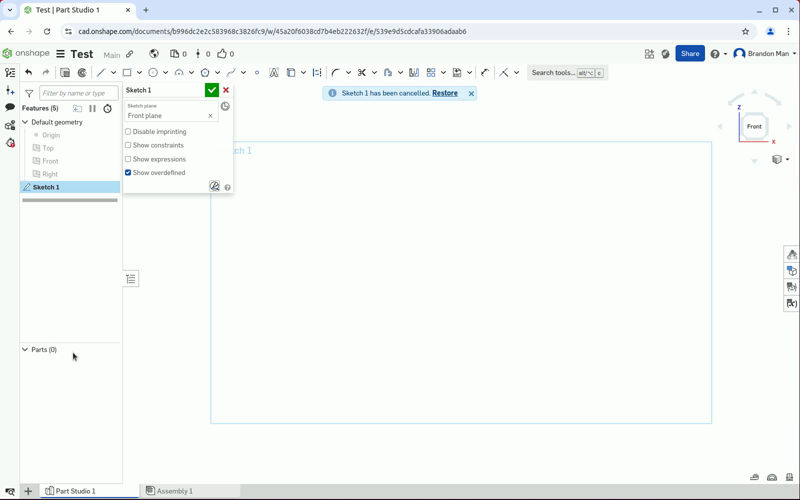
key(y)
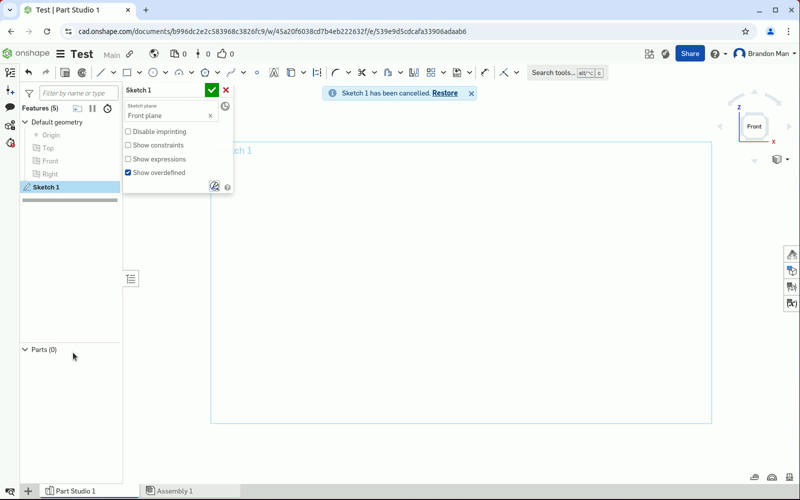
key(c)
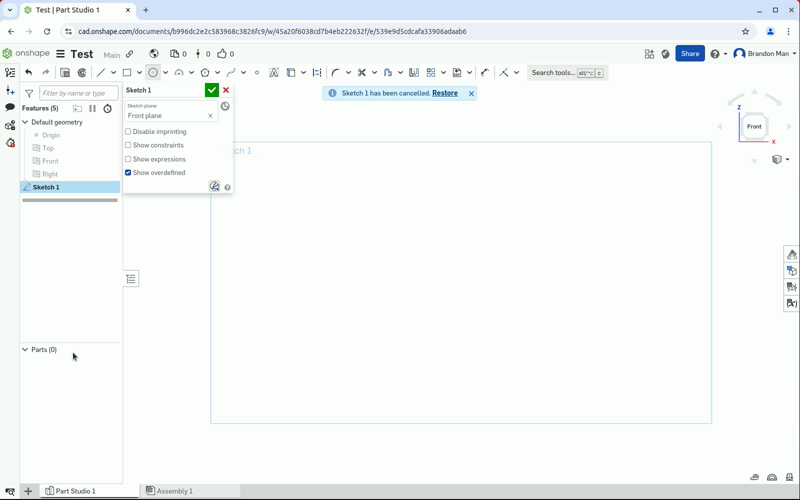
key_down(shift)
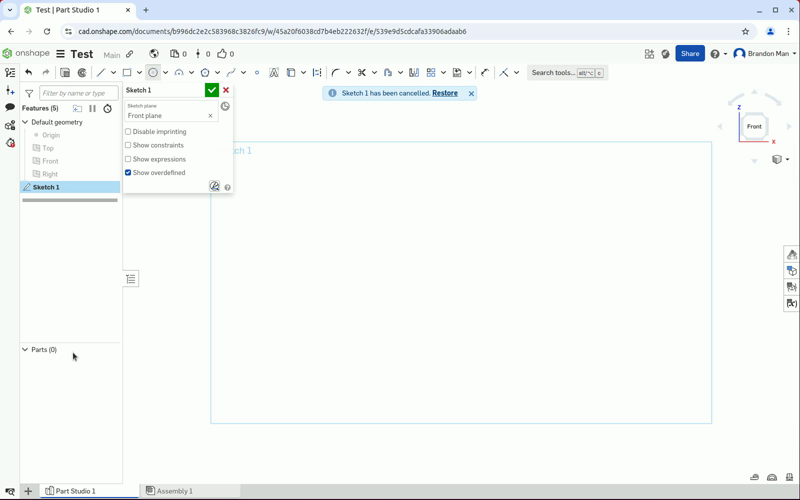
mouse_move(461, 282)
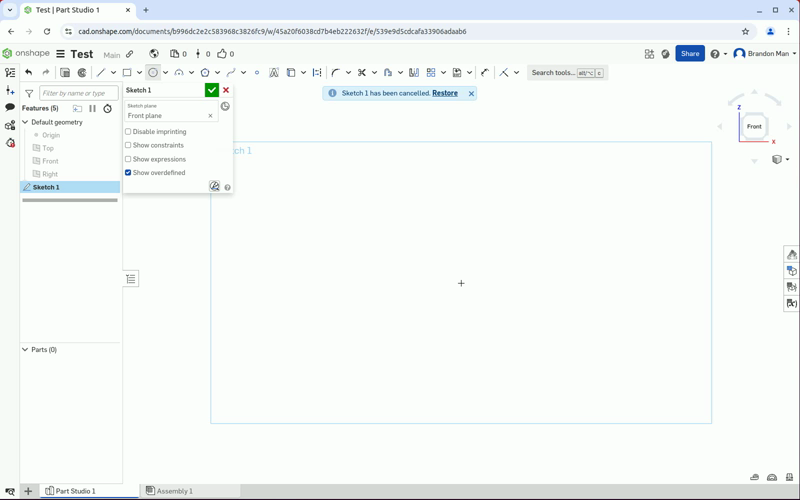
click(461, 282)
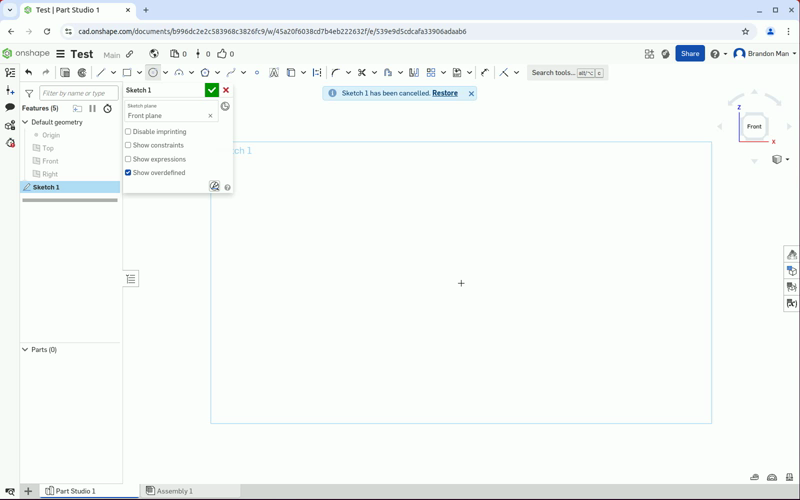
key_up(shift)
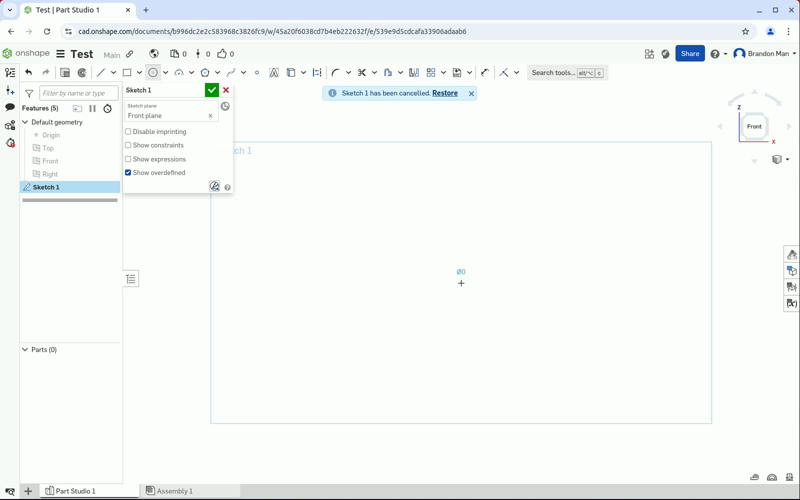
mouse_move(574, 282)
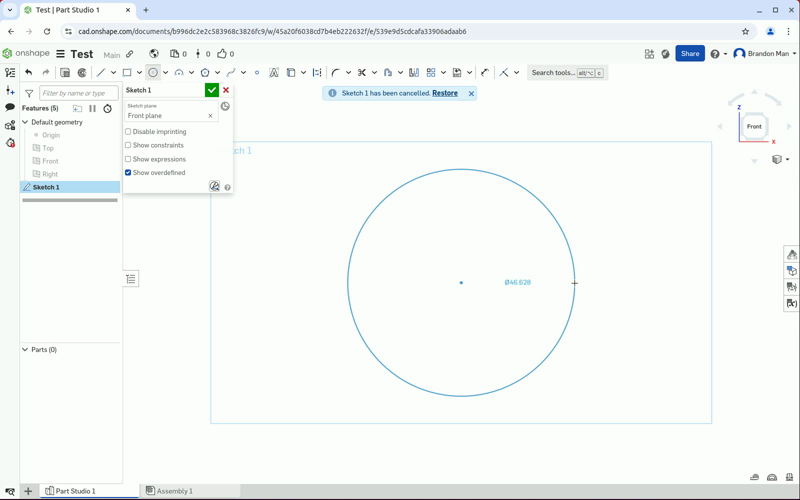
click(574, 282)
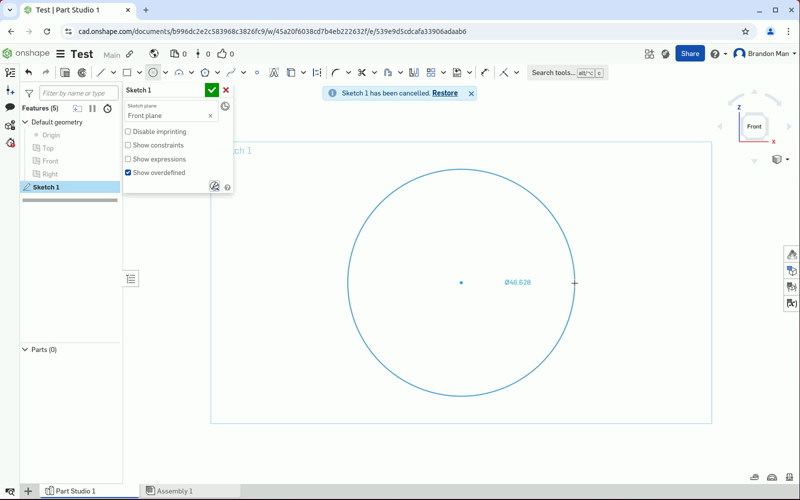
key(esc)
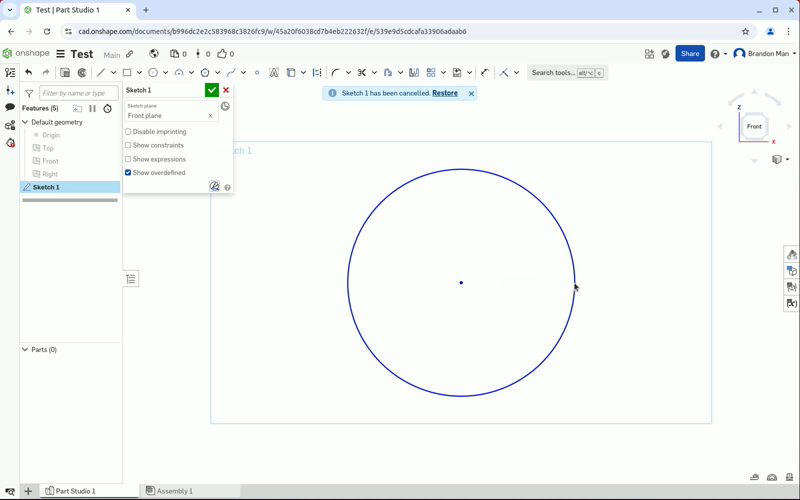
mouse_move(448, 313)
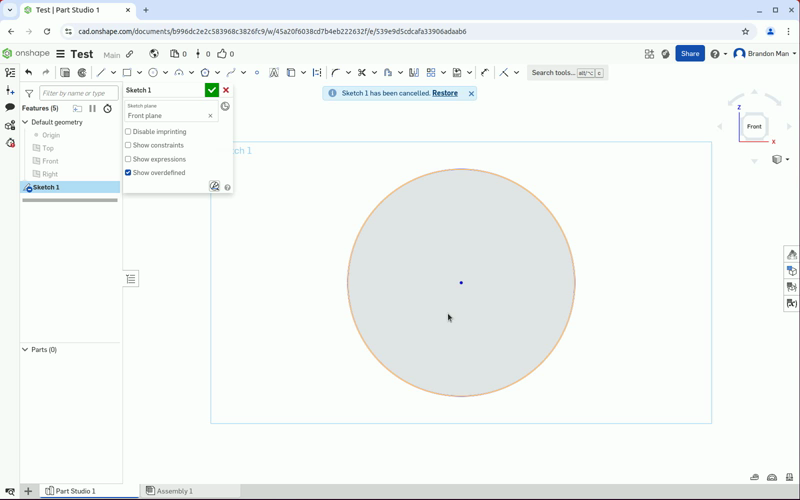
click(448, 313)
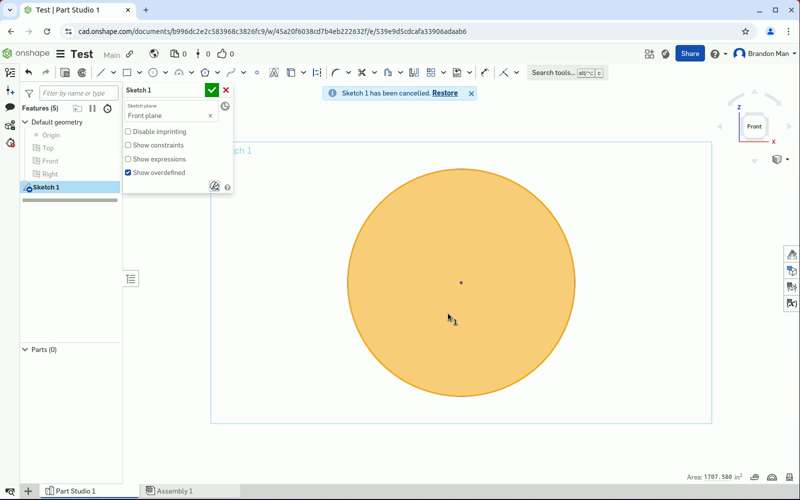
mouse_move(73, 352)
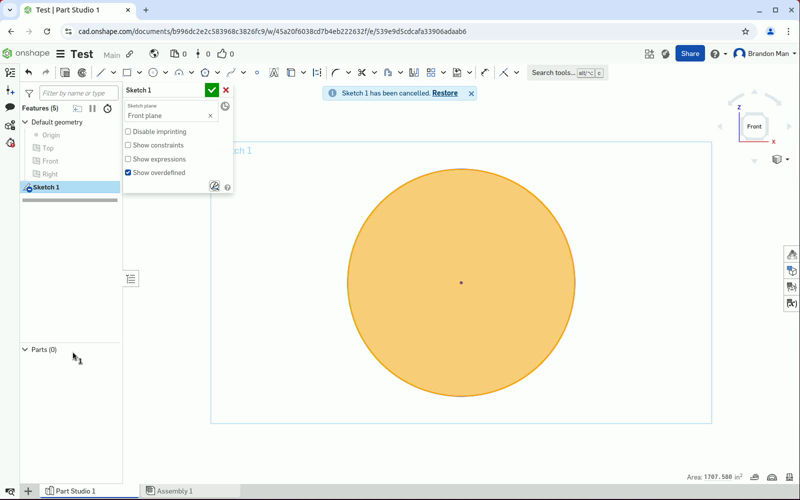
key(shift+y)
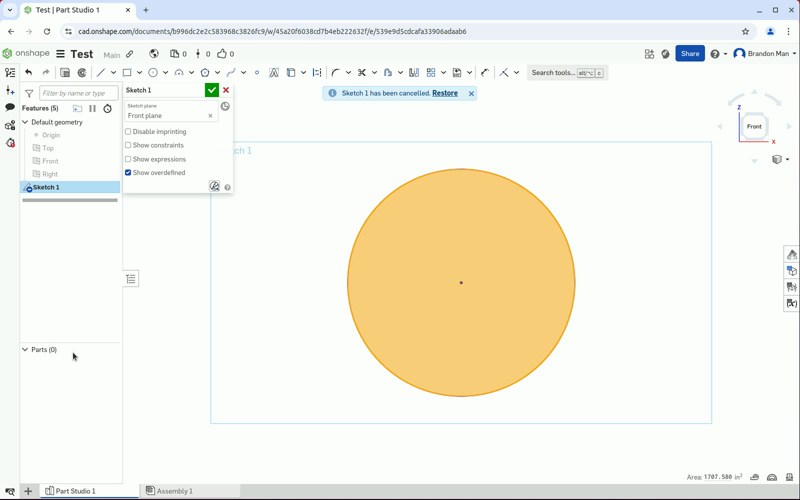
key(shift+e)
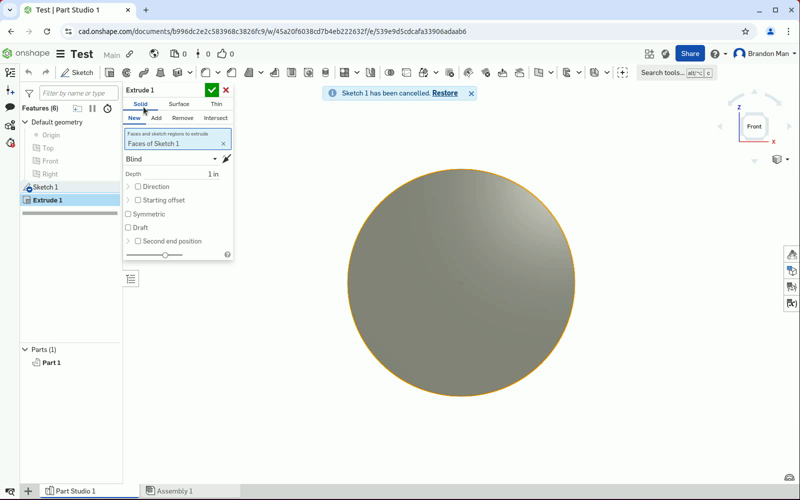
mouse_move(143, 106)
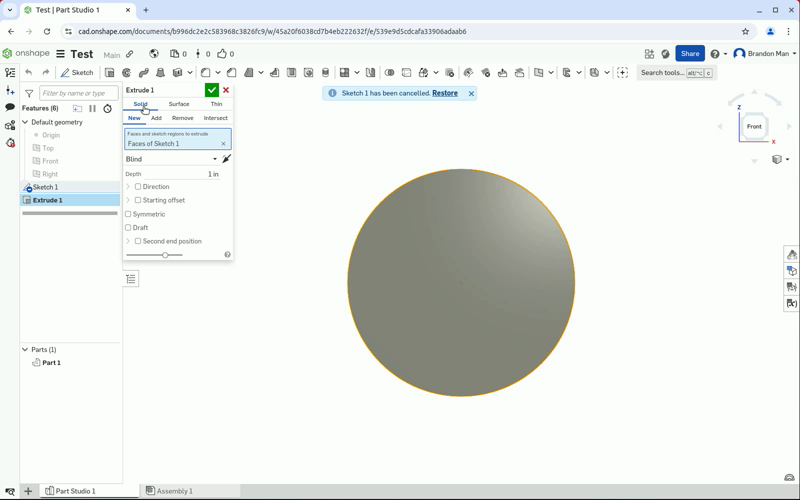
click(143, 106)
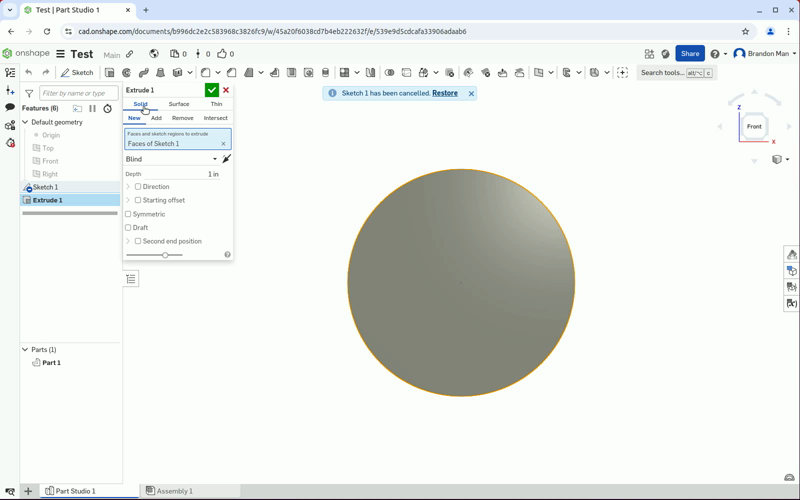
mouse_move(137, 120)
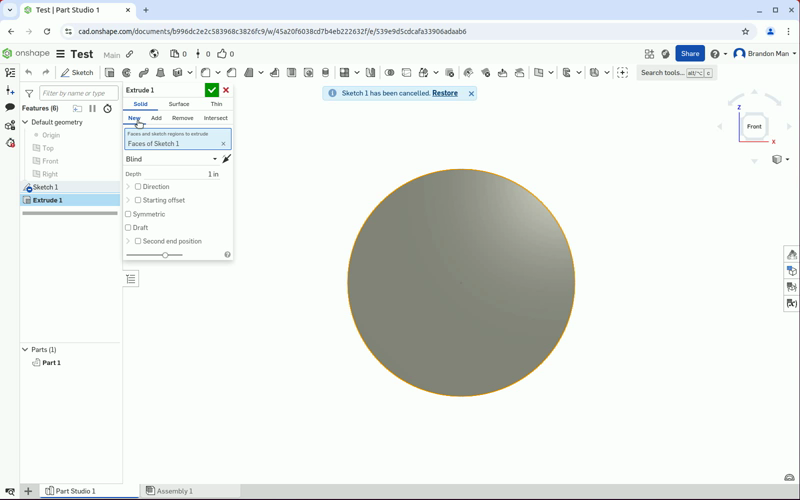
click(137, 120)
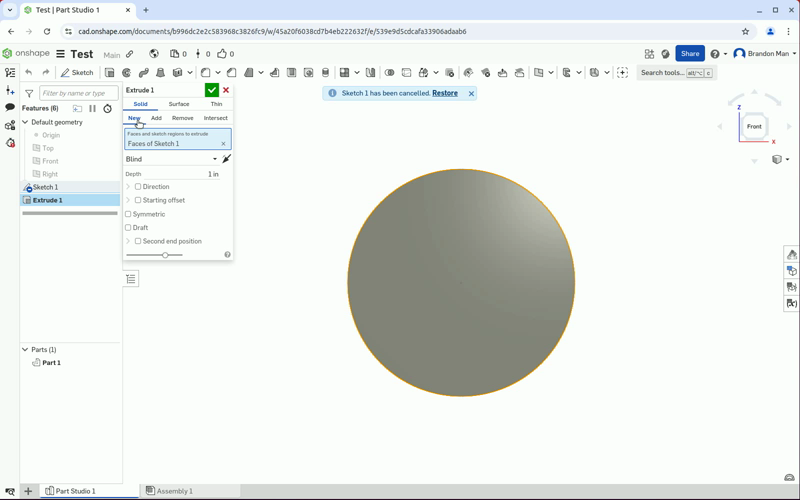
key(tab, 4)
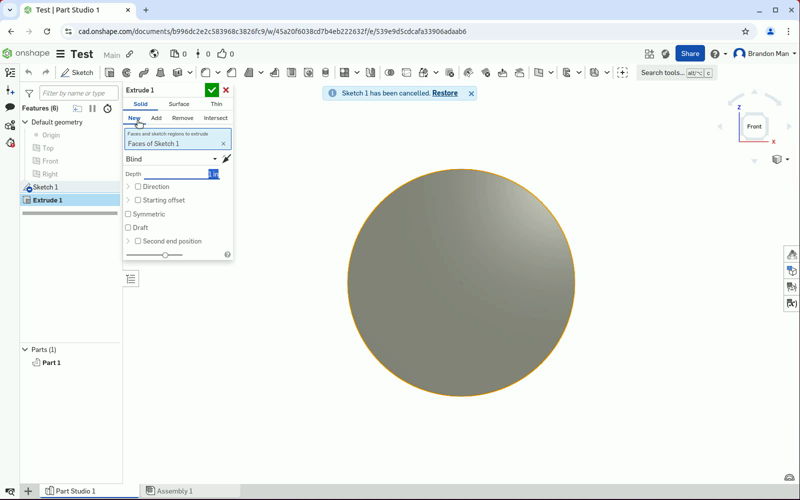
text(10.832)
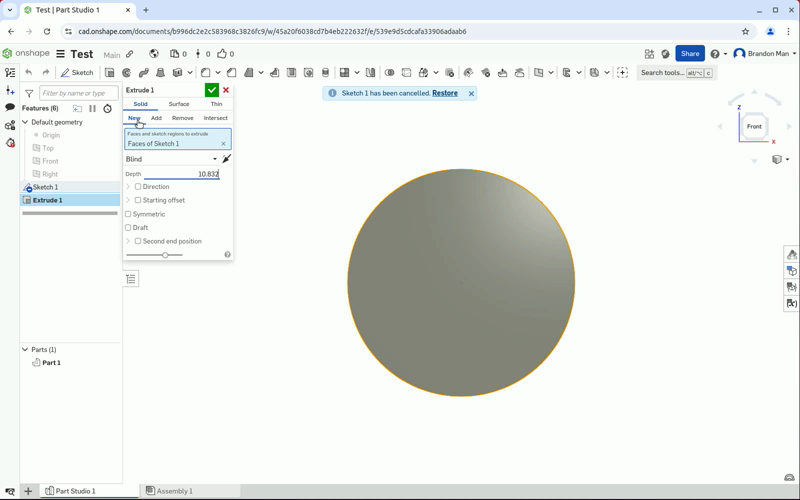
key(enter)
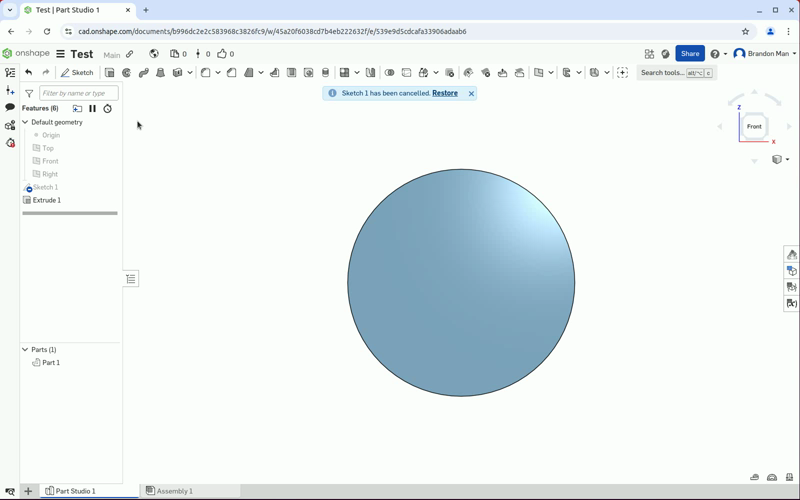
key(shift+h)
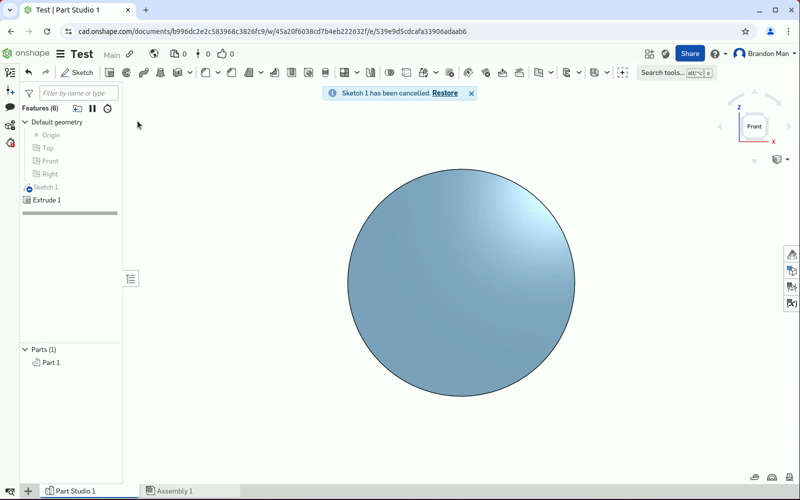
key(shift+h)
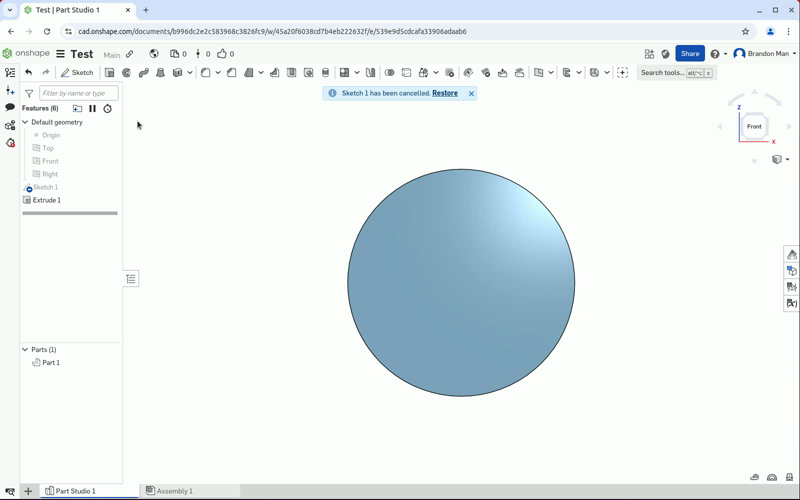
mouse_move(73, 189)
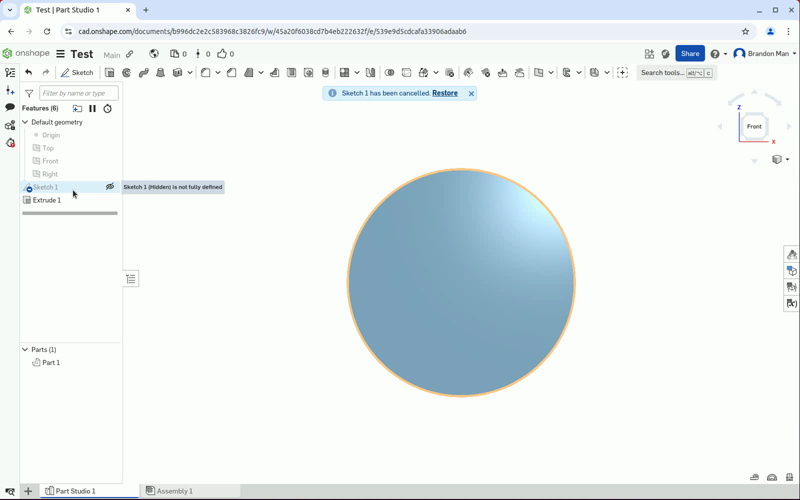
click(73, 189)
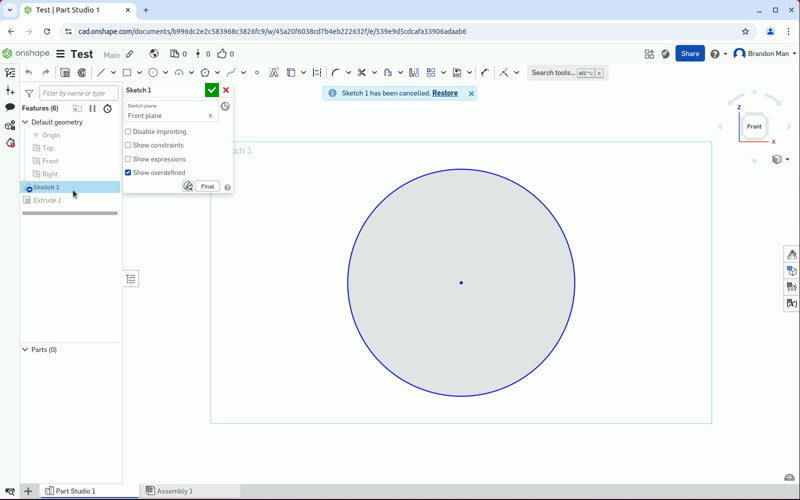
mouse_move(229, 92)
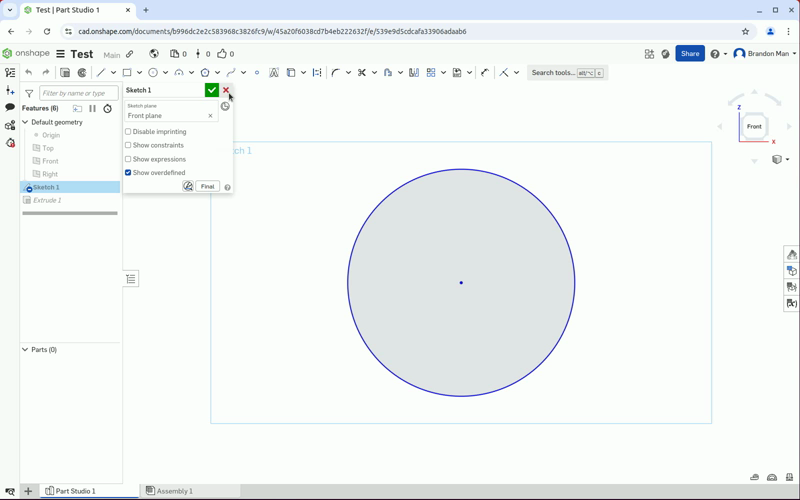
click(229, 92)
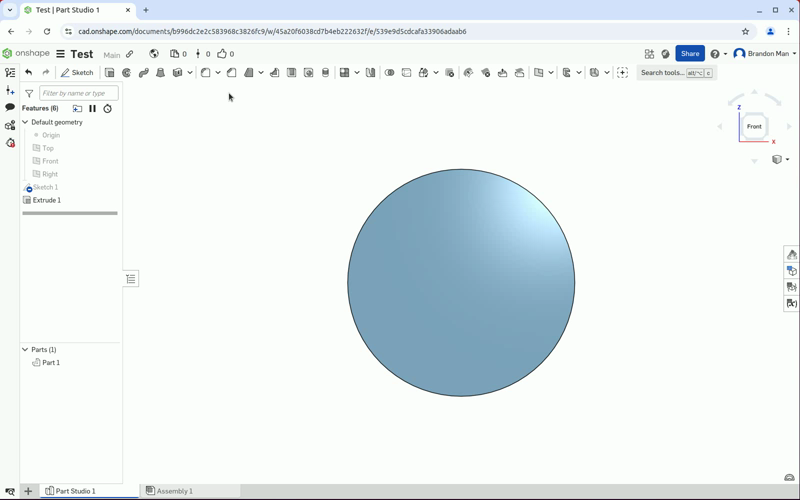
mouse_move(541, 75)
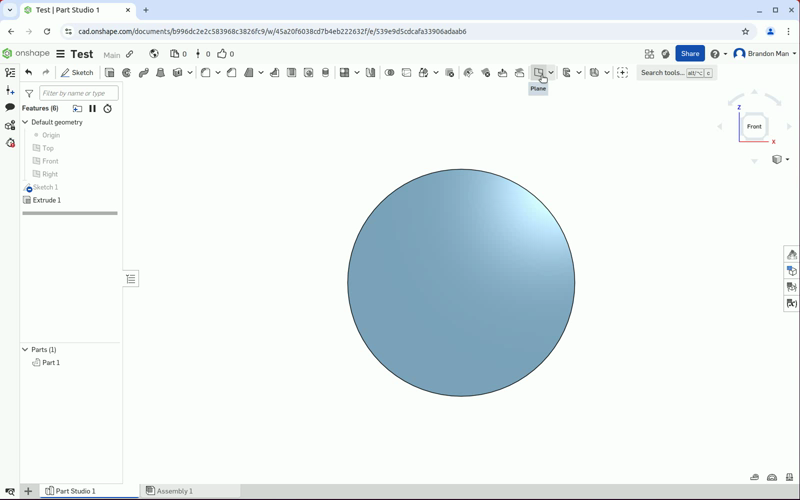
click(541, 75)
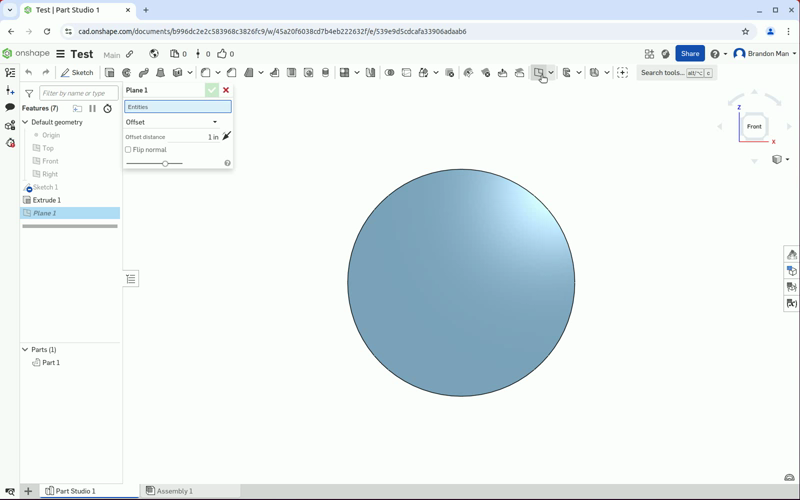
mouse_move(73, 163)
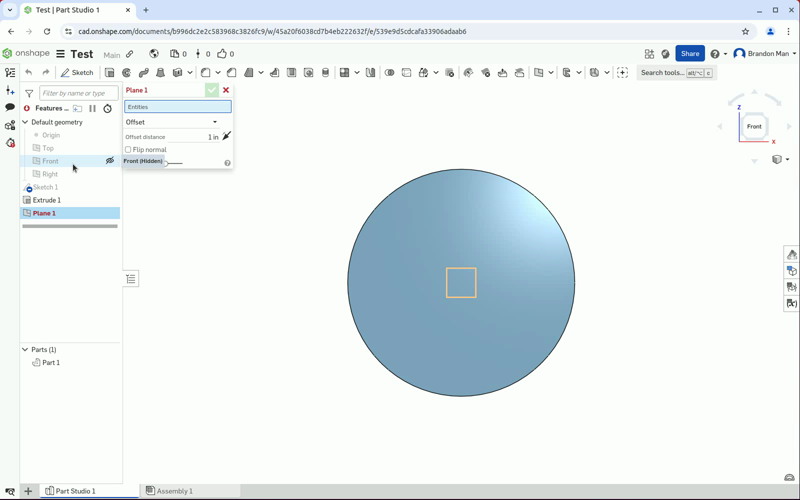
click(73, 163)
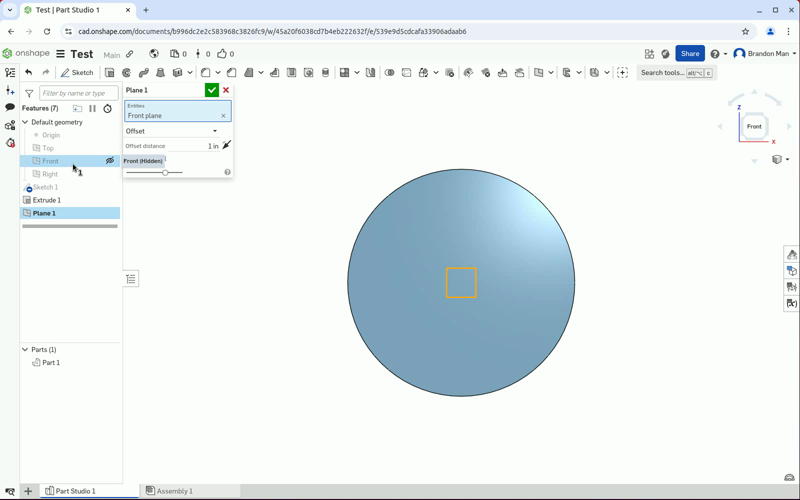
key(tab, 2)
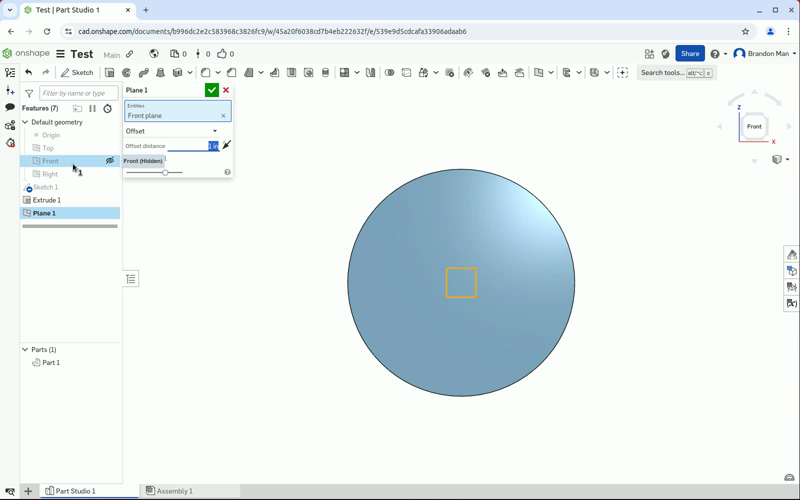
text(10.845)
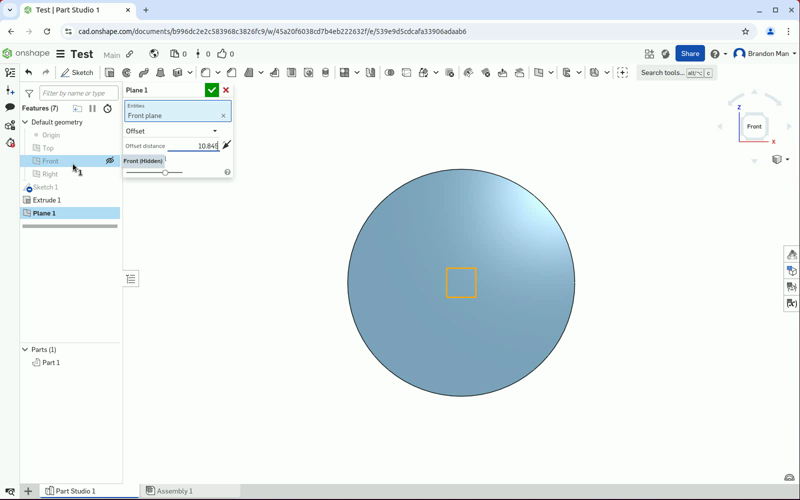
key(enter, 2)
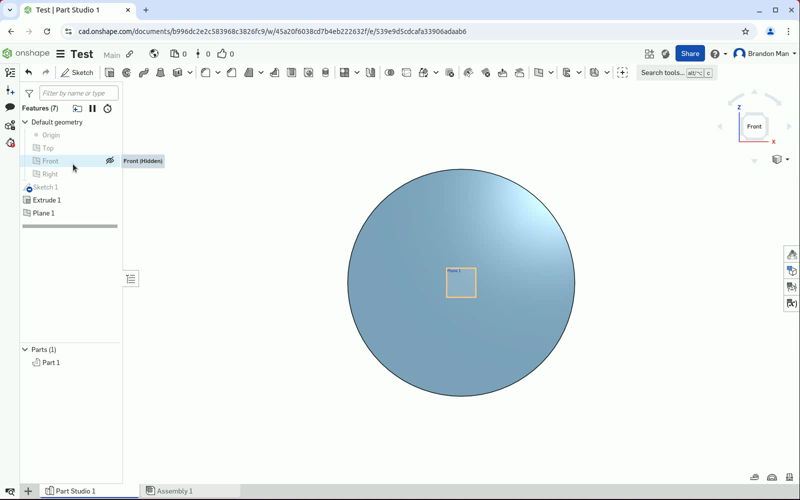
key(shift+s)
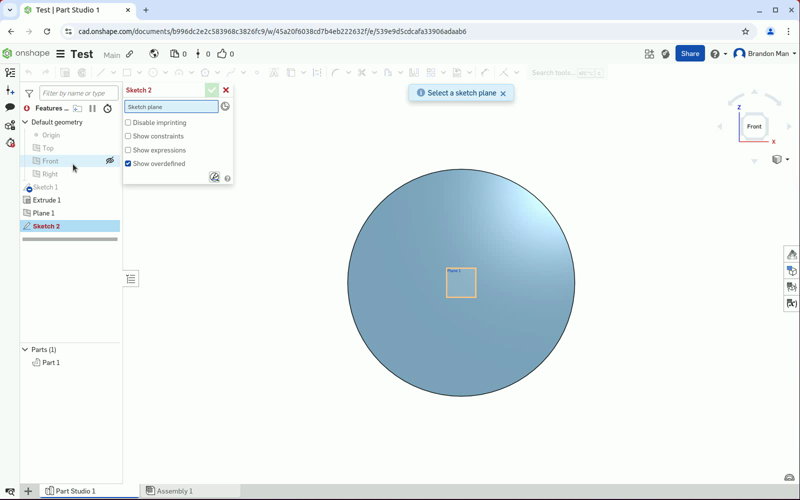
mouse_move(73, 215)
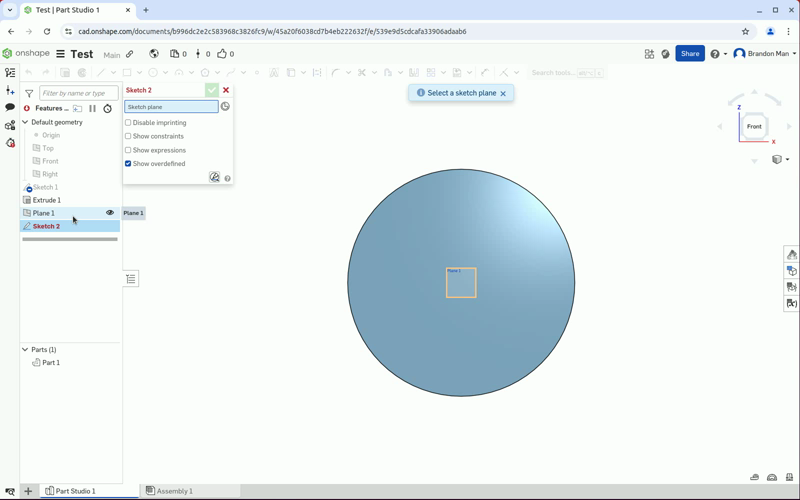
click(73, 215)
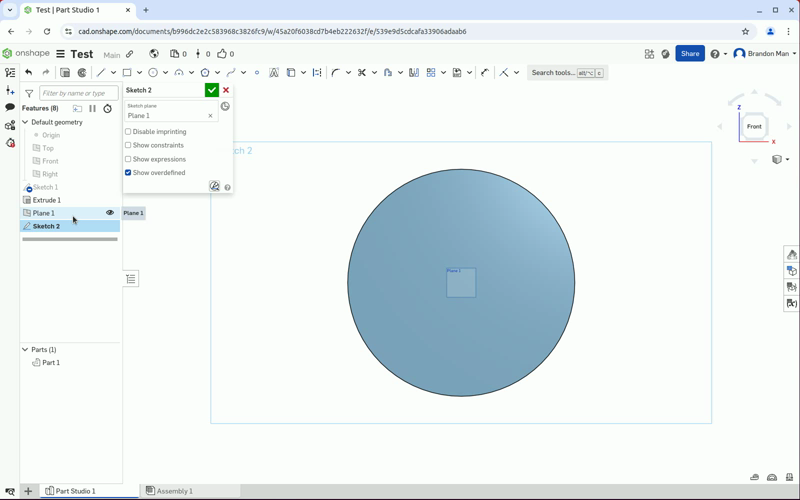
mouse_move(73, 352)
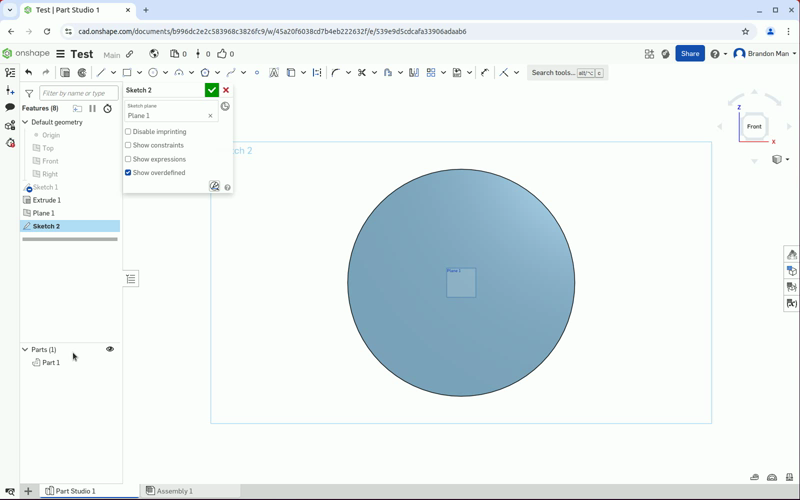
key(y)
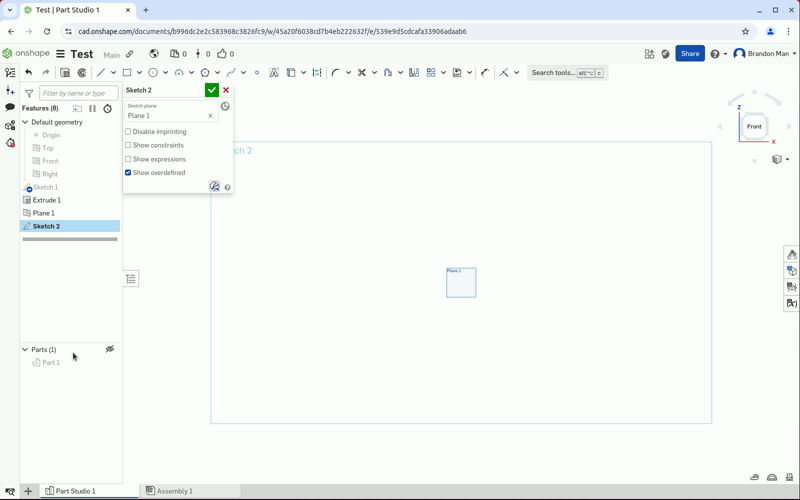
key(a)
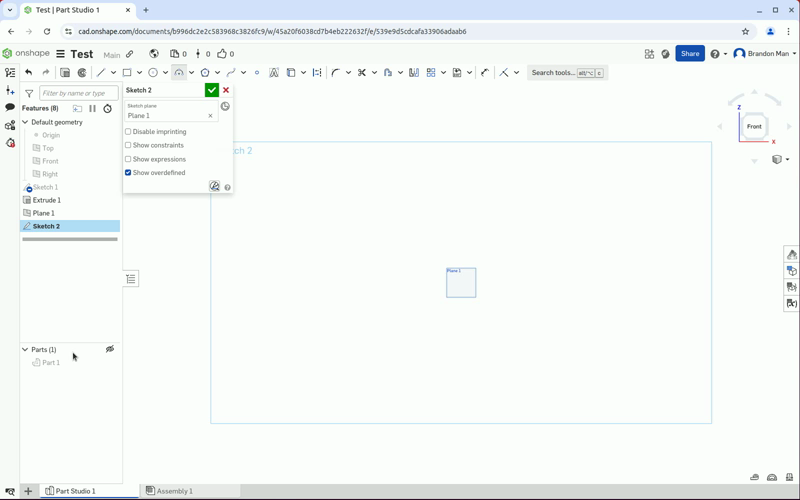
key_down(shift)
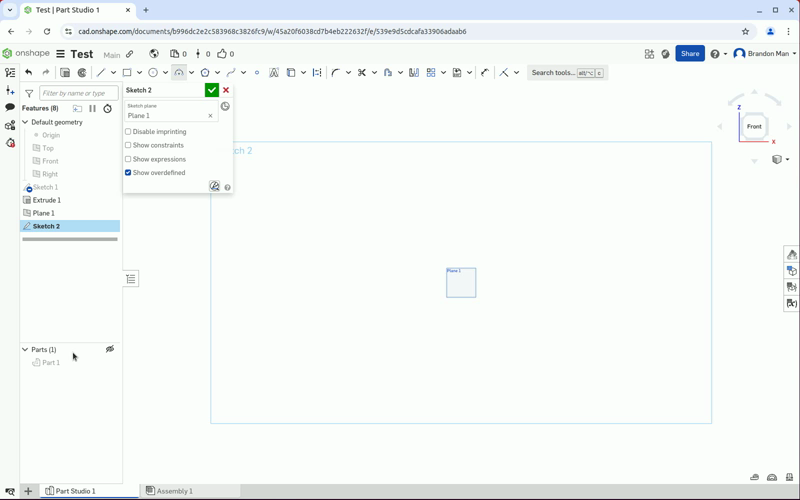
mouse_move(411, 180)
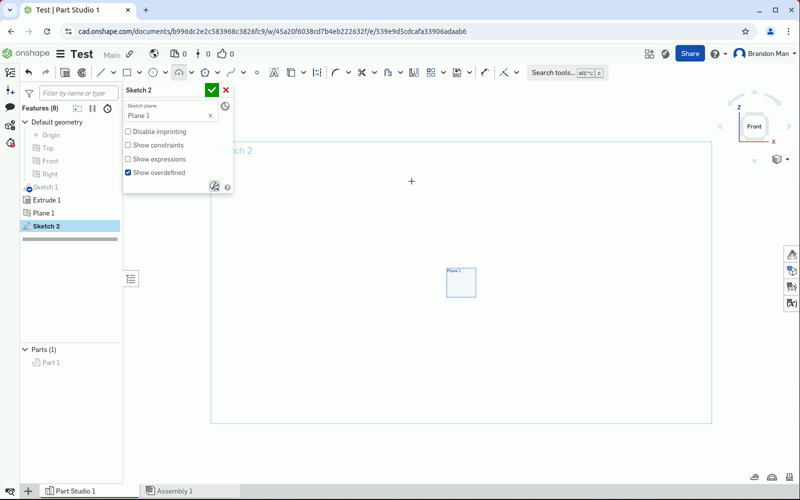
click(411, 180)
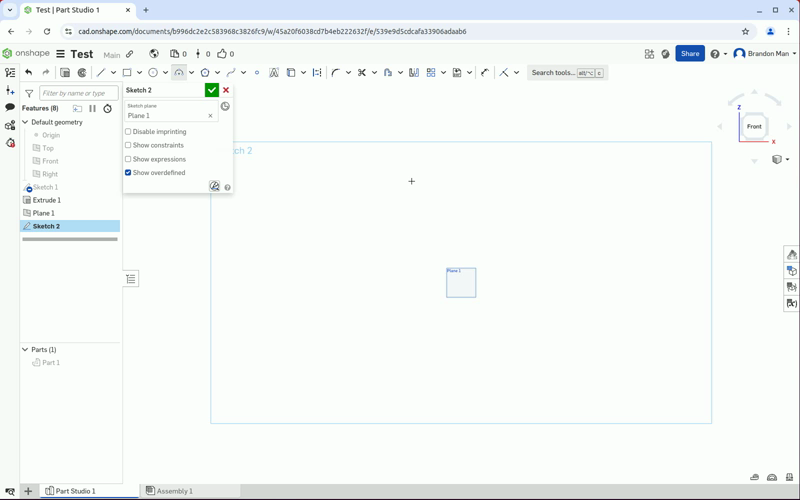
key_up(shift)
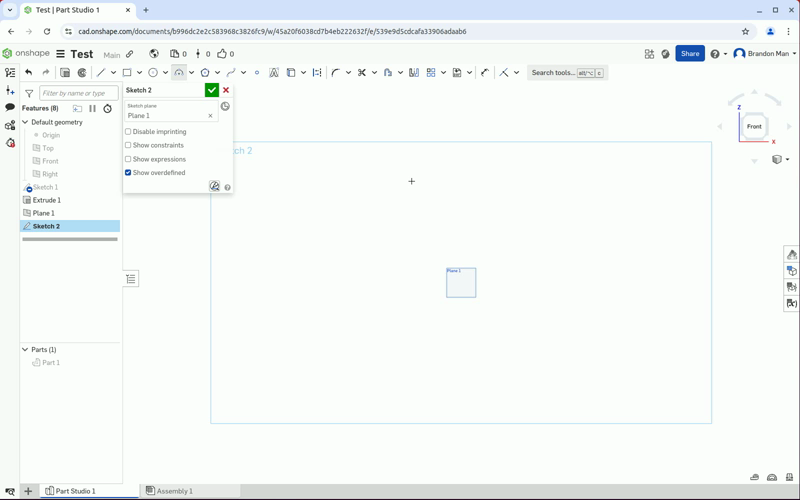
key_down(shift)
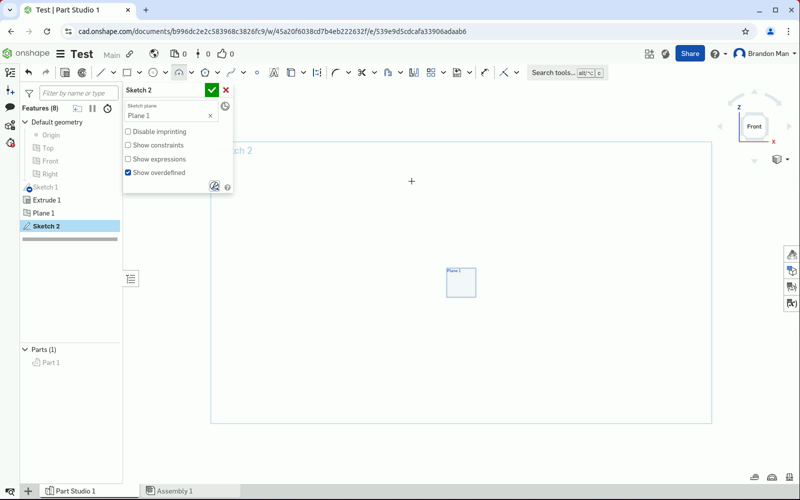
mouse_move(508, 180)
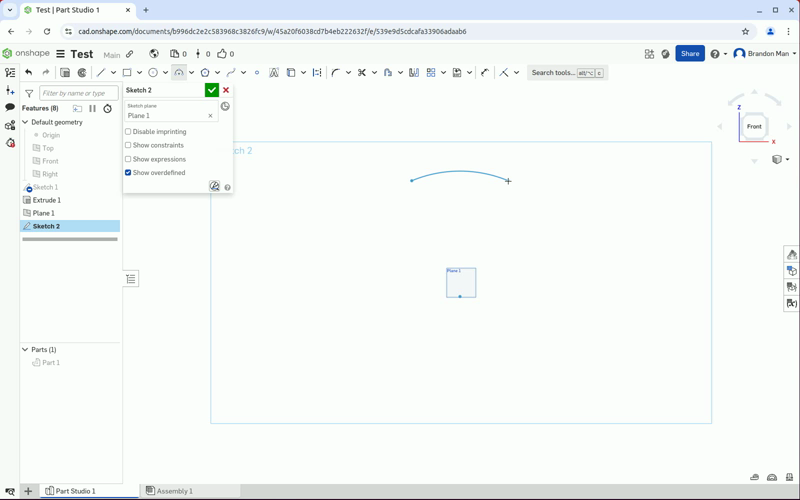
click(508, 180)
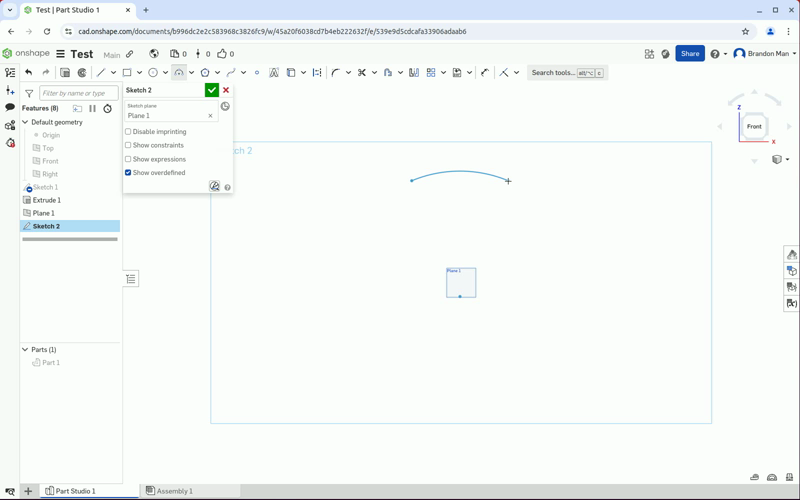
mouse_move(459, 243)
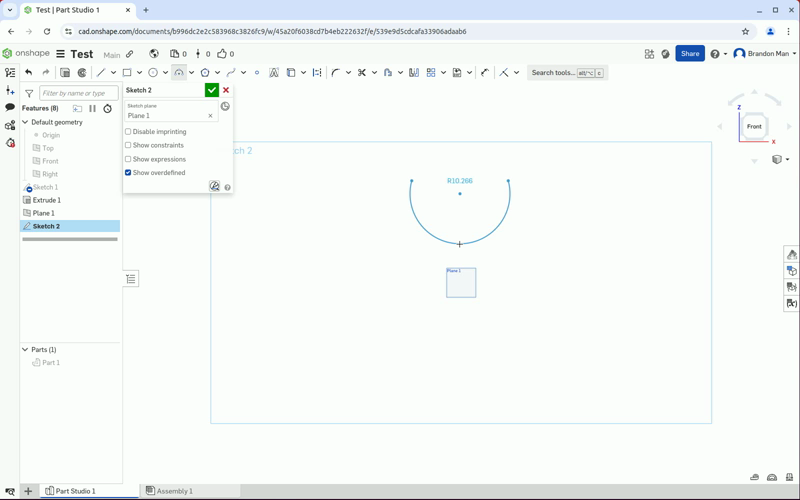
click(459, 243)
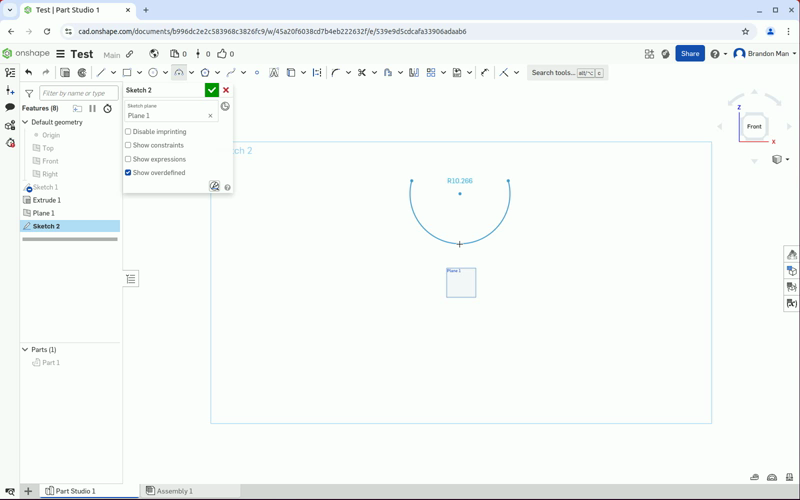
key_up(shift)
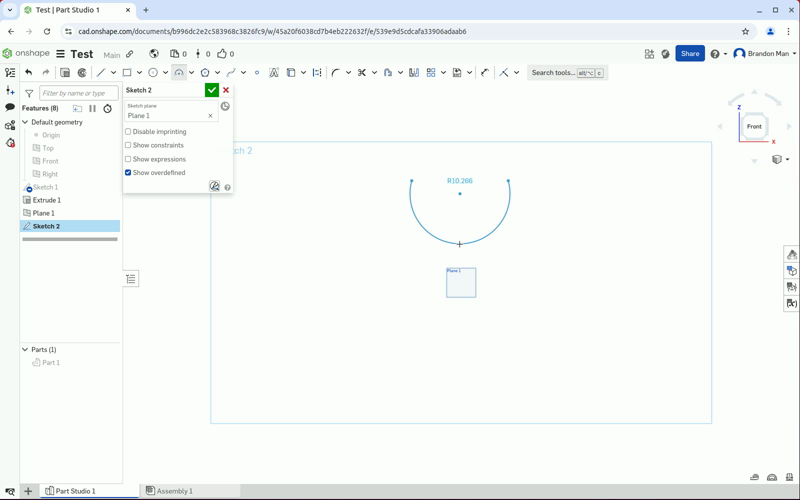
mouse_move(508, 180)
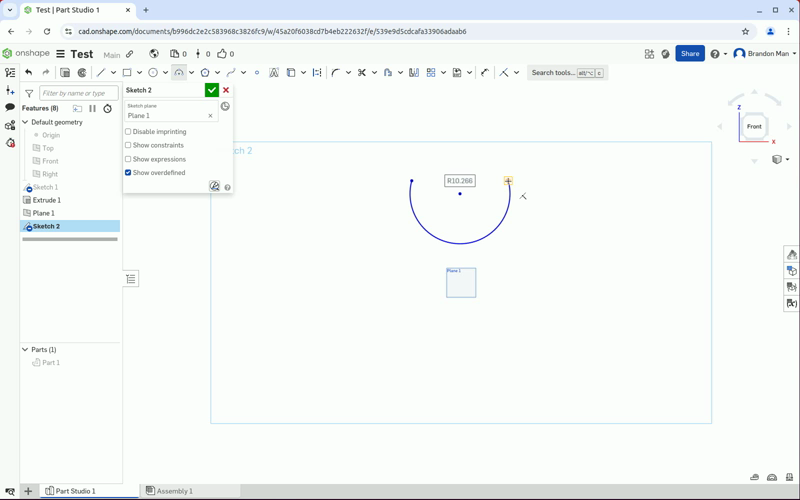
click(508, 180)
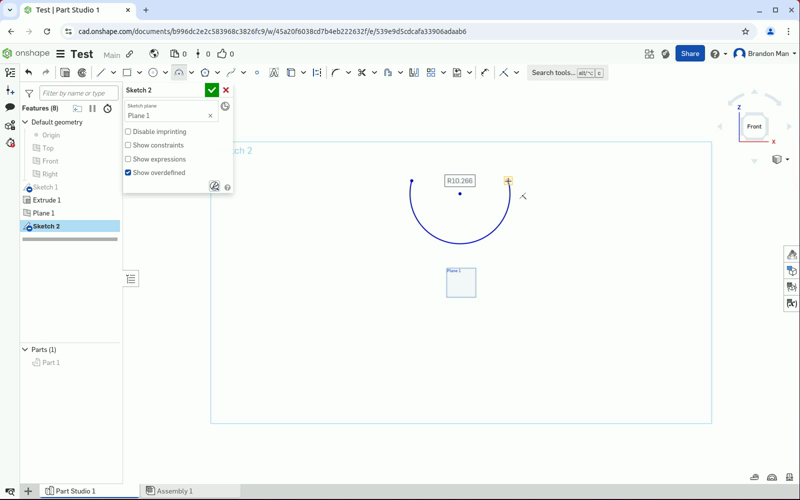
mouse_move(411, 180)
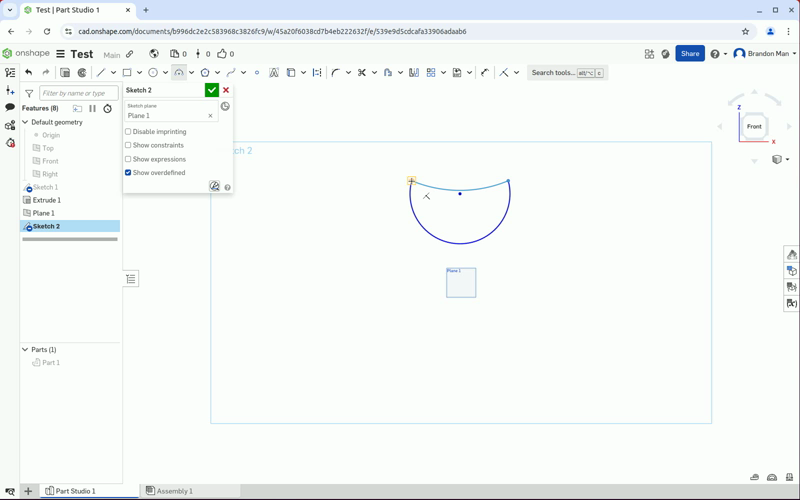
click(411, 180)
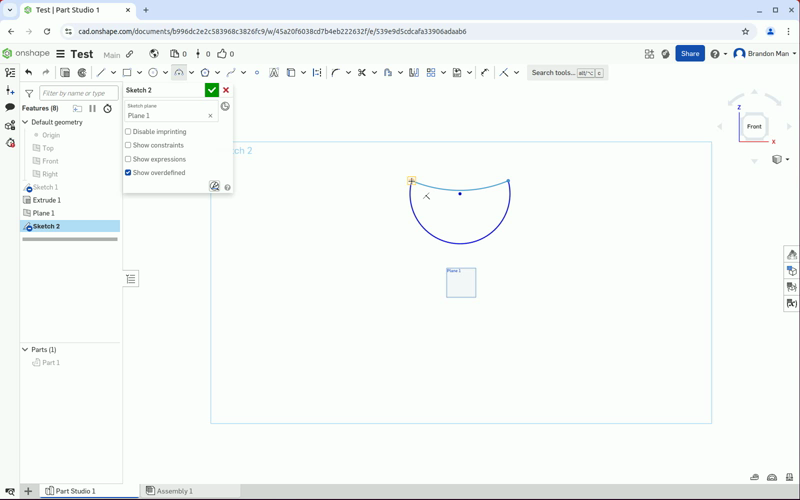
key_down(shift)
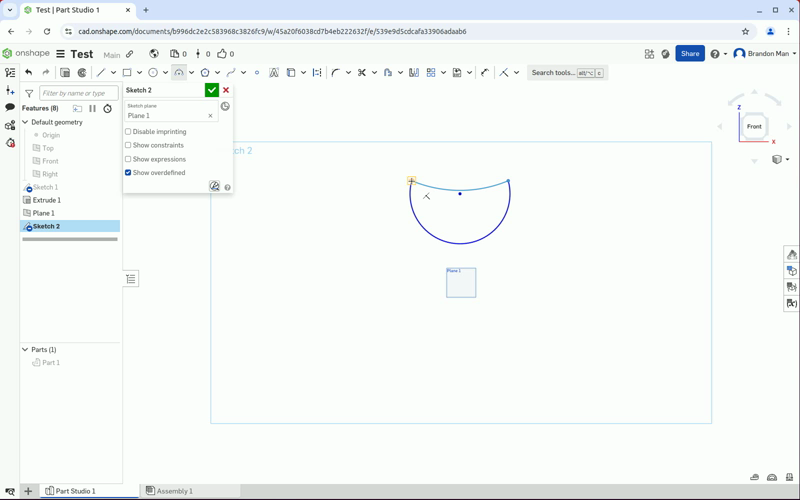
mouse_move(459, 170)
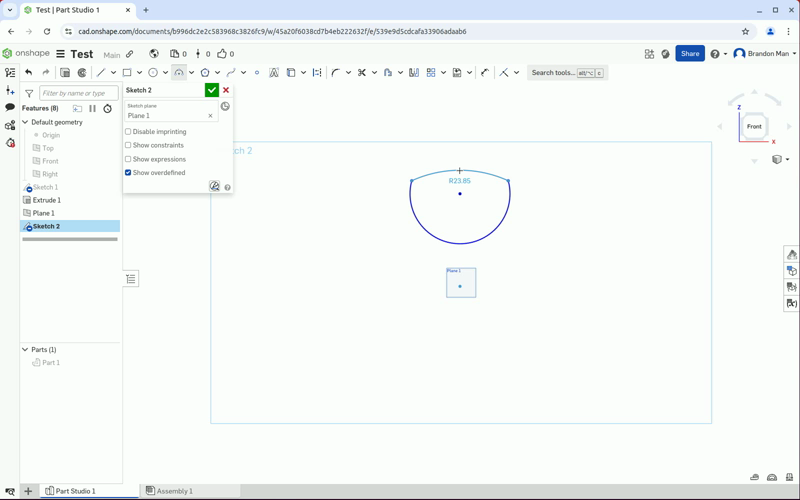
click(459, 170)
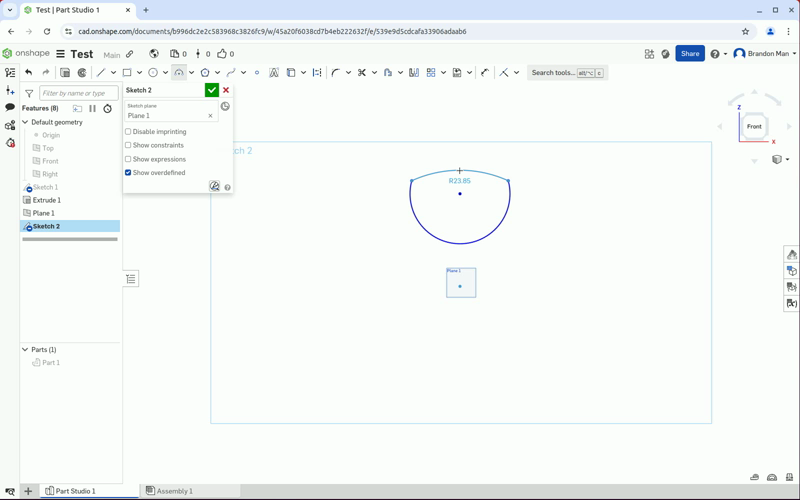
key_up(shift)
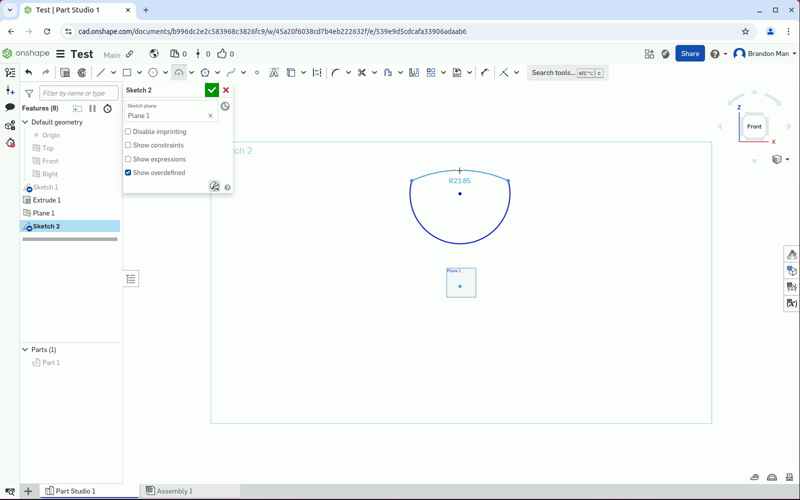
key(esc)
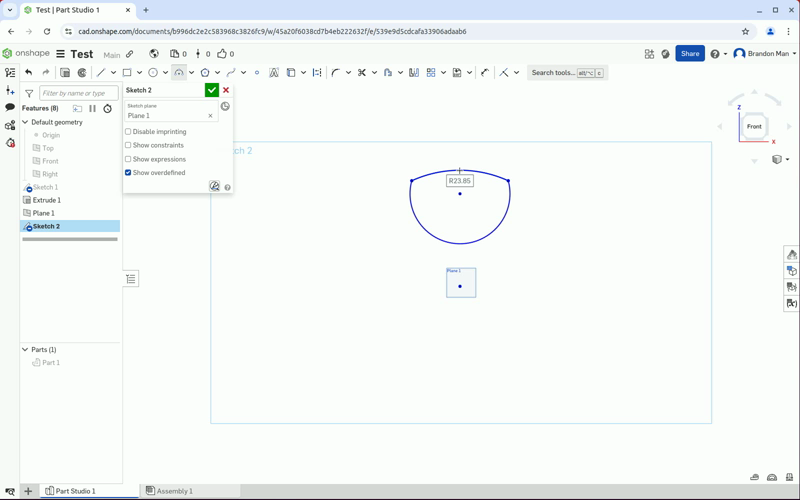
mouse_move(418, 187)
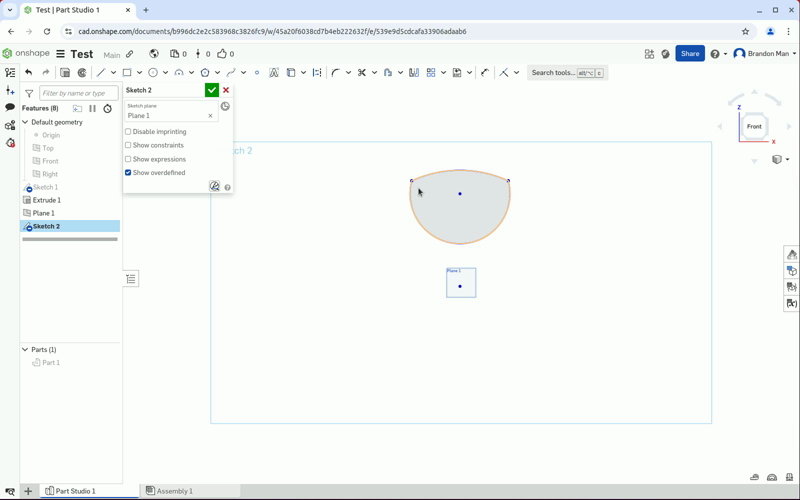
click(418, 187)
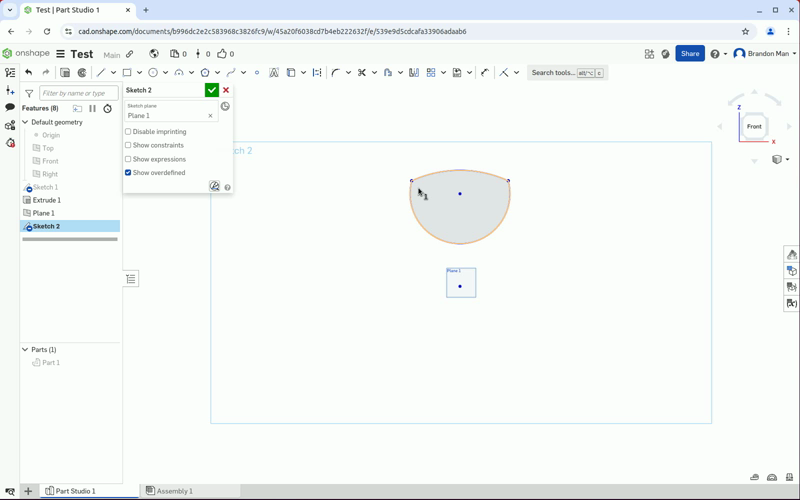
mouse_move(73, 352)
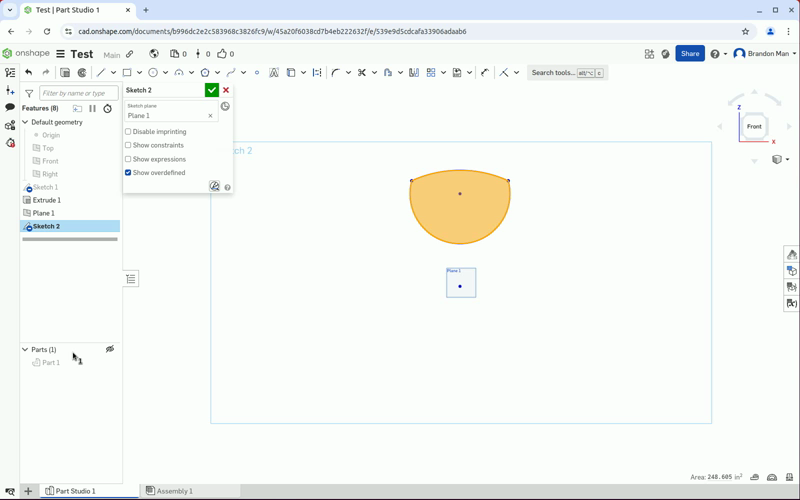
key(shift+y)
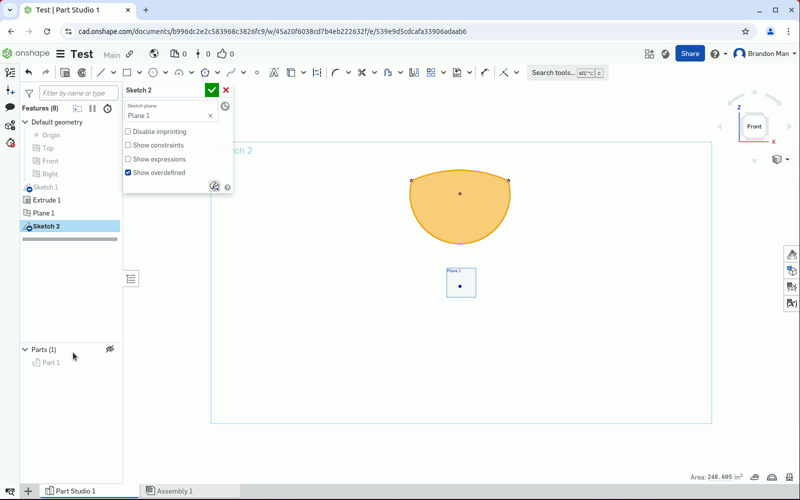
key(shift+e)
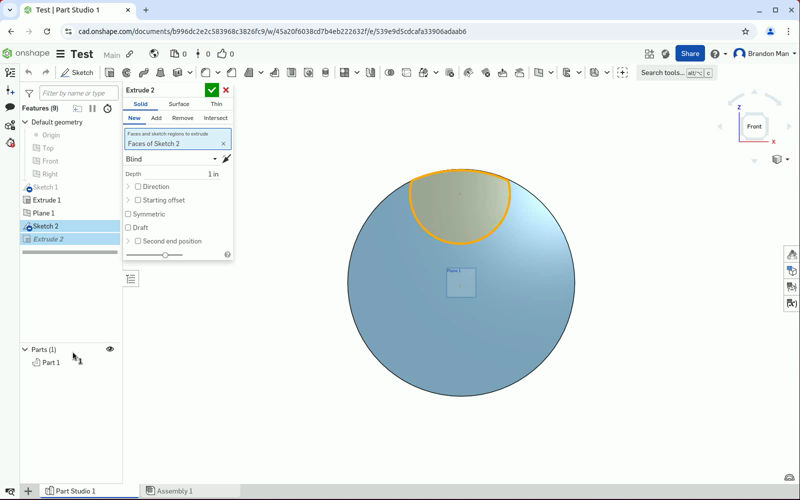
mouse_move(143, 106)
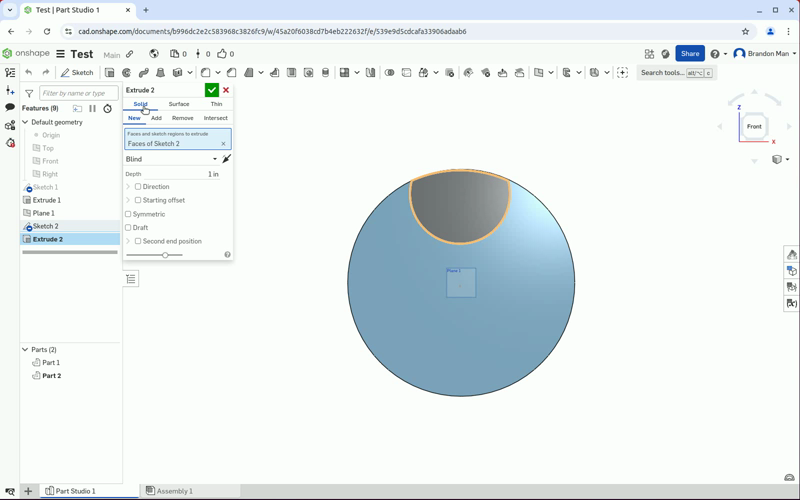
click(143, 106)
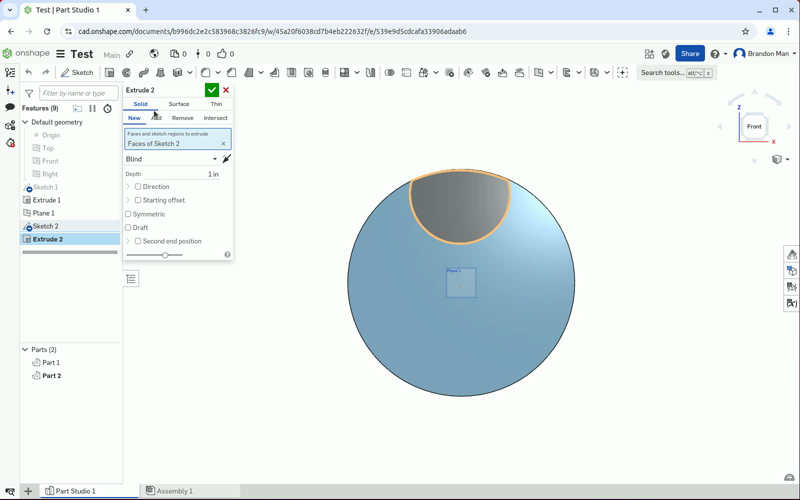
mouse_move(186, 120)
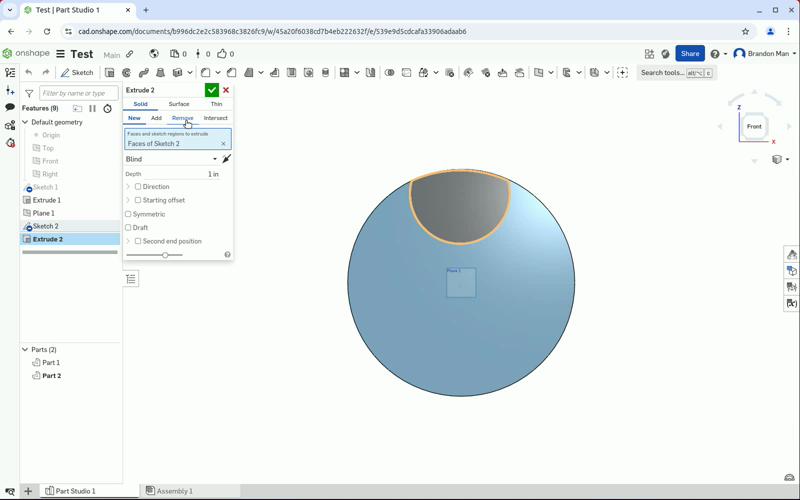
click(186, 120)
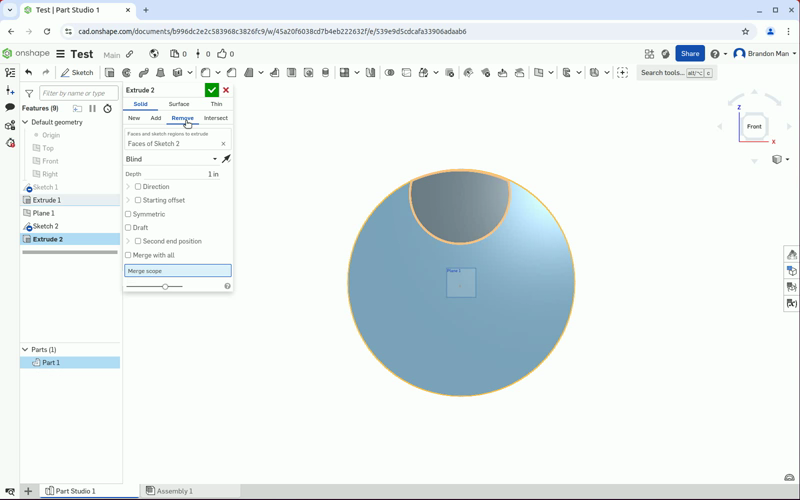
key(tab, 4)
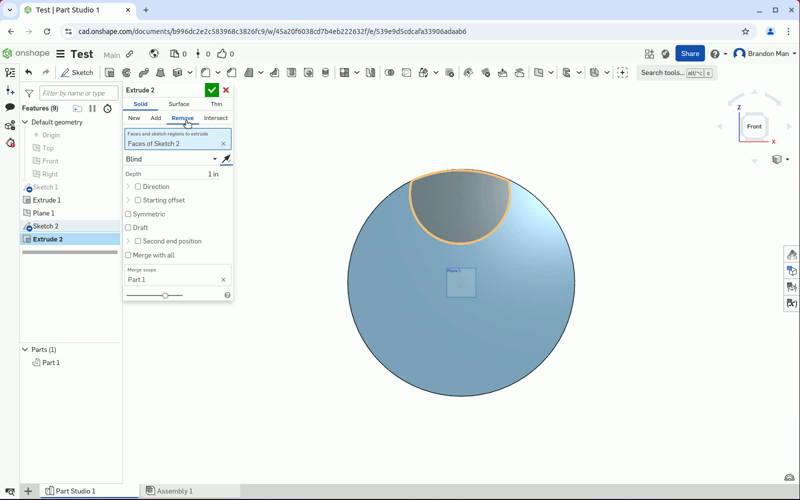
text(5.536)
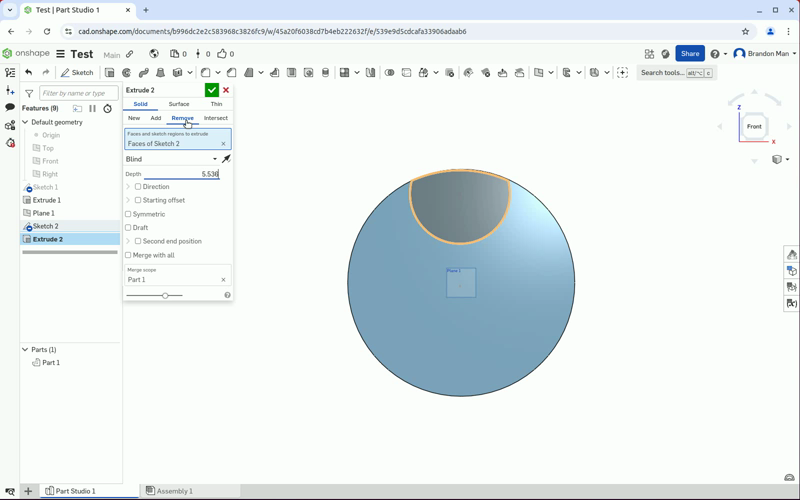
key(tab, 6)
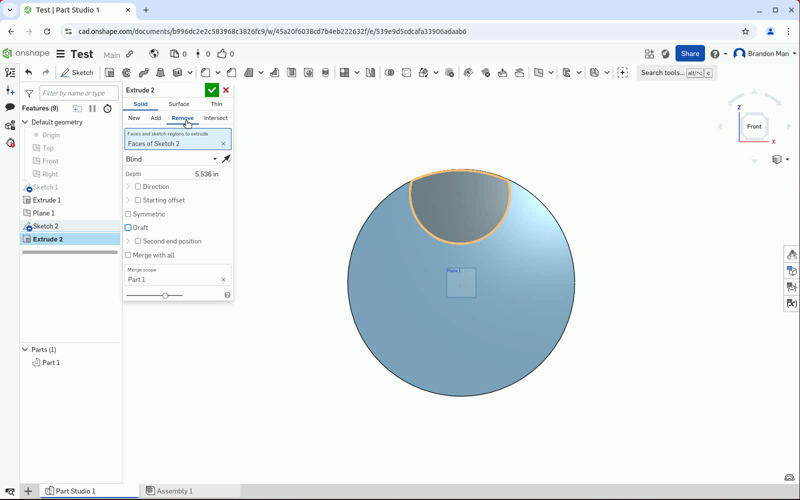
key(space)
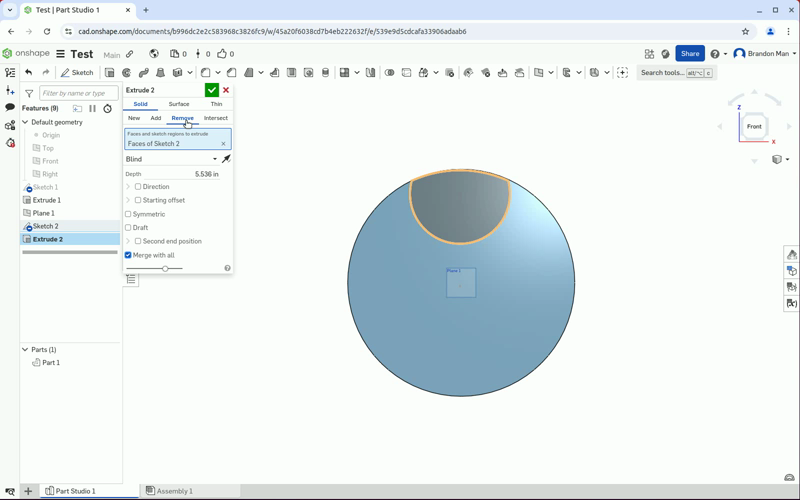
key(enter)
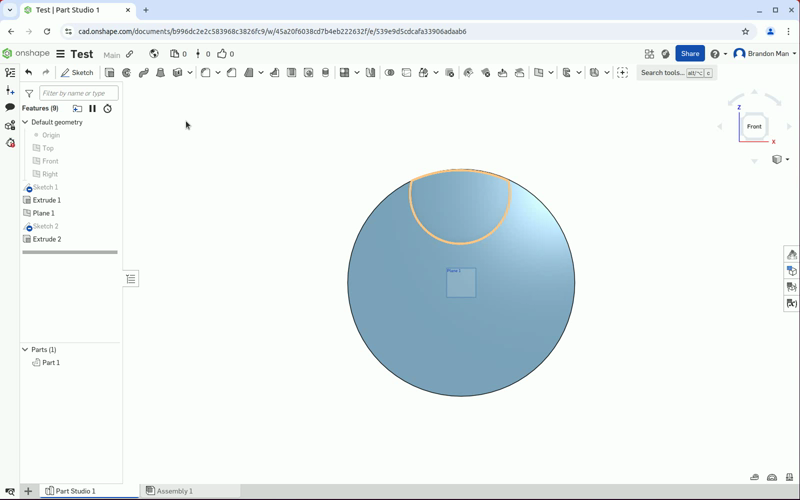
key(shift+h)
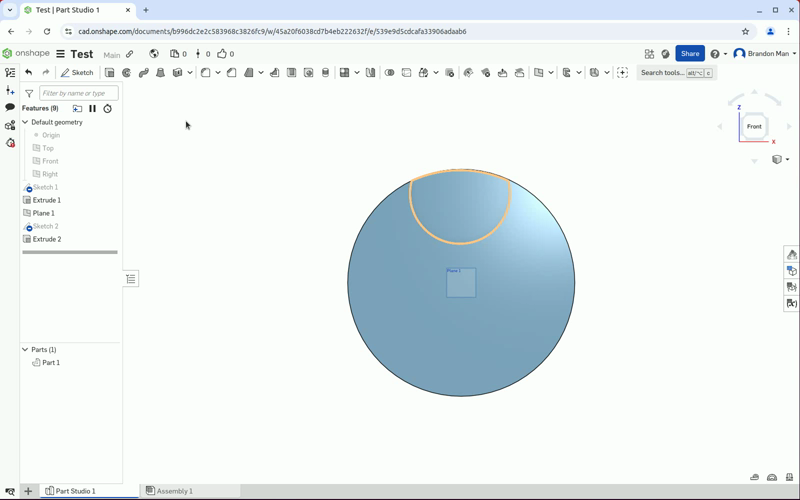
key(shift+h)
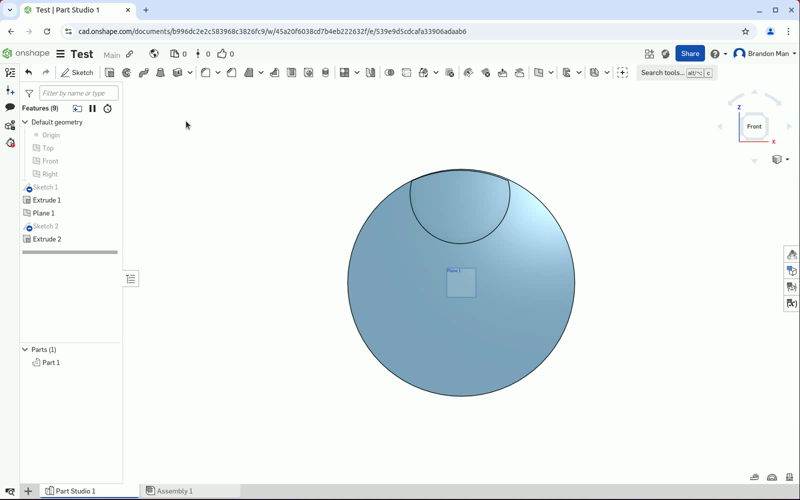
mouse_move(73, 189)
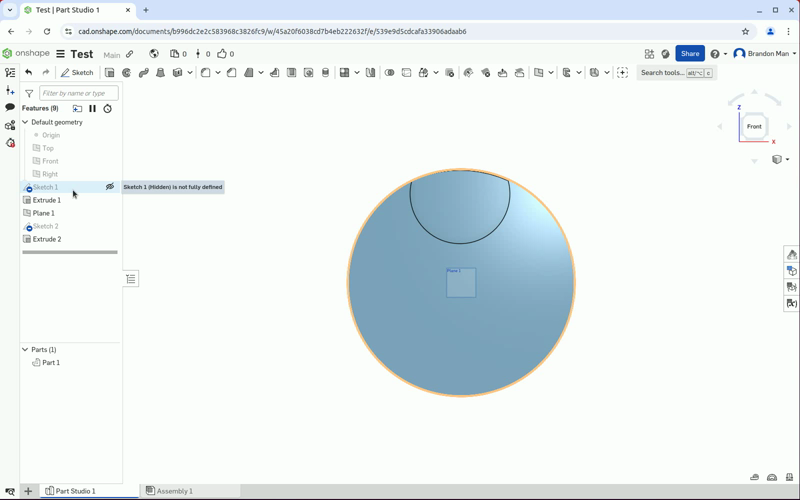
click(73, 189)
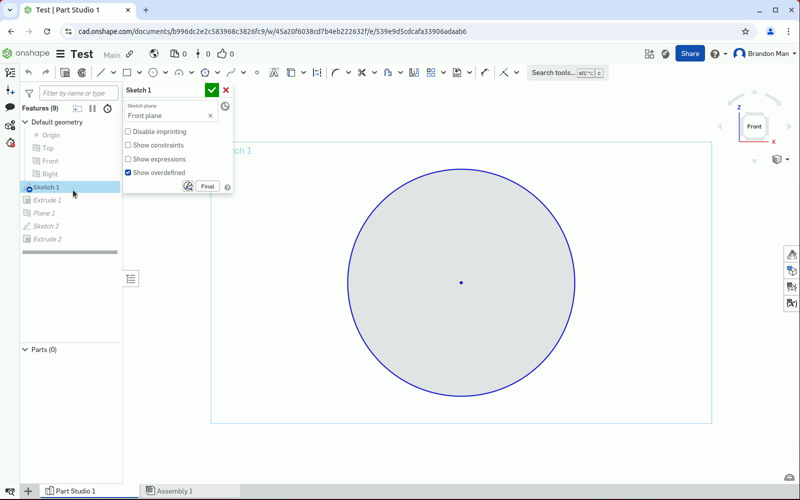
mouse_move(229, 92)
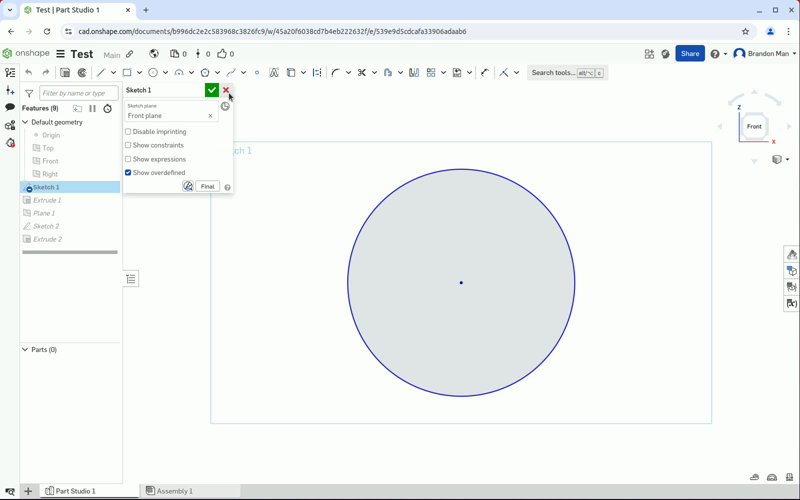
click(229, 92)
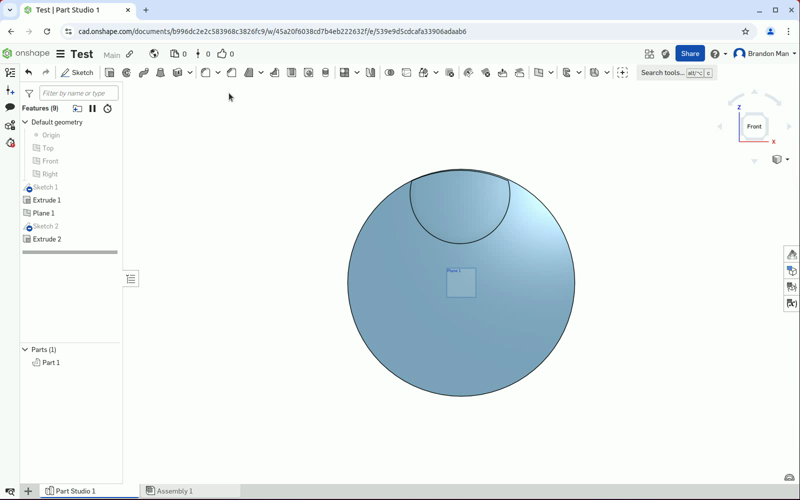
mouse_move(541, 75)
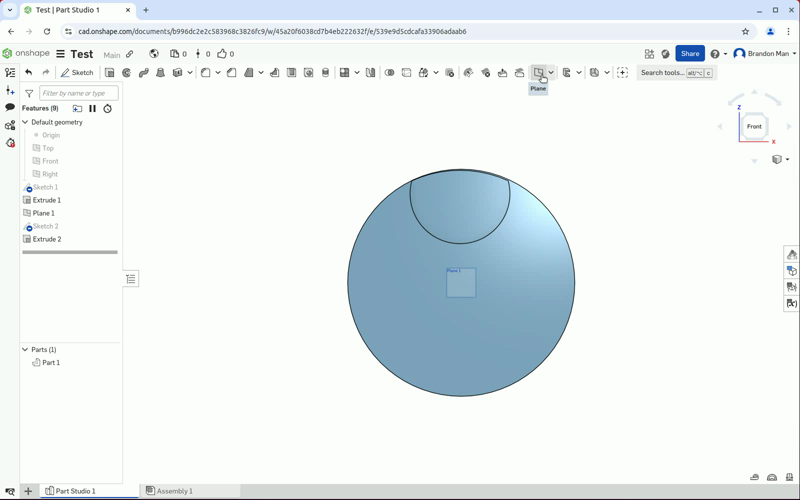
click(541, 75)
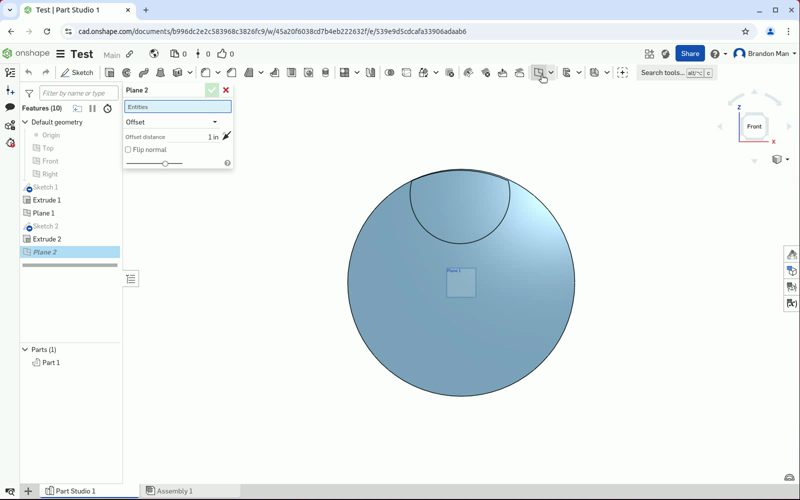
mouse_move(73, 163)
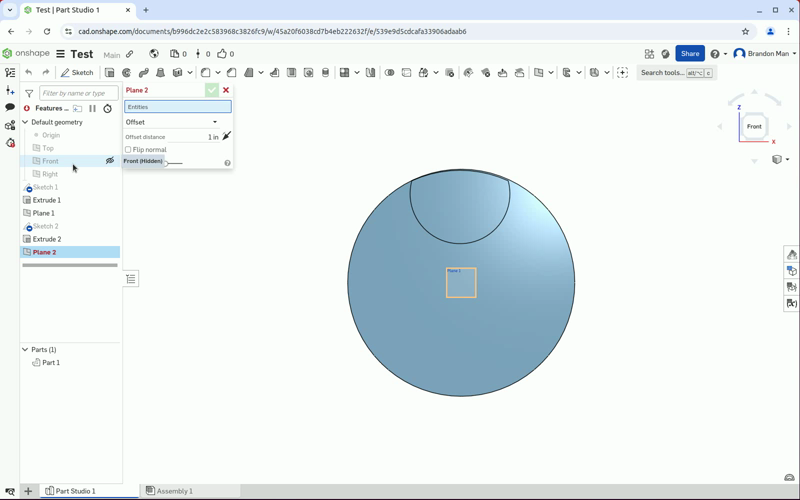
click(73, 163)
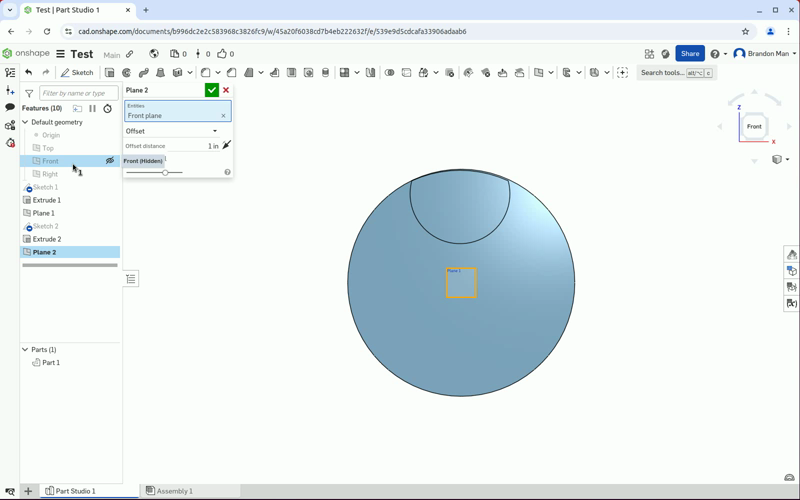
key(tab, 2)
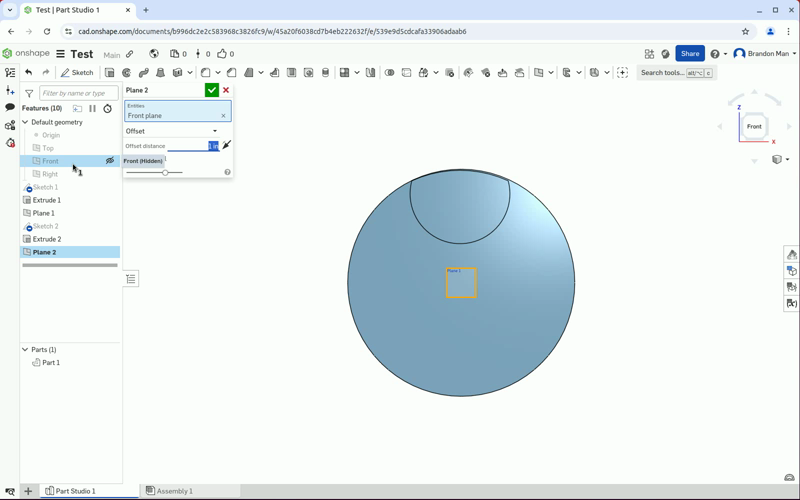
text(5.546)
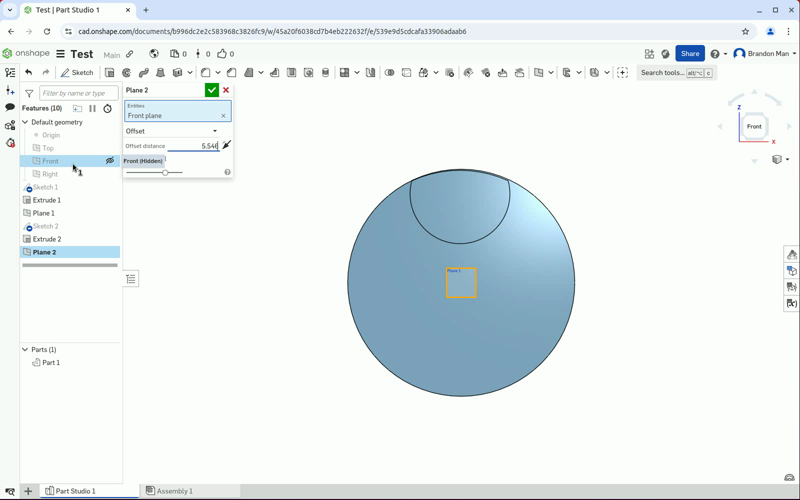
key(enter, 2)
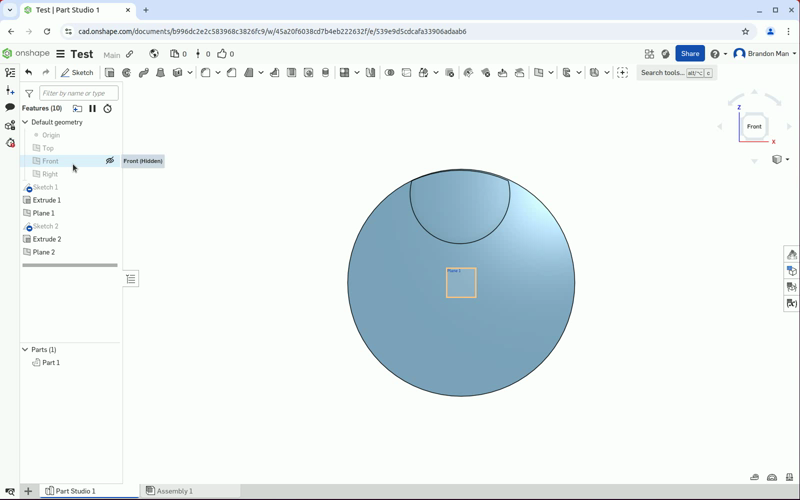
key(shift+s)
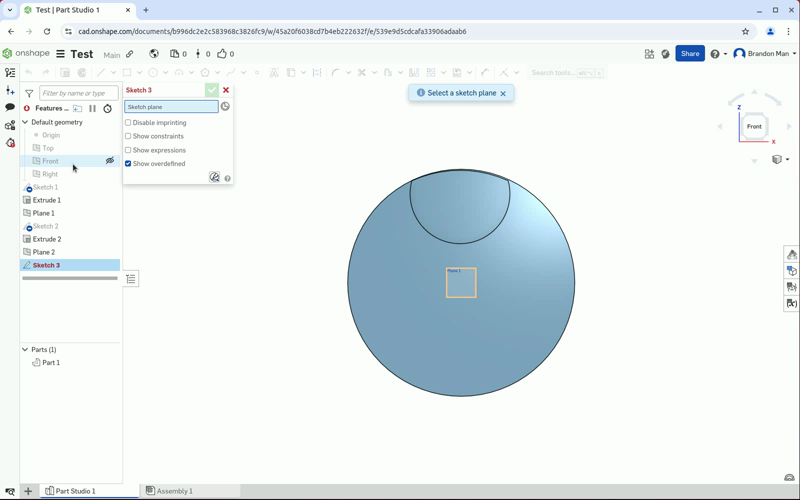
mouse_move(73, 254)
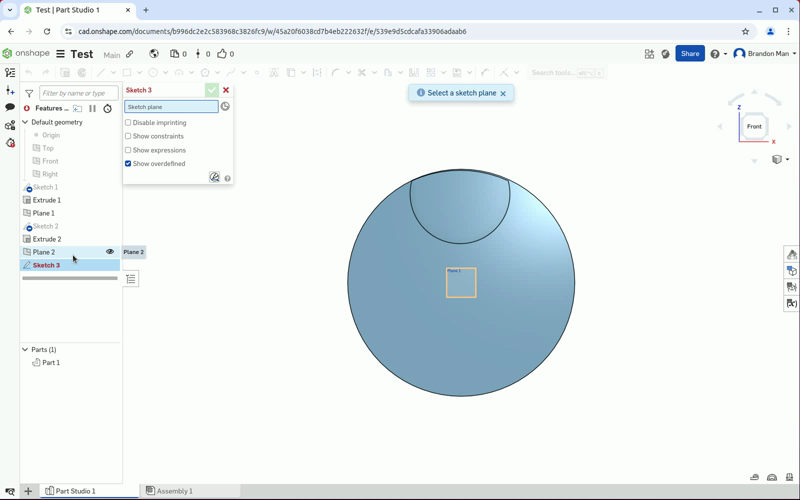
click(73, 254)
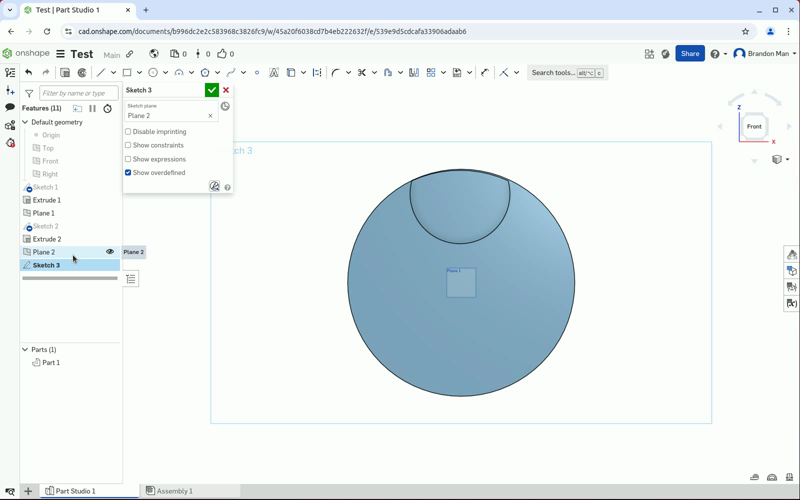
mouse_move(73, 352)
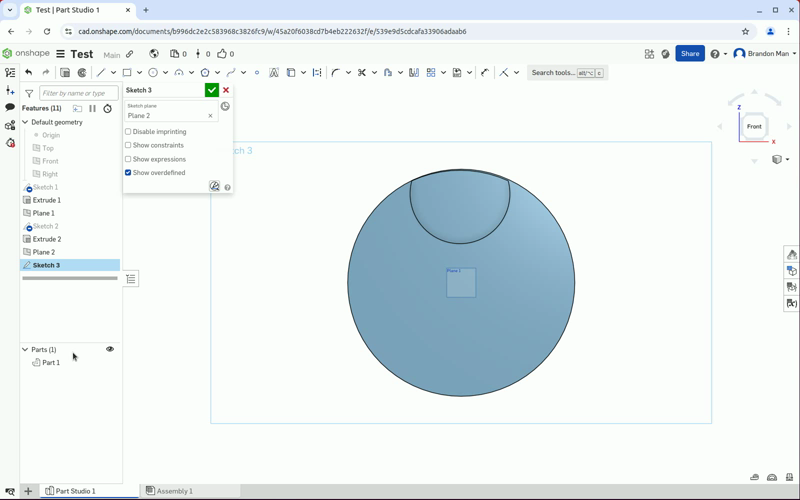
key(y)
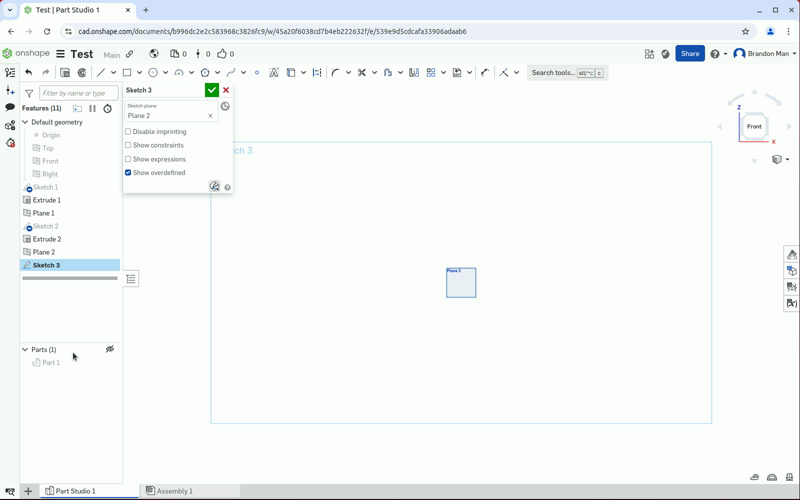
key(c)
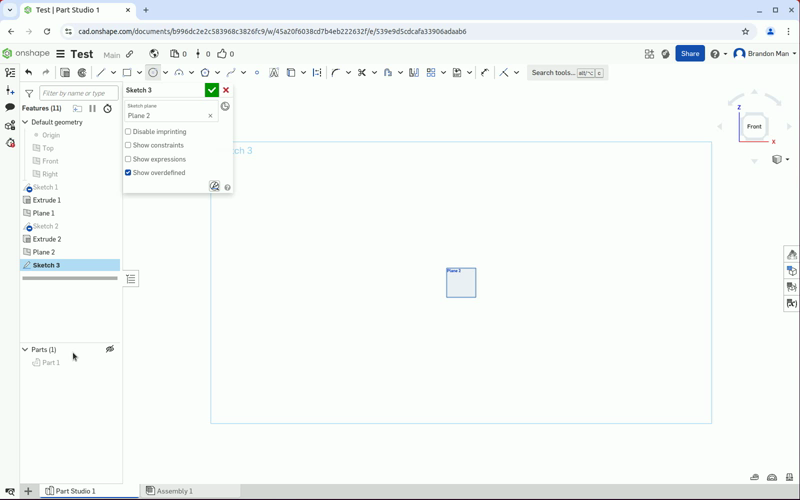
key_down(shift)
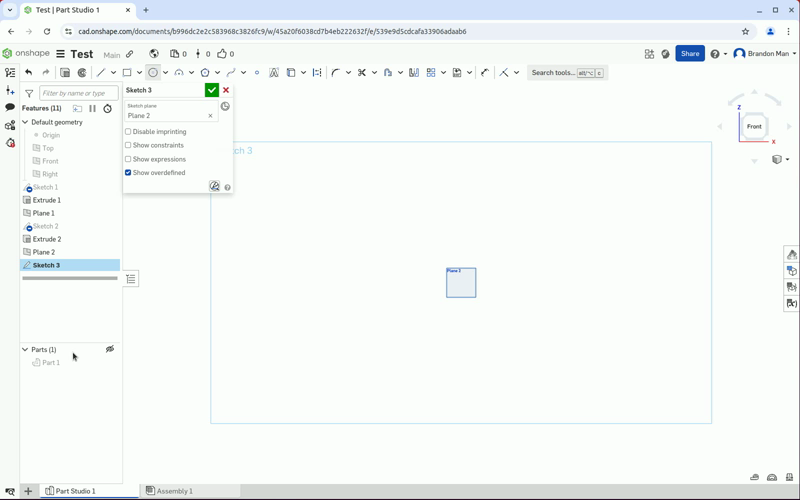
mouse_move(461, 193)
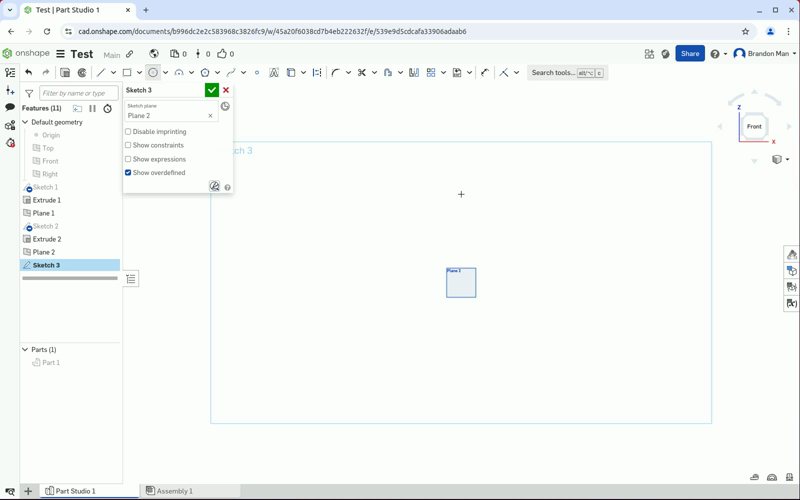
click(461, 193)
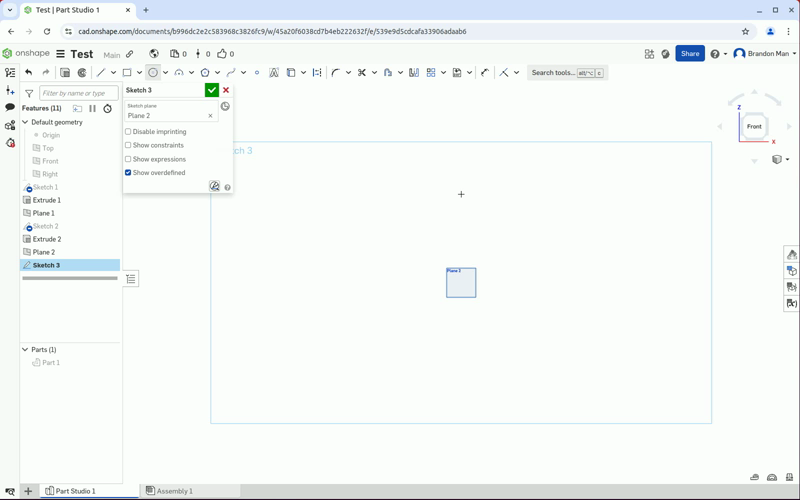
key_up(shift)
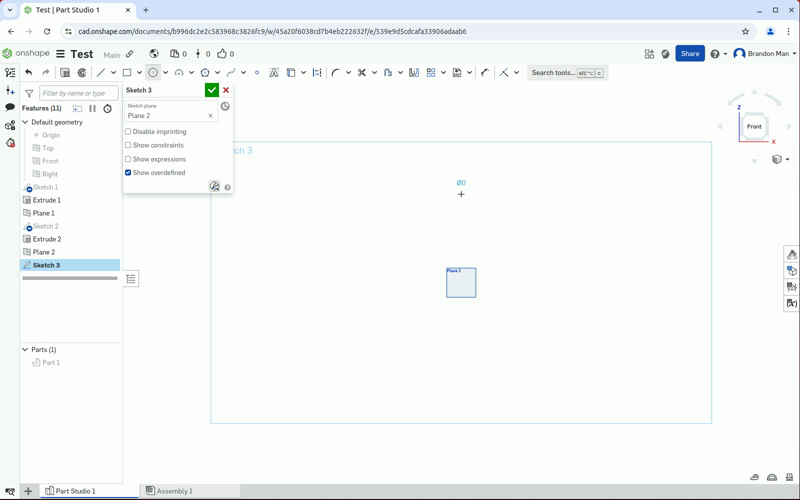
mouse_move(472, 193)
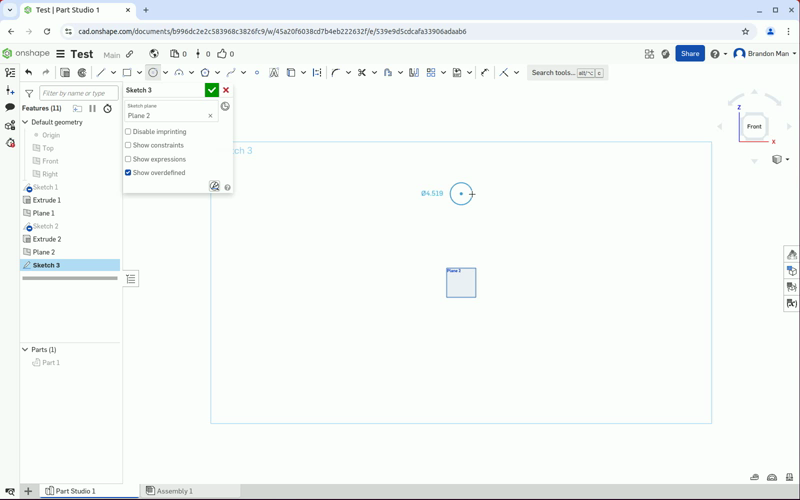
click(472, 193)
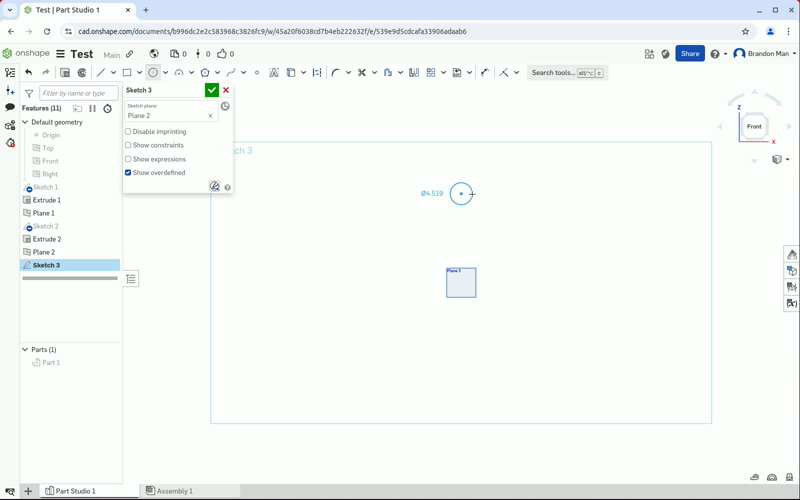
key(esc)
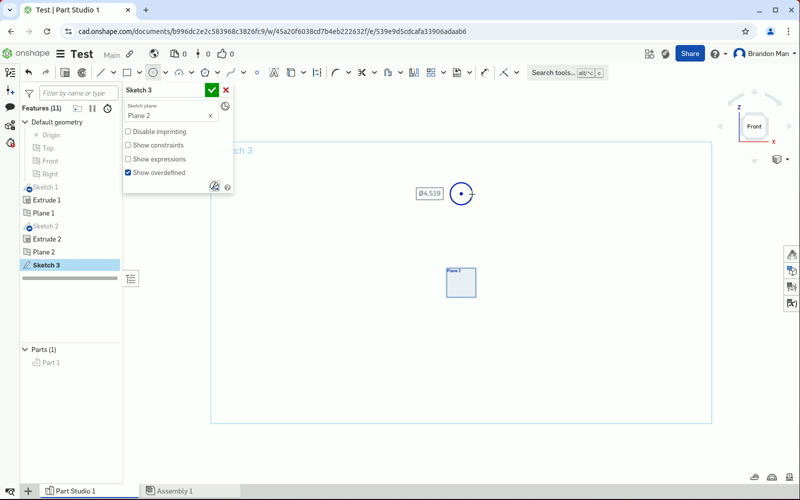
mouse_move(462, 193)
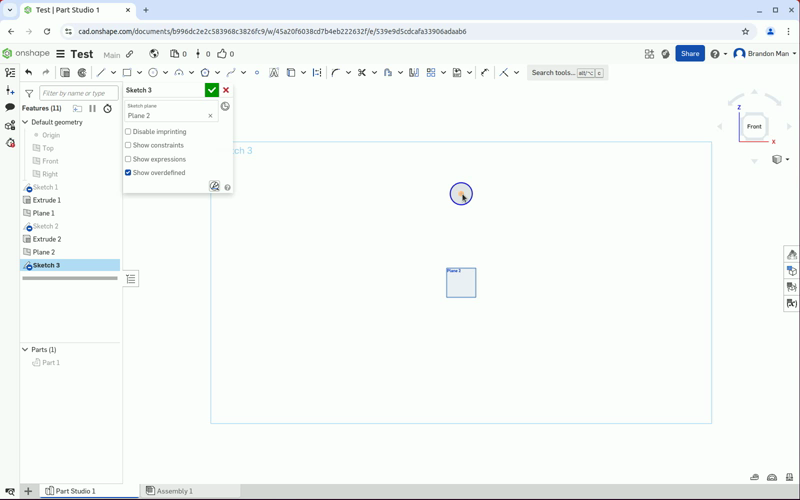
scroll(6)
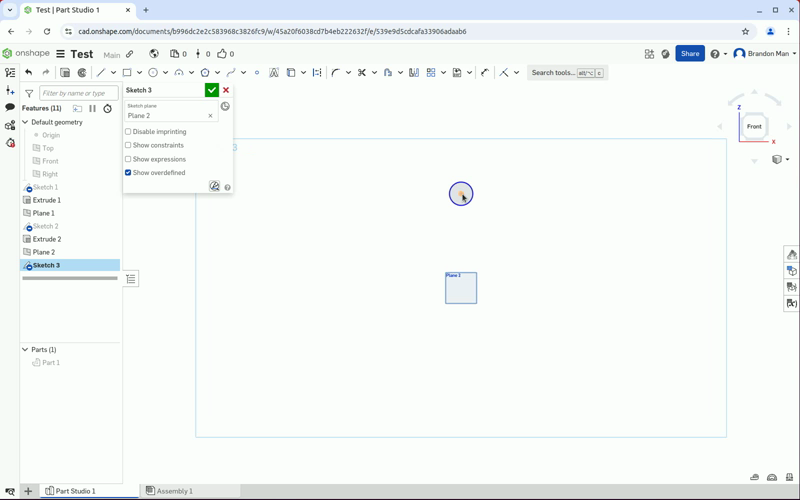
scroll(6)
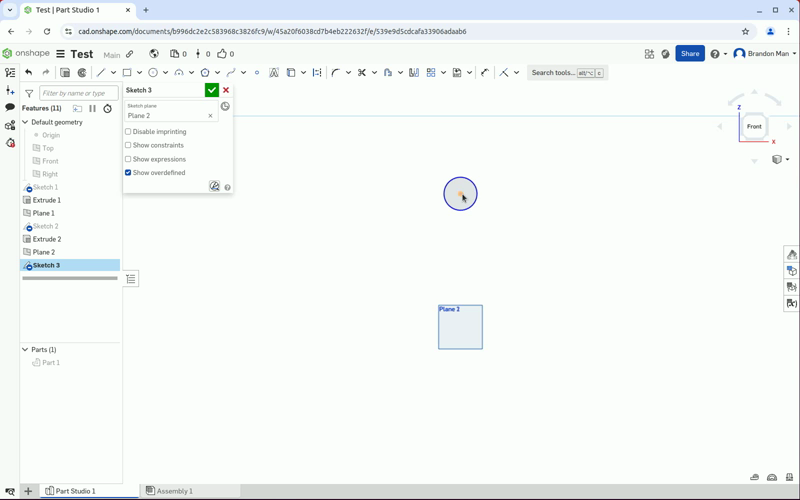
scroll(6)
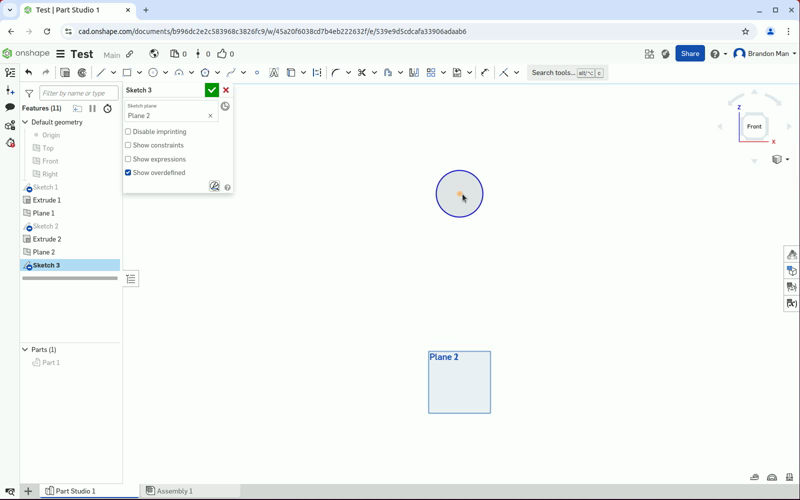
scroll(6)
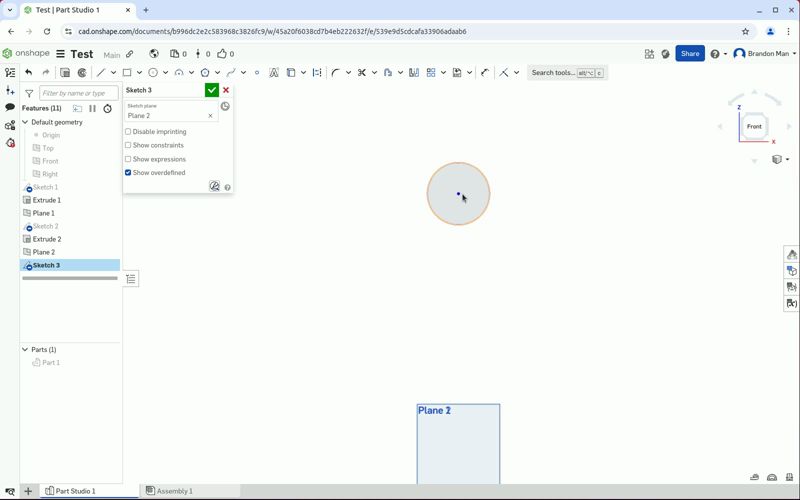
scroll(6)
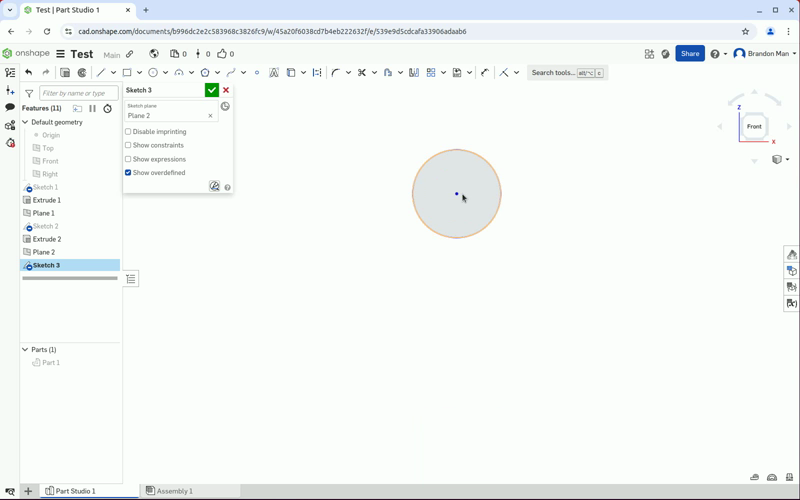
scroll(6)
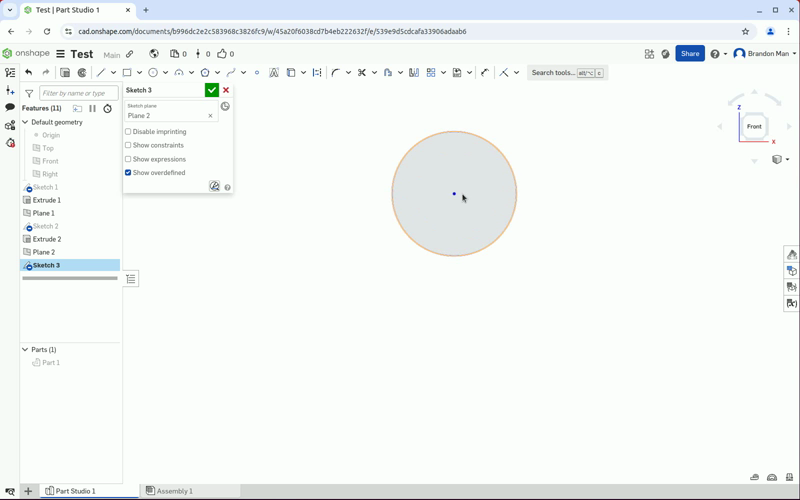
scroll(6)
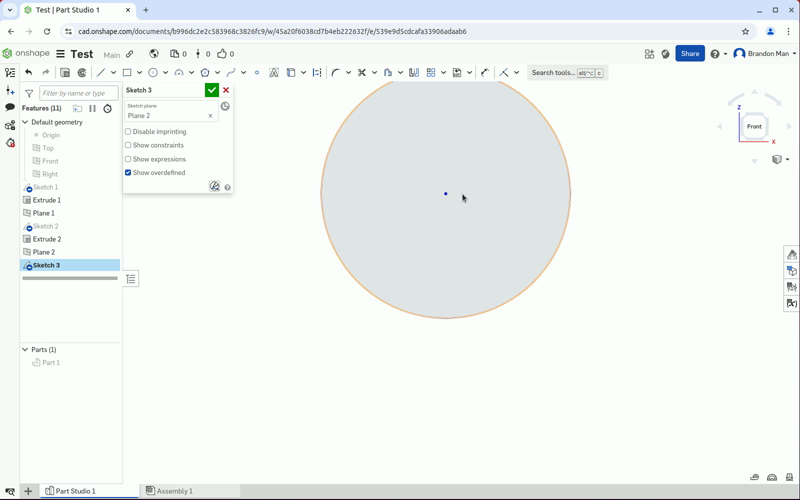
click(462, 193)
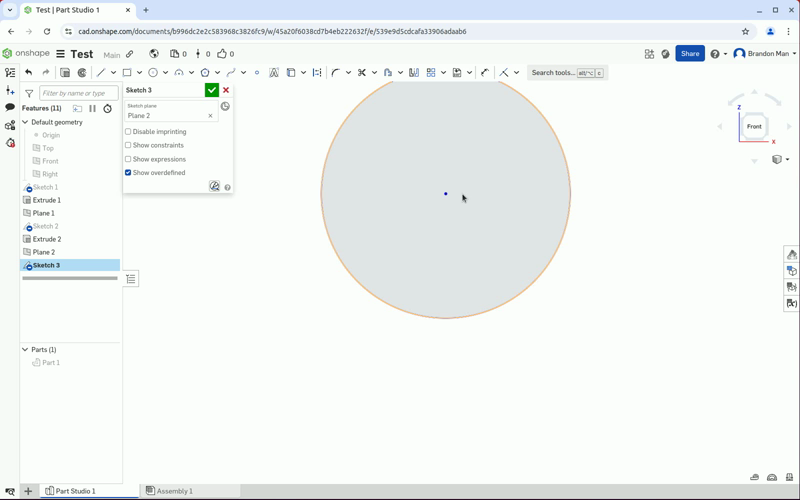
scroll(-6)
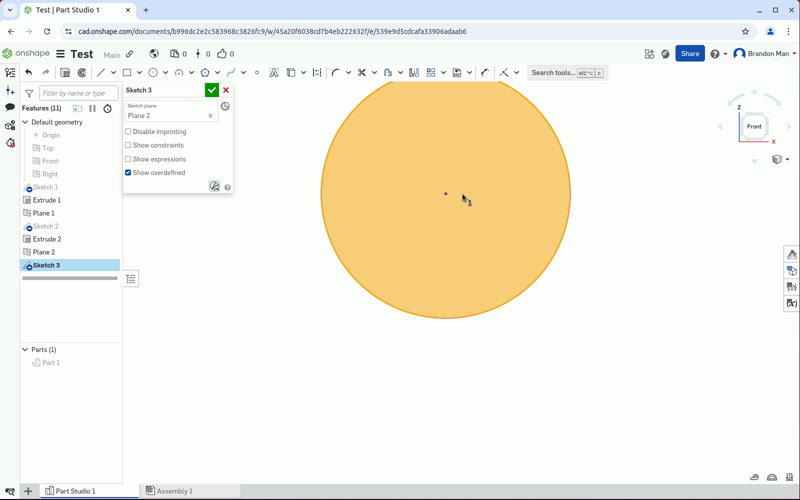
scroll(-6)
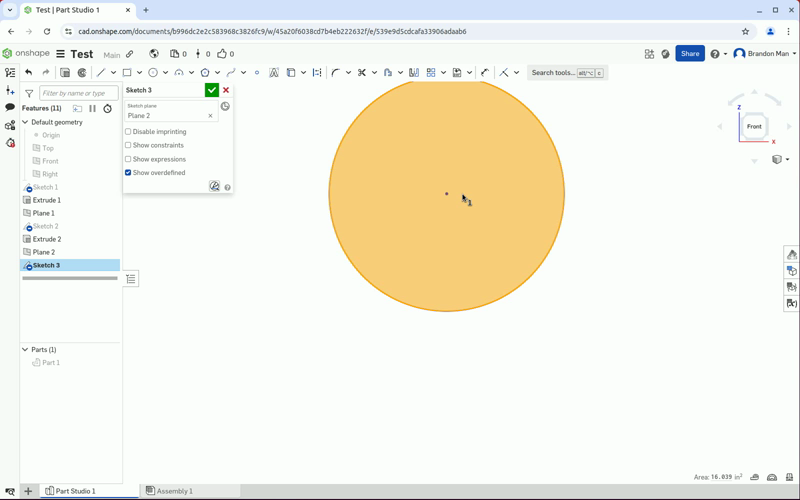
scroll(-6)
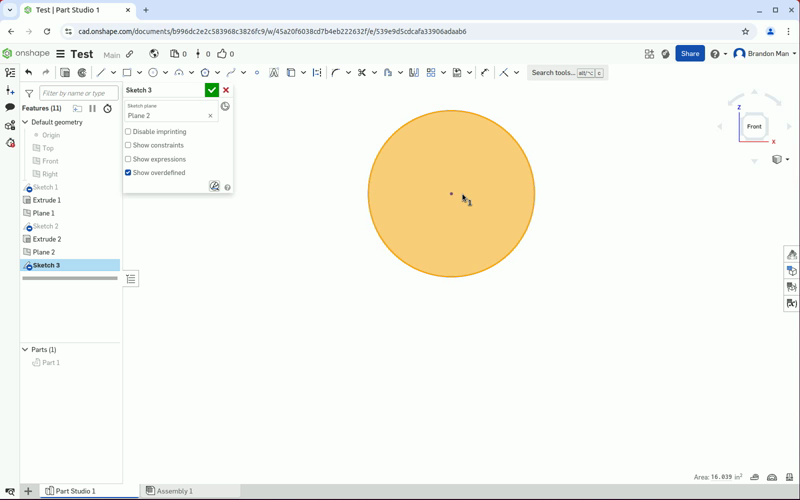
scroll(-6)
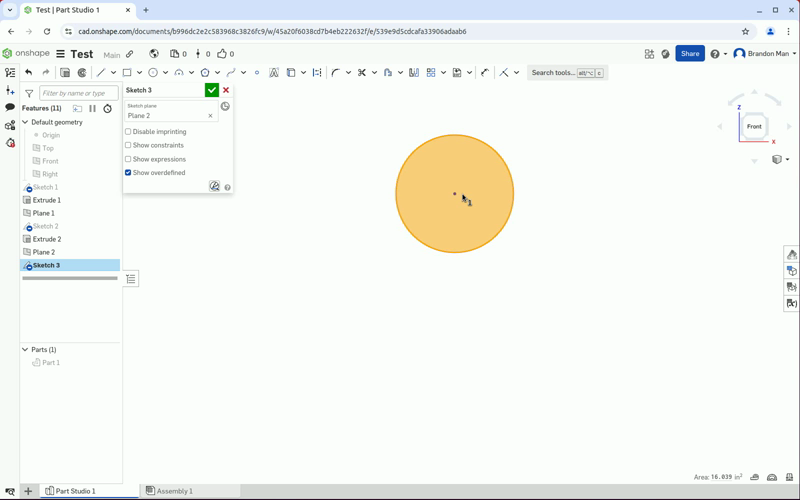
scroll(-6)
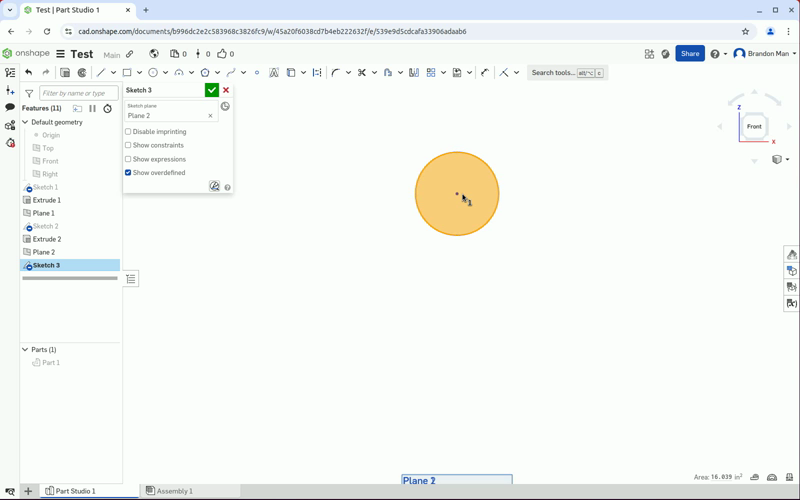
scroll(-6)
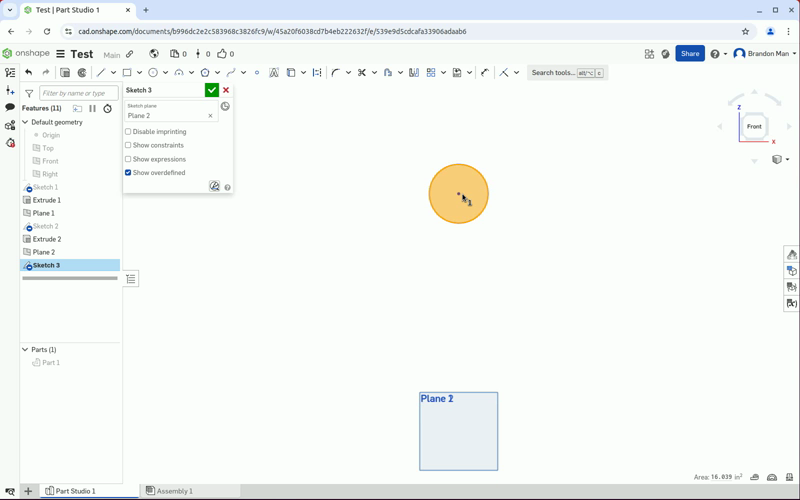
scroll(-6)
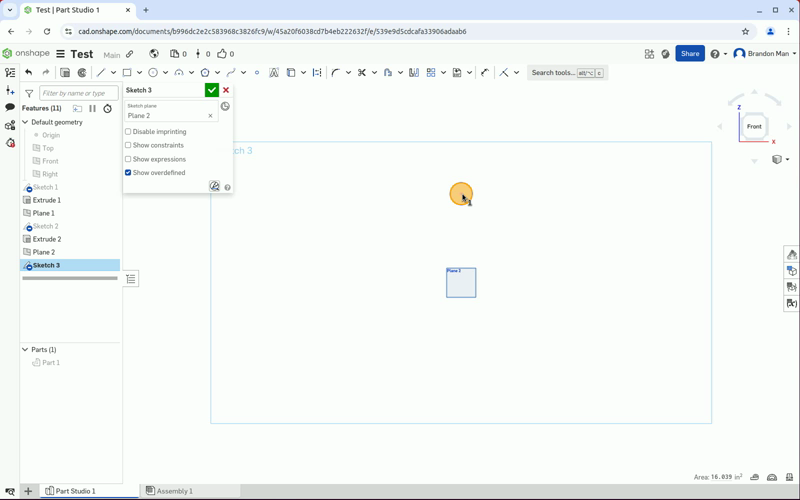
mouse_move(73, 352)
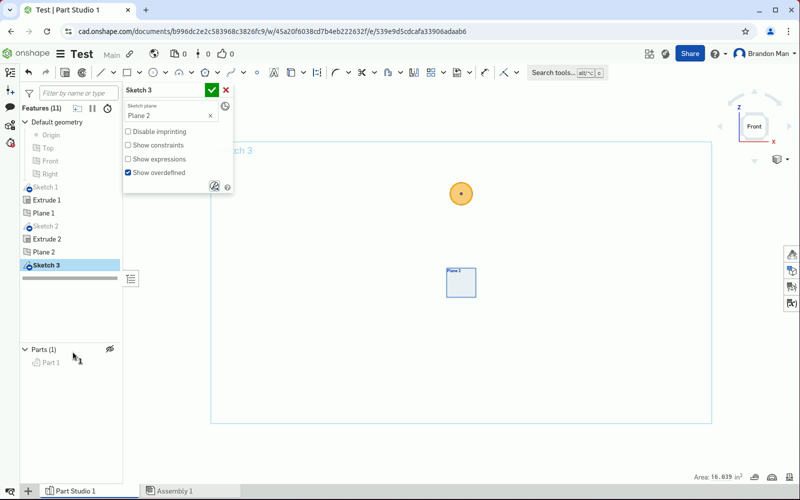
key(shift+y)
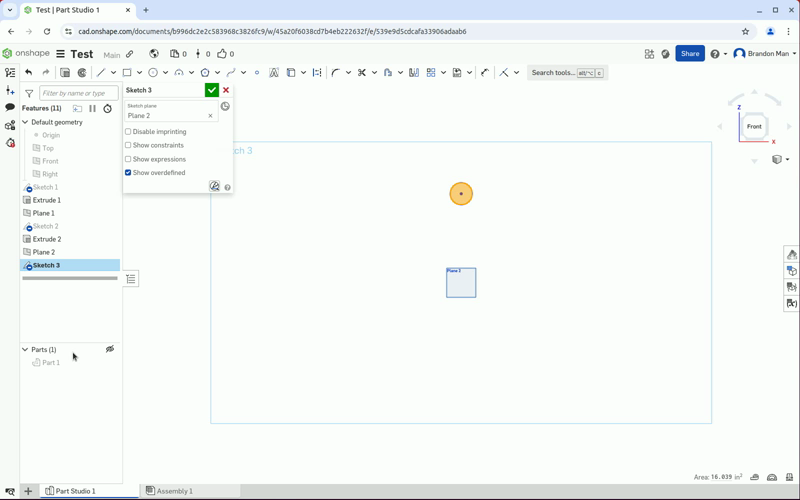
key(shift+e)
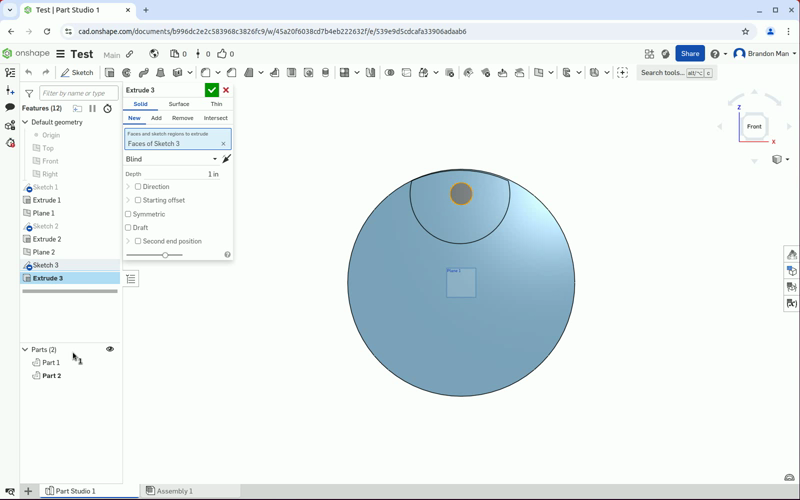
mouse_move(143, 106)
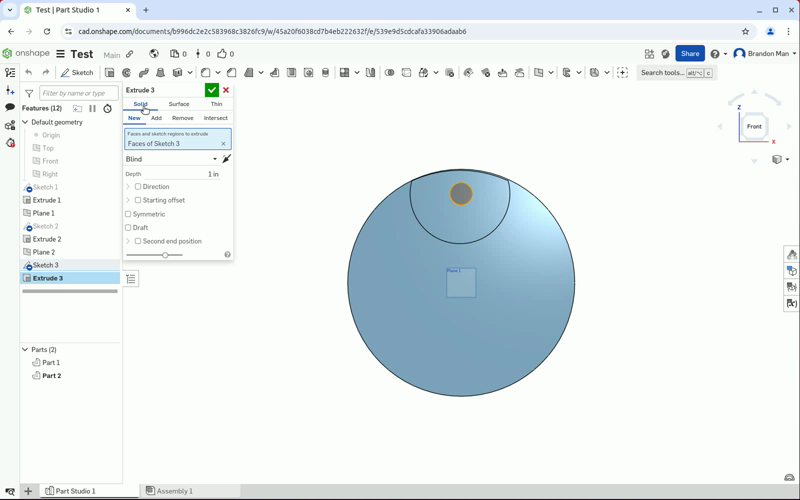
click(143, 106)
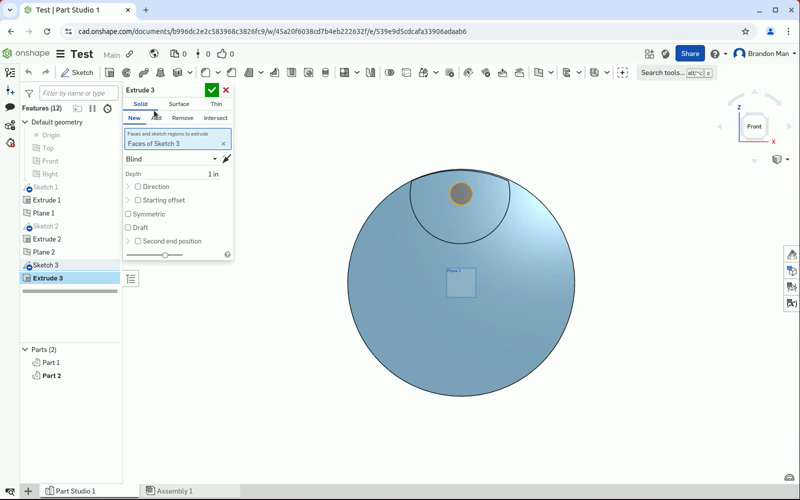
mouse_move(186, 120)
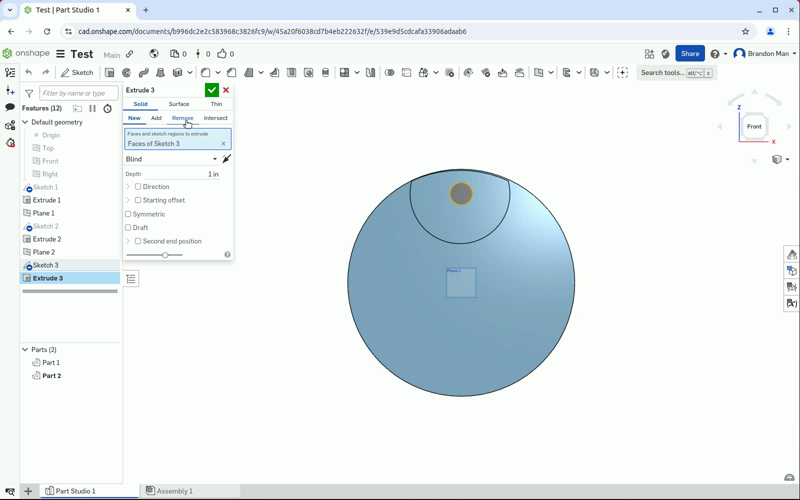
click(186, 120)
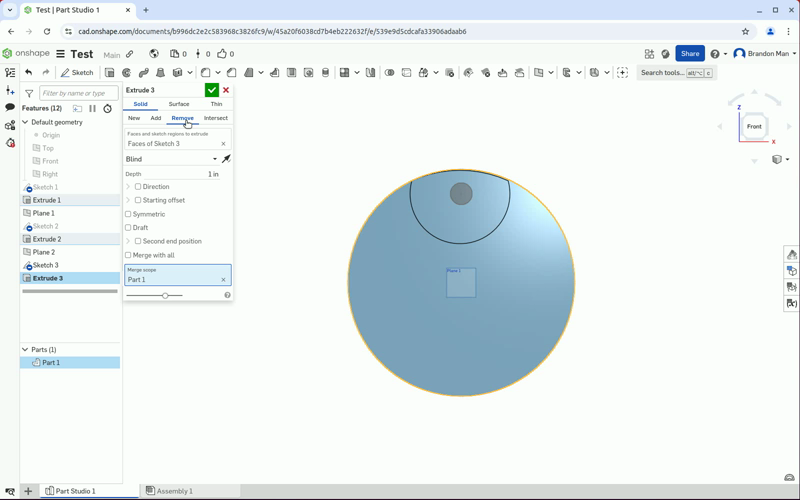
key(tab, 4)
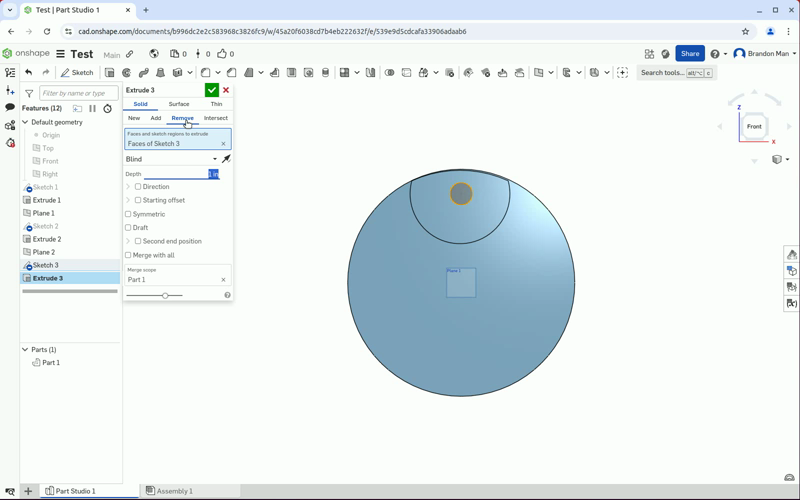
text(5.536)
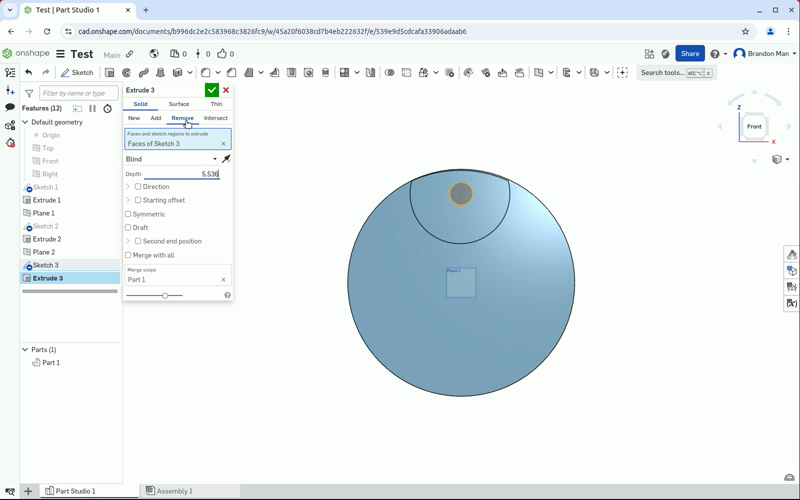
key(tab, 6)
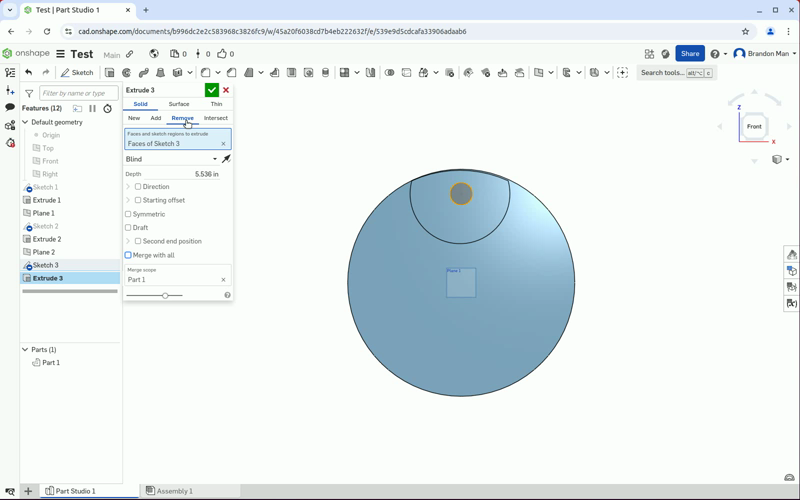
key(space)
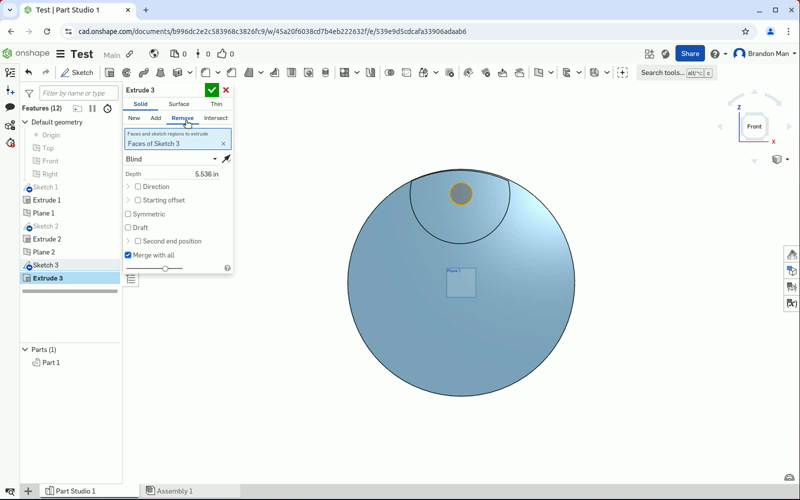
key(enter)
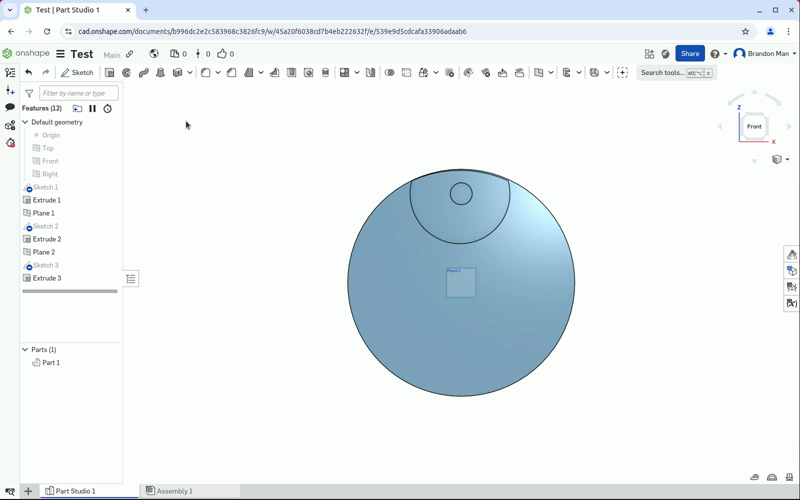
key(shift+h)
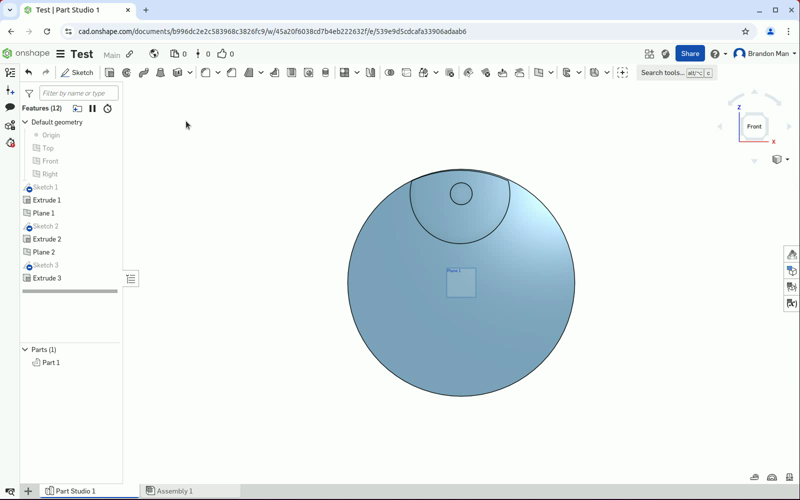
key(shift+h)
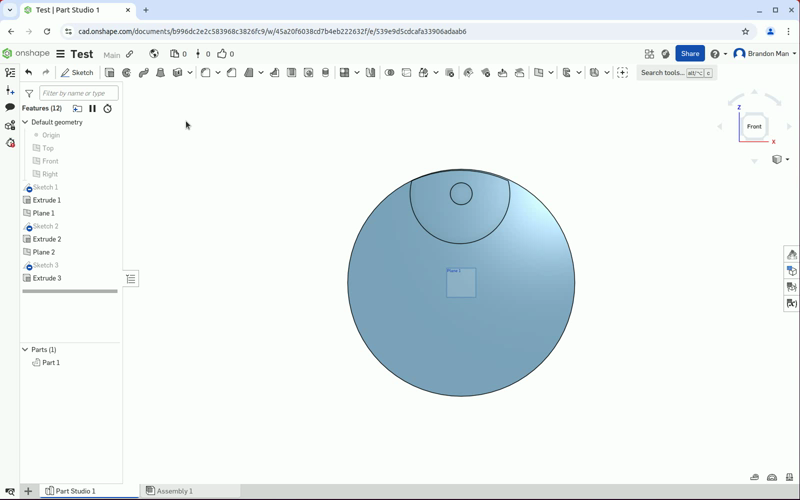
mouse_move(73, 189)
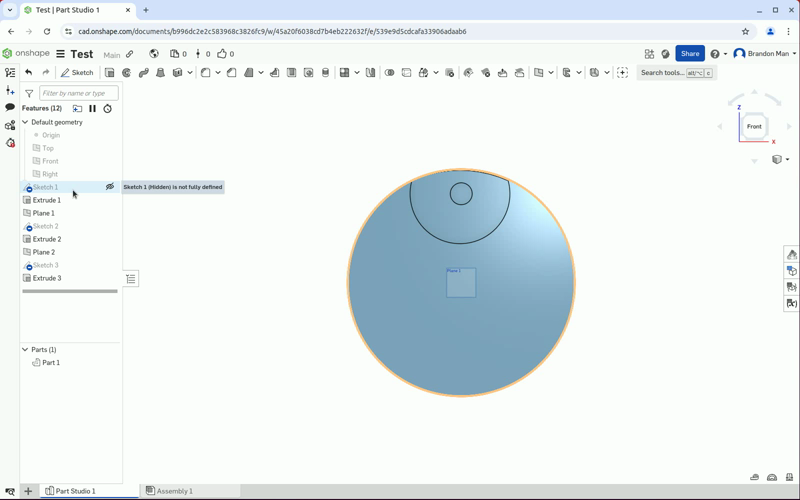
click(73, 189)
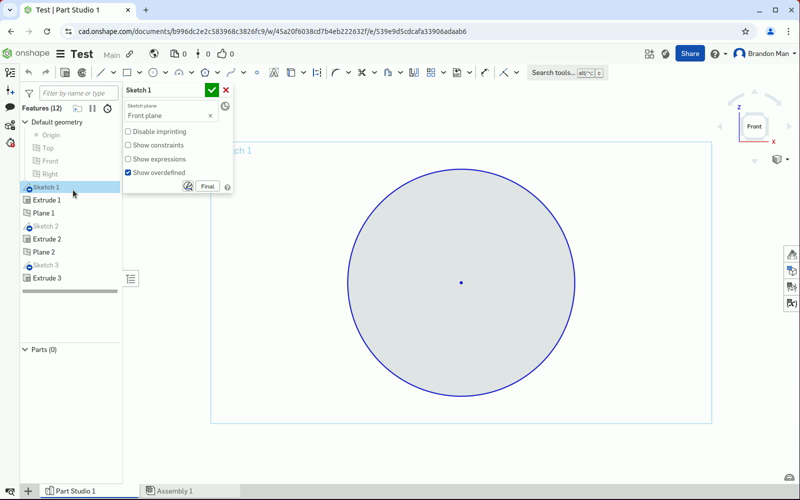
mouse_move(229, 92)
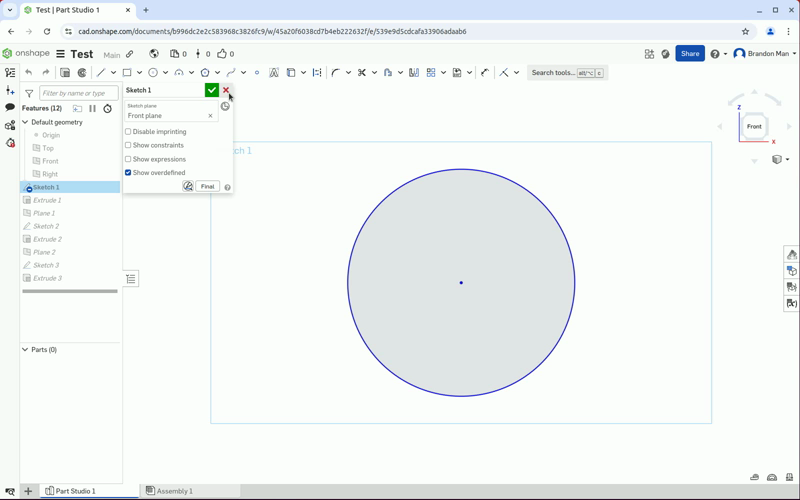
click(229, 92)
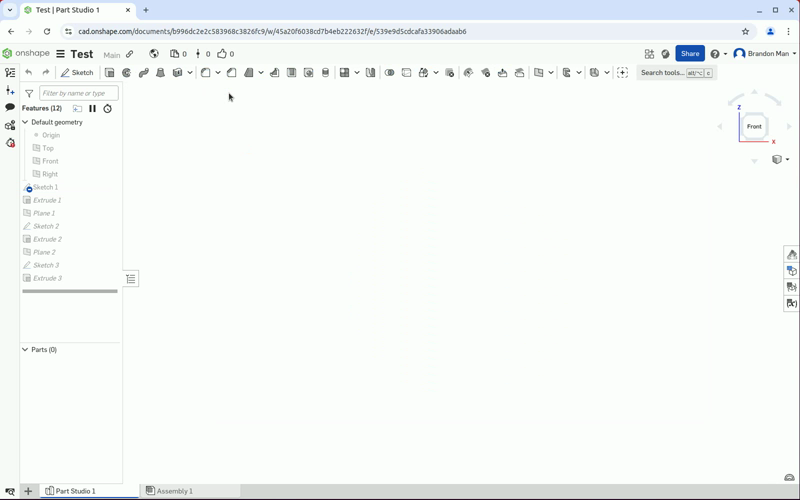
key(shift+s)
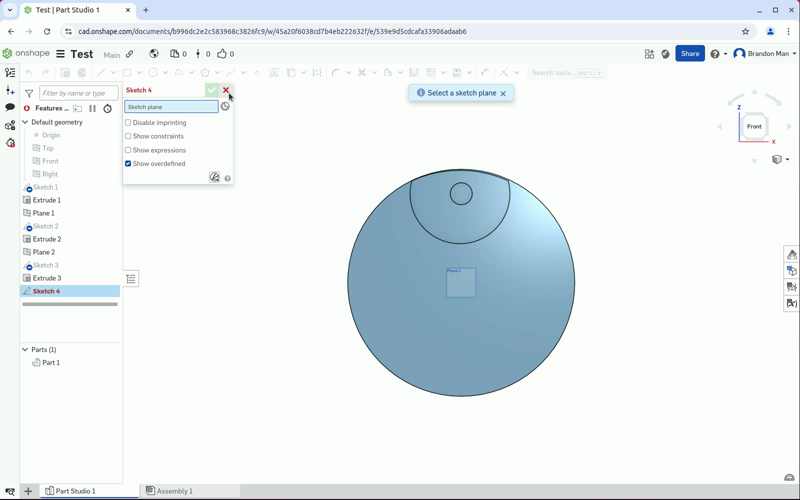
mouse_move(73, 215)
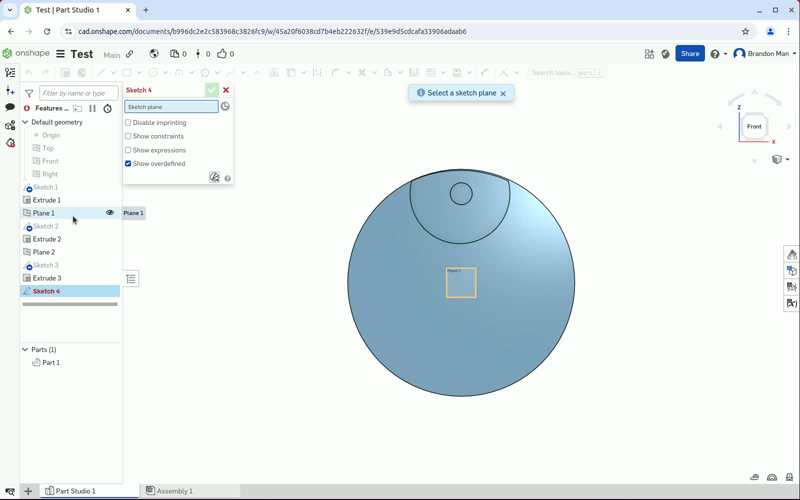
click(73, 215)
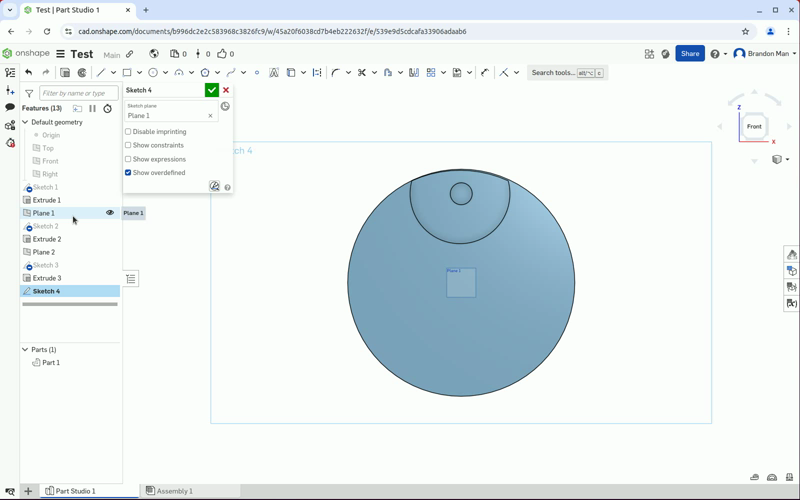
mouse_move(73, 352)
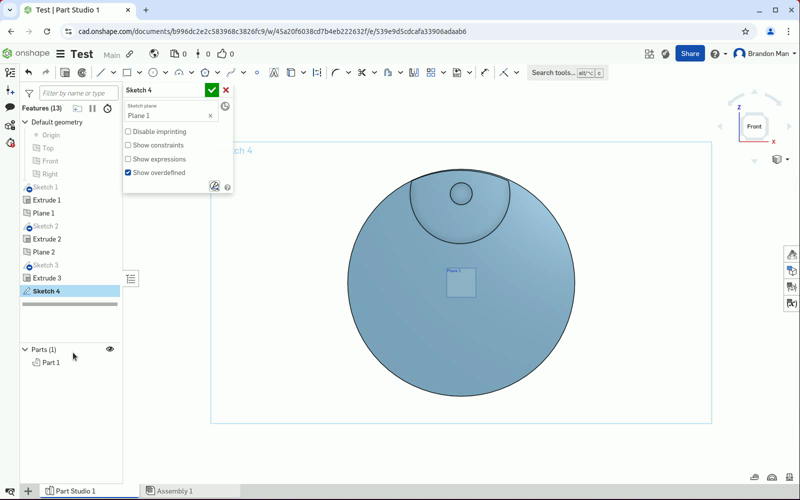
key(y)
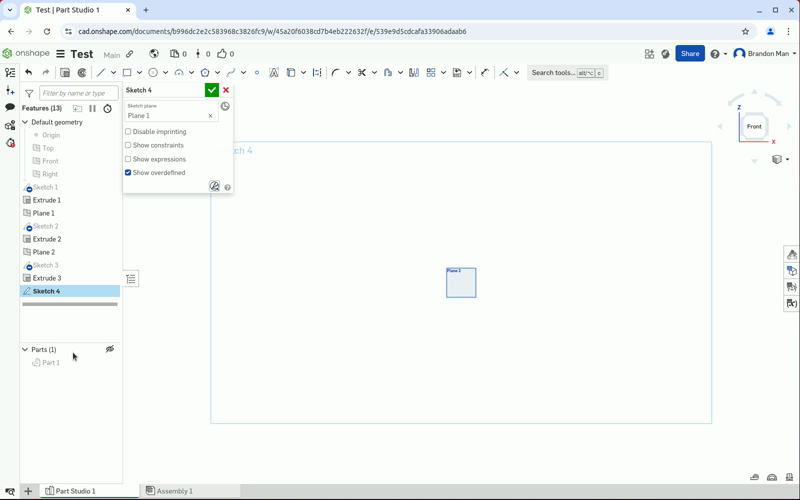
key(a)
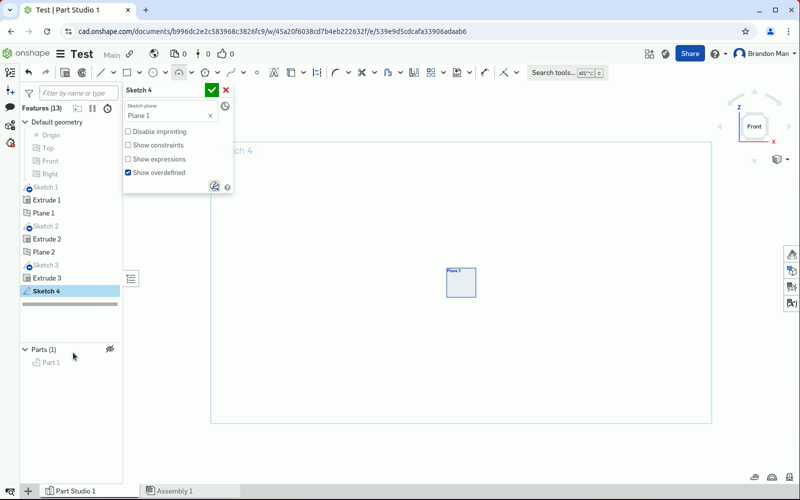
key_down(shift)
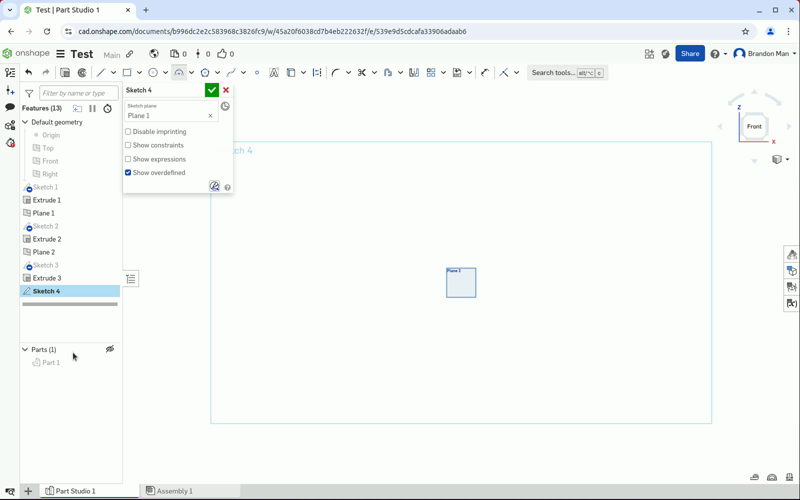
mouse_move(349, 300)
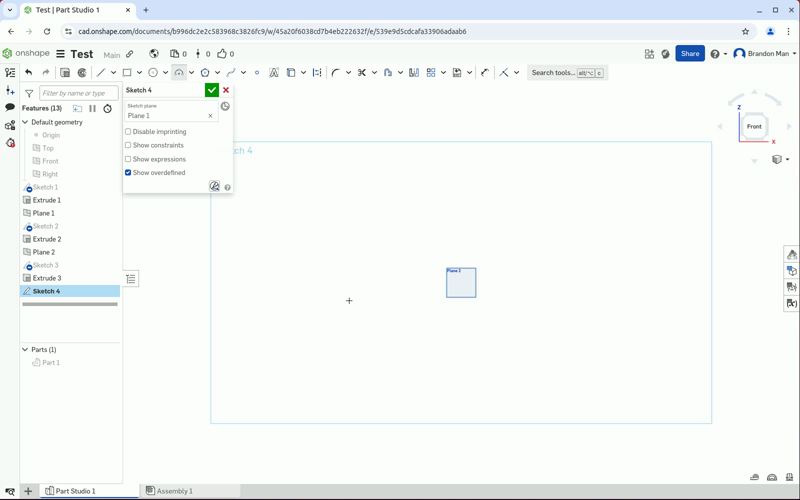
click(349, 300)
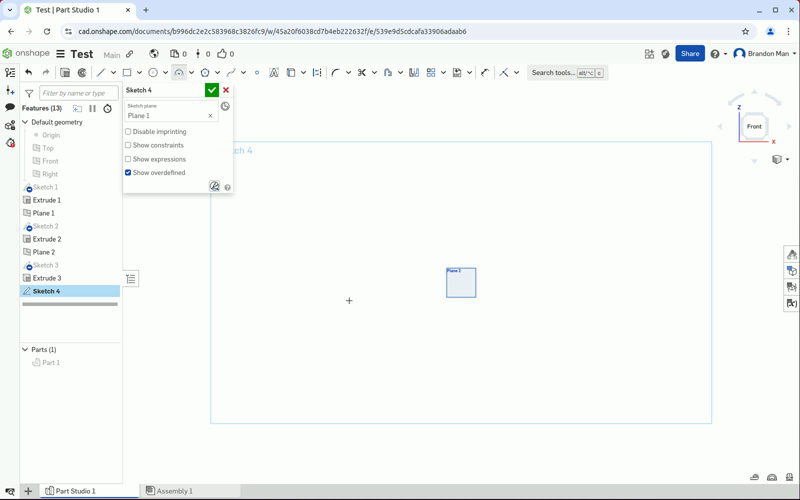
key_up(shift)
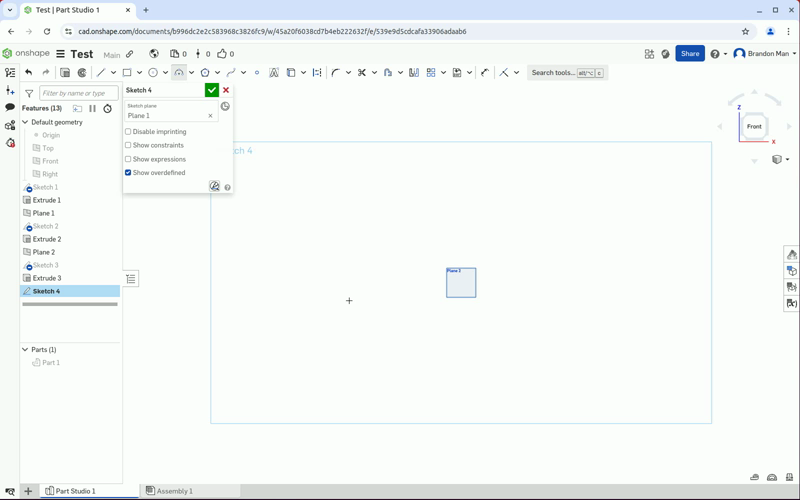
key_down(shift)
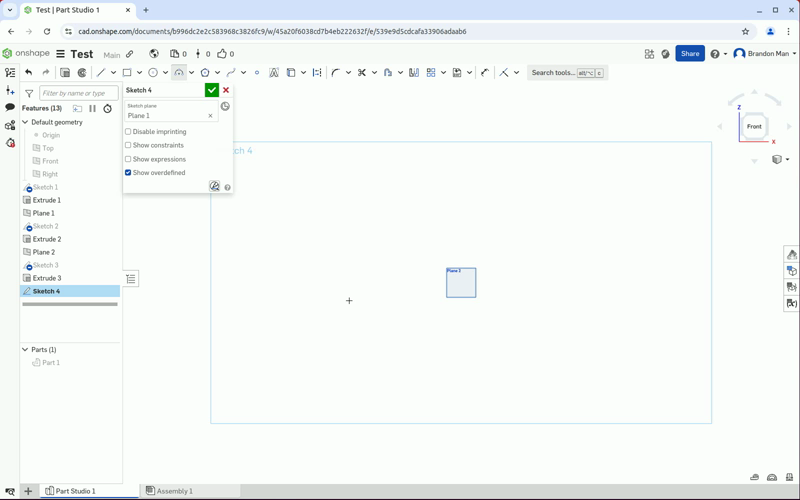
mouse_move(405, 381)
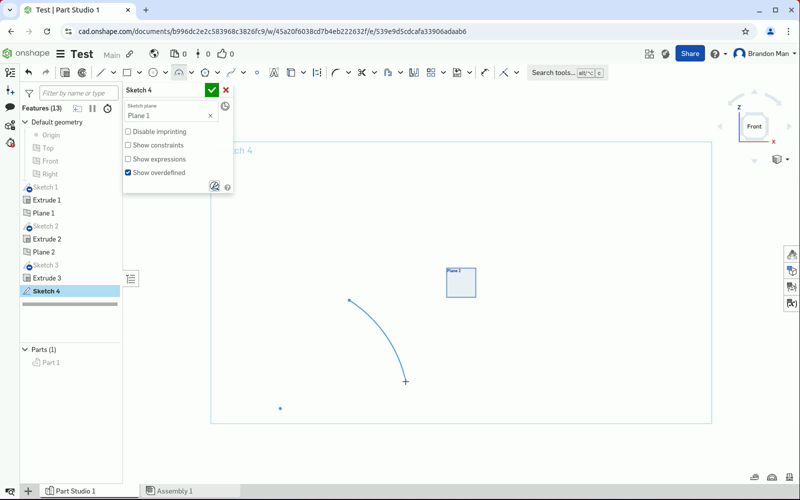
click(405, 381)
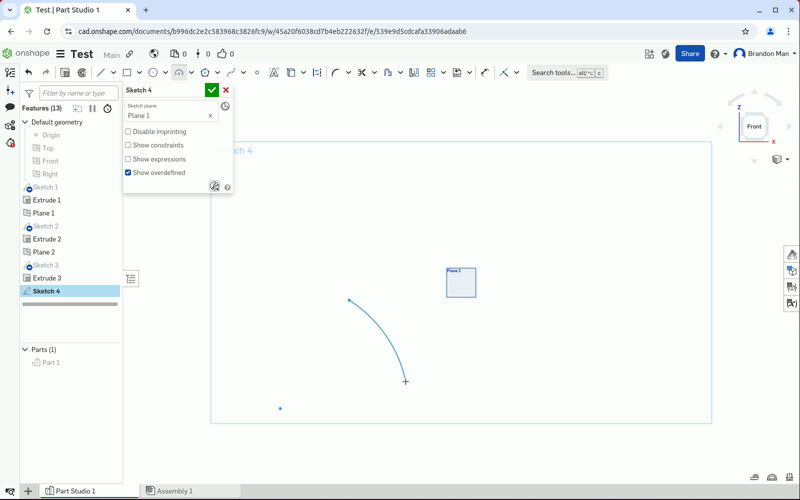
mouse_move(368, 347)
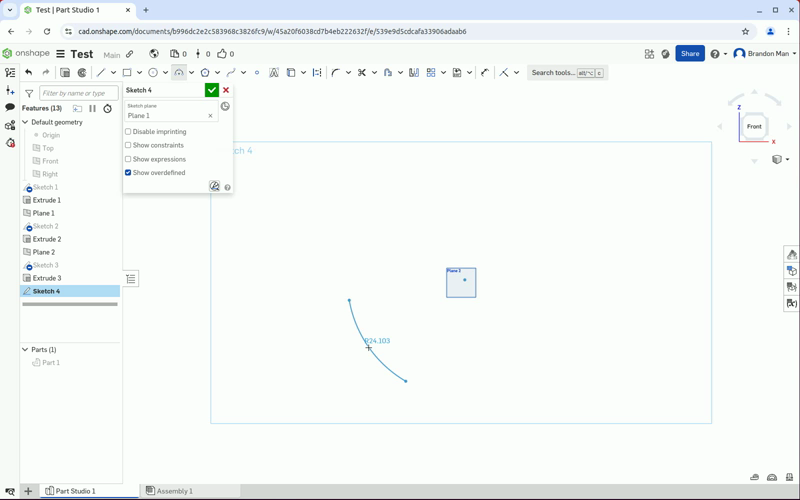
click(368, 347)
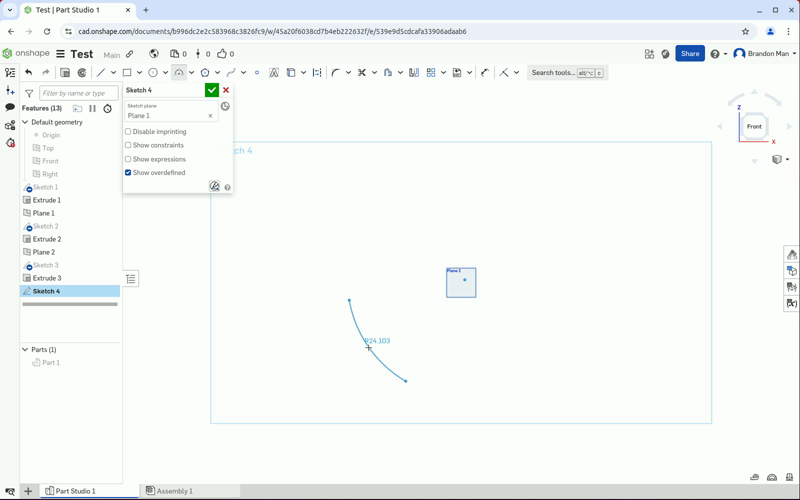
key_up(shift)
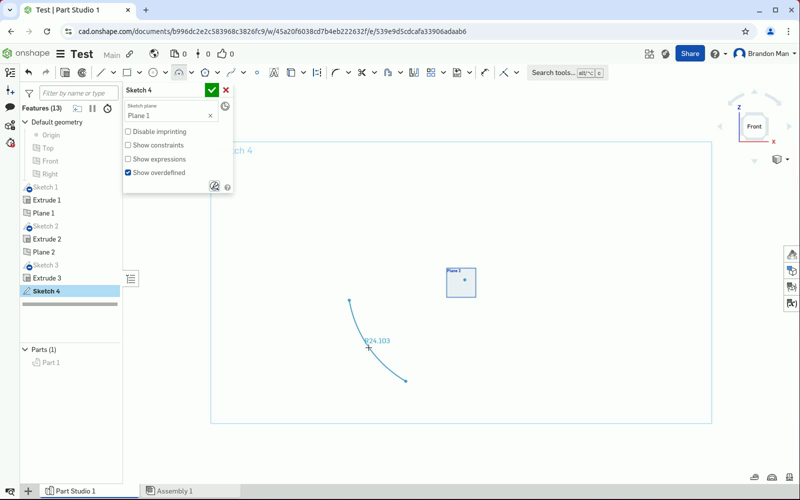
mouse_move(405, 381)
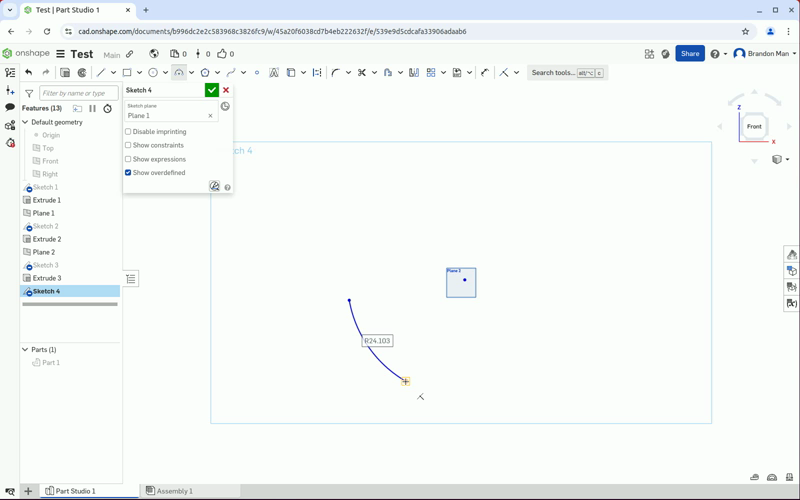
click(405, 381)
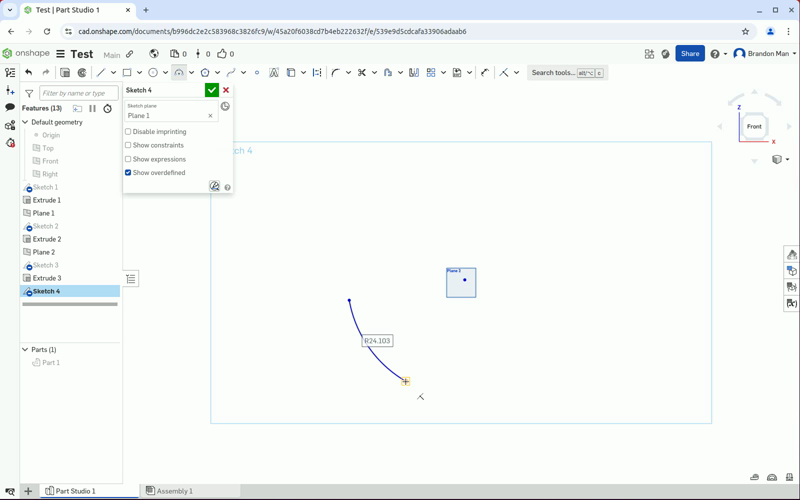
mouse_move(349, 300)
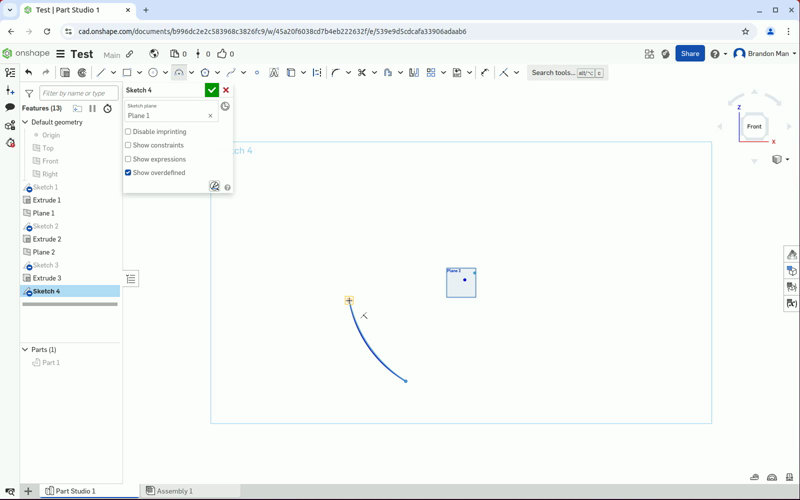
click(349, 300)
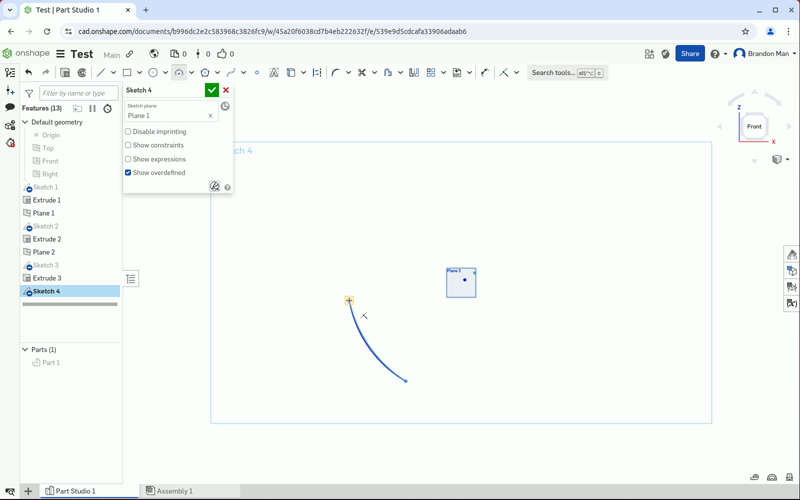
key_down(shift)
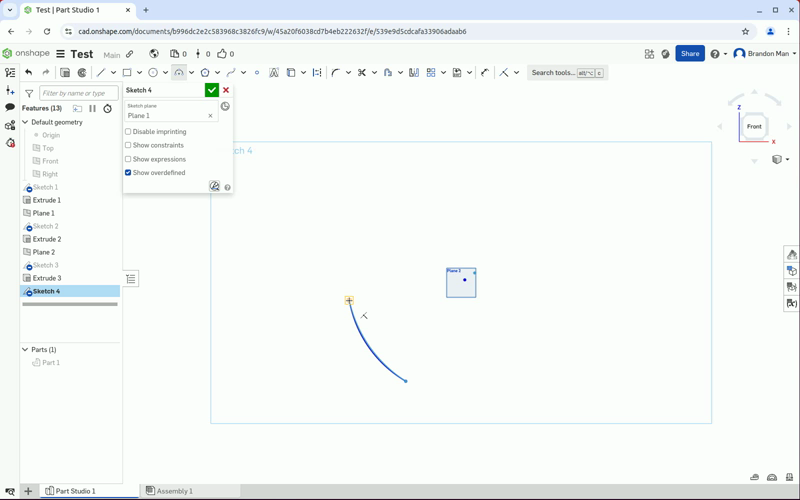
mouse_move(430, 304)
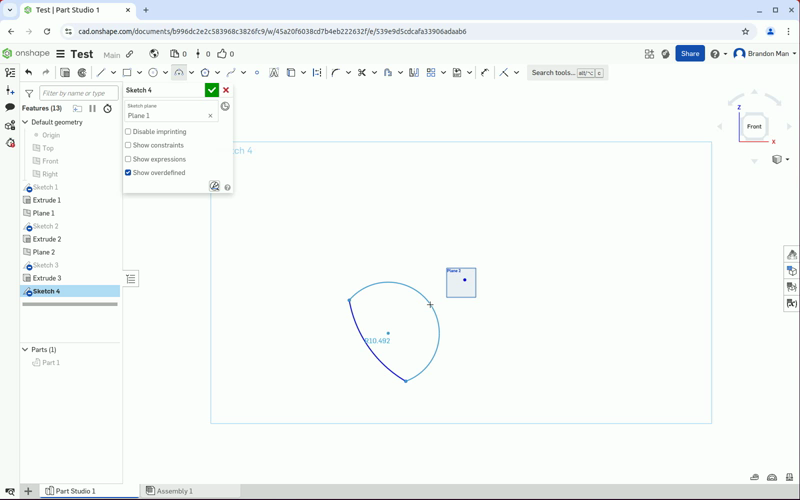
click(430, 304)
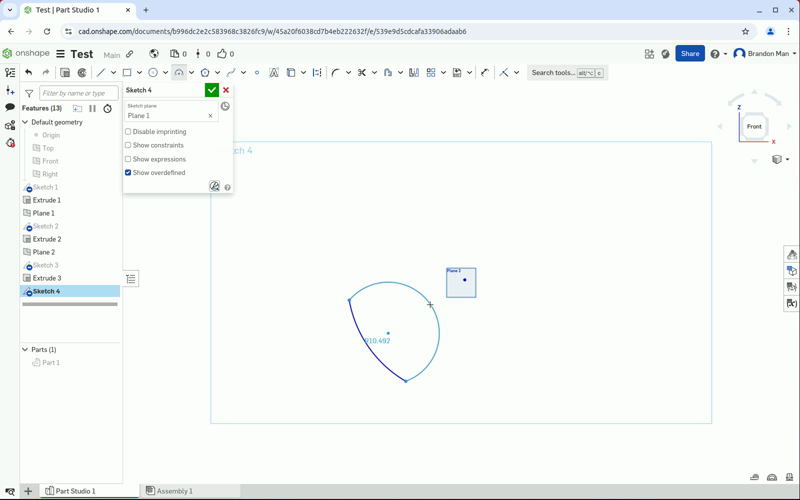
key_up(shift)
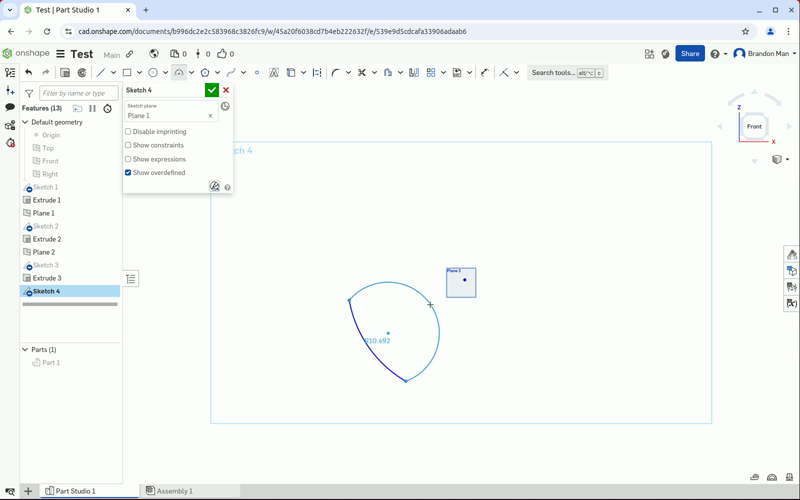
key(esc)
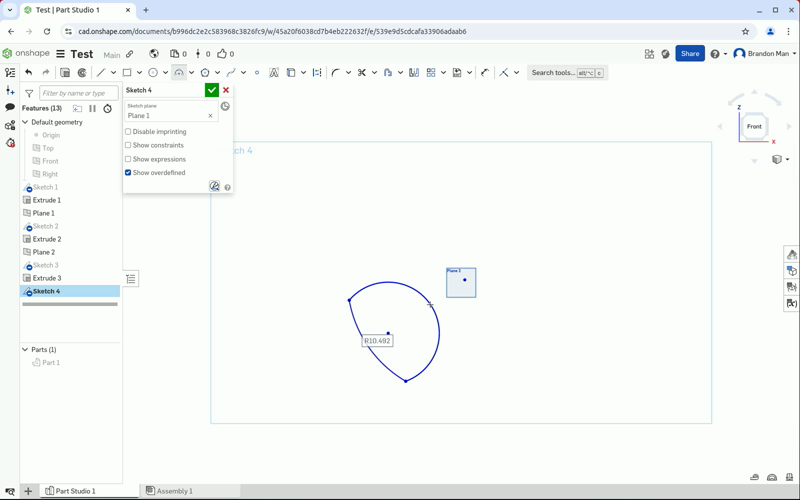
mouse_move(407, 340)
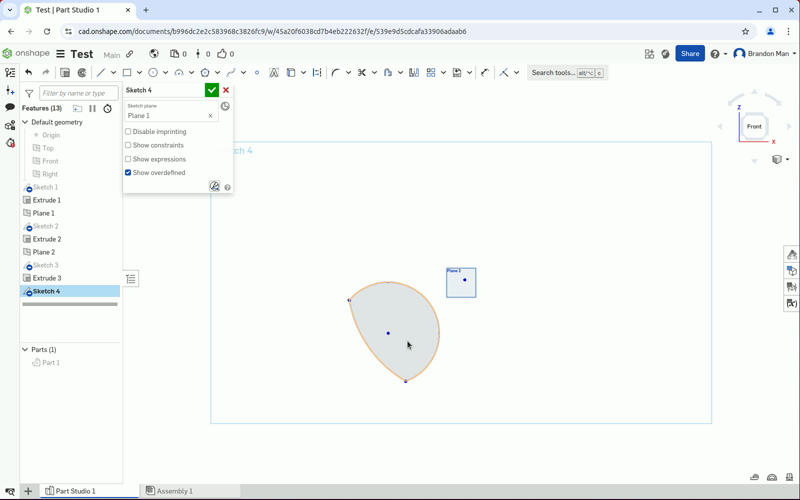
click(407, 340)
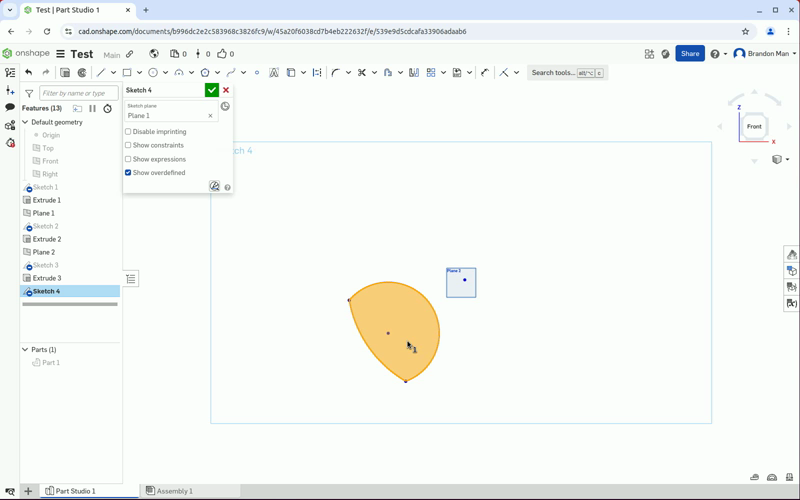
mouse_move(73, 352)
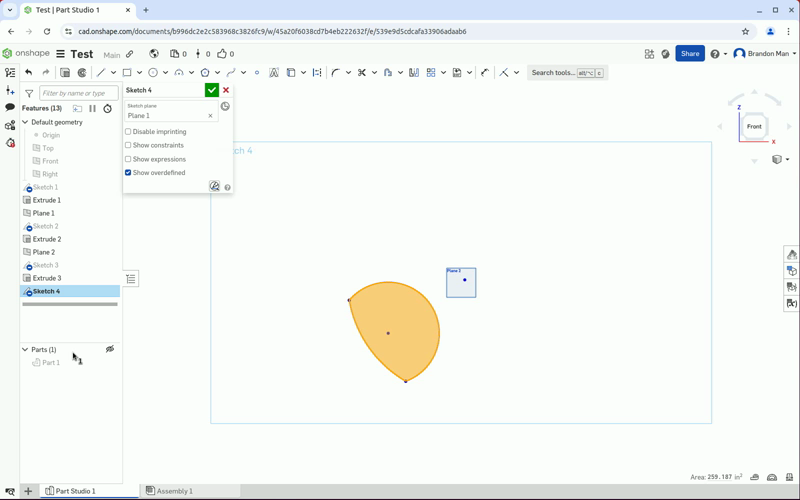
key(shift+y)
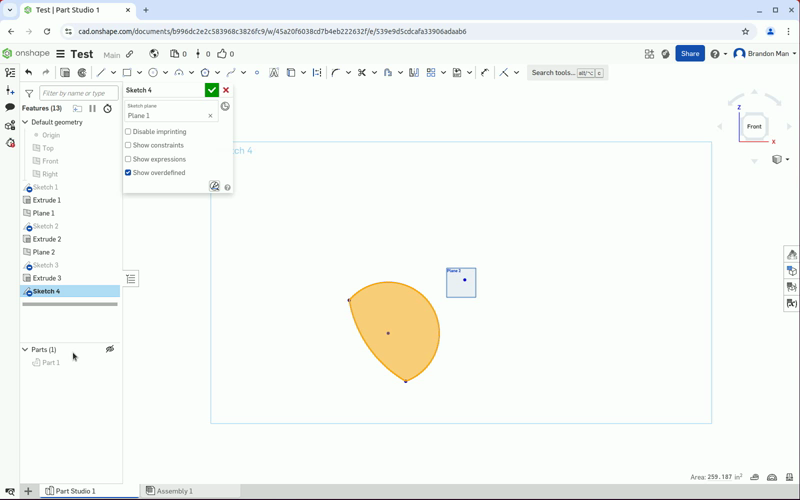
key(shift+e)
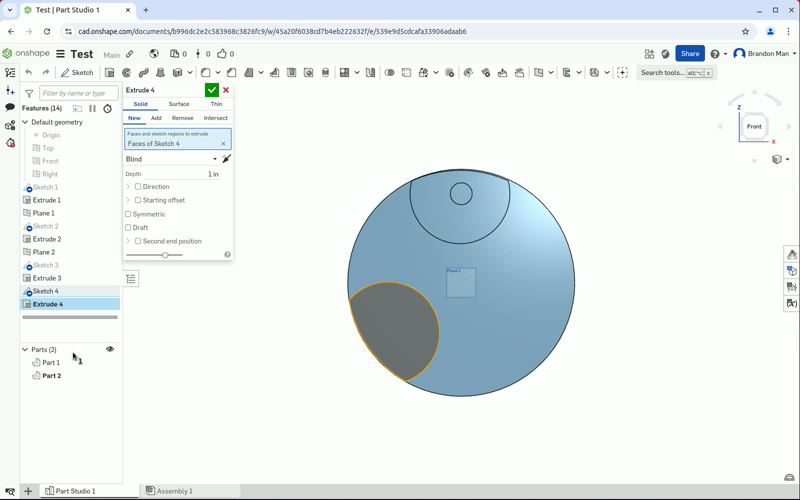
mouse_move(143, 106)
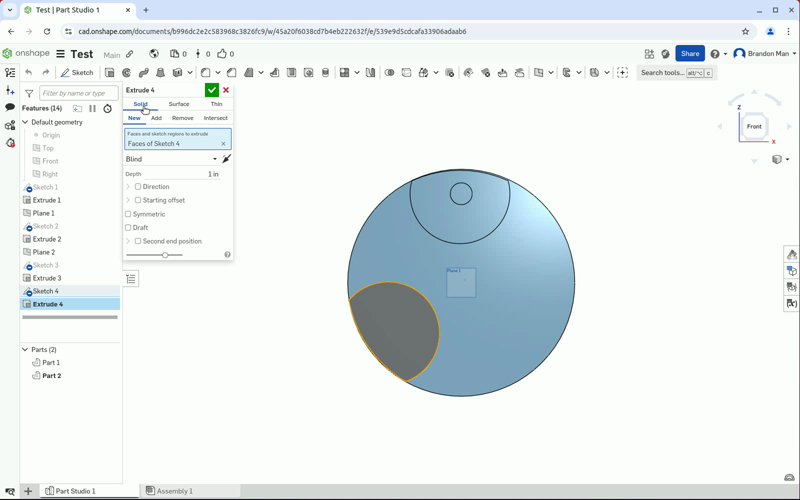
click(143, 106)
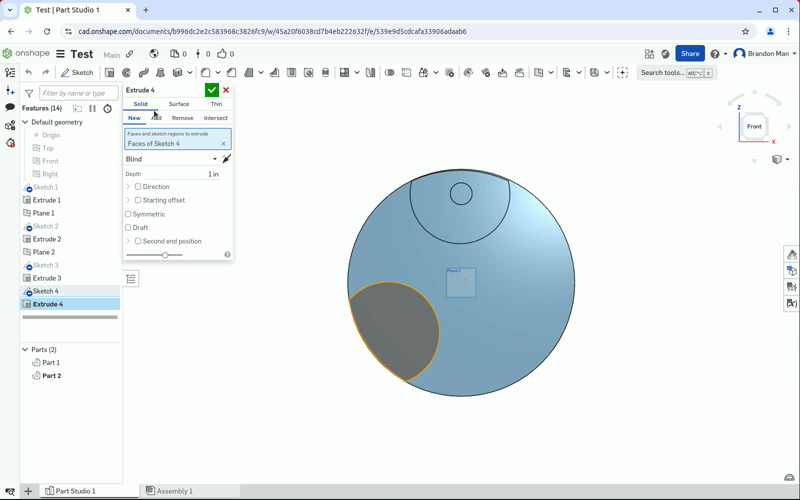
mouse_move(186, 120)
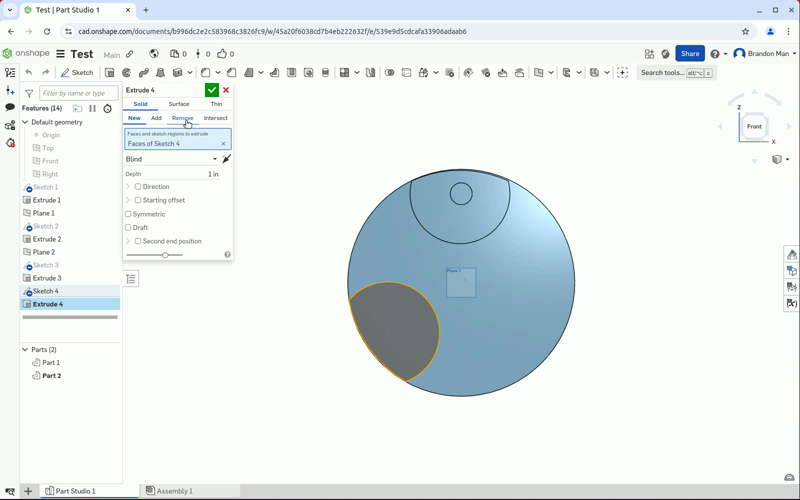
click(186, 120)
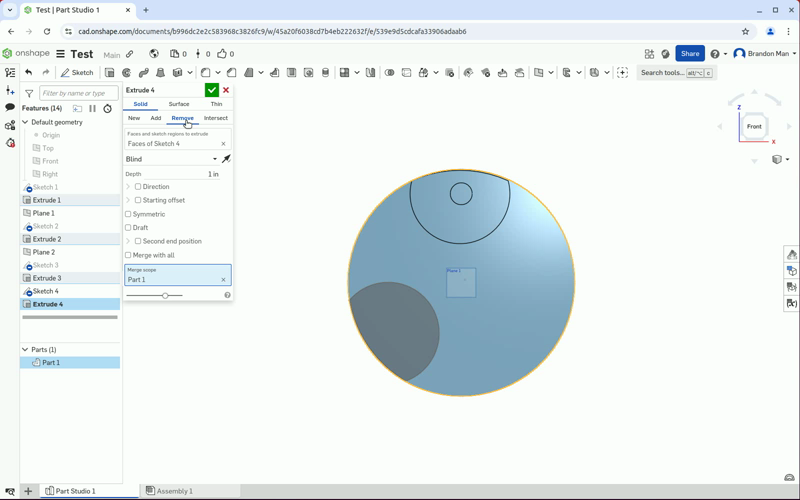
key(tab, 4)
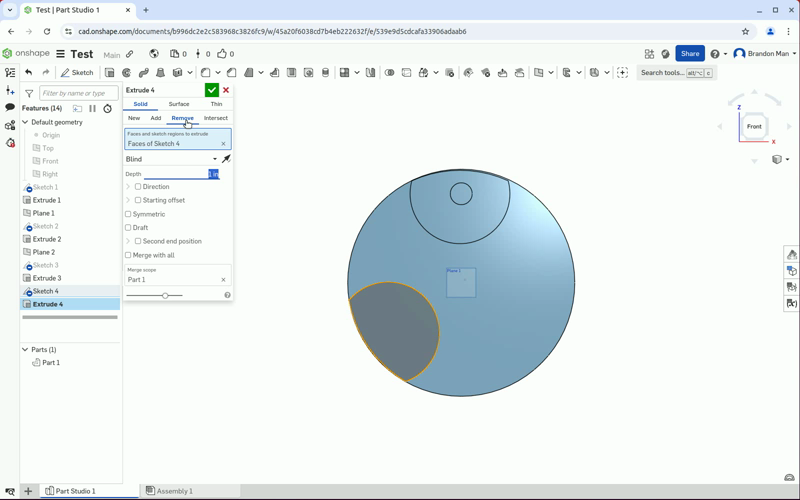
text(5.536)
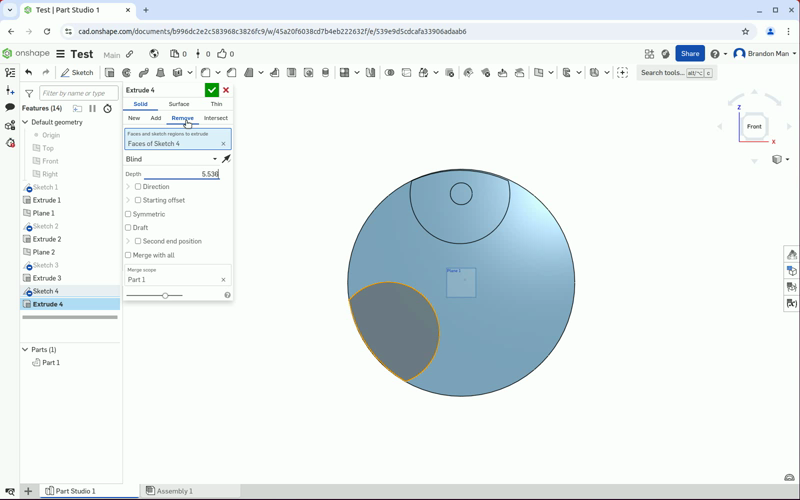
key(tab, 6)
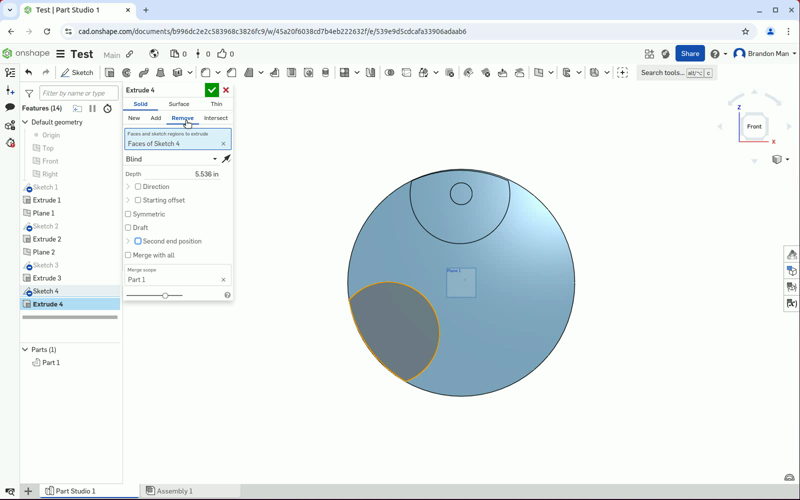
key(space)
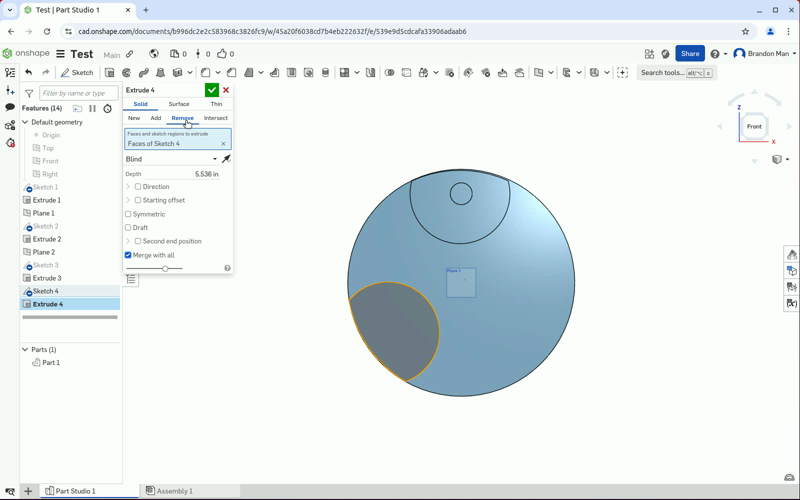
key(enter)
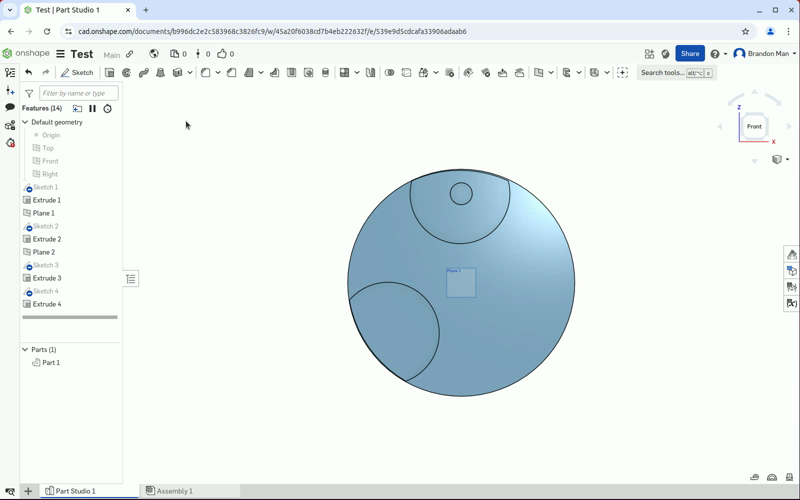
key(shift+h)
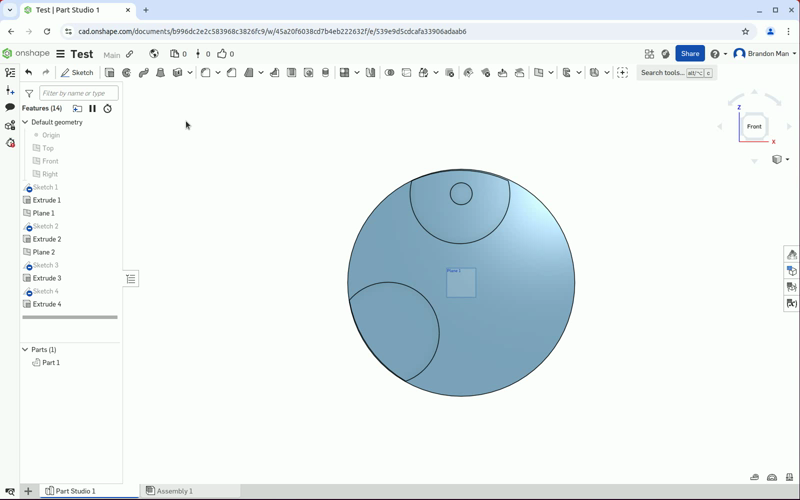
key(shift+h)
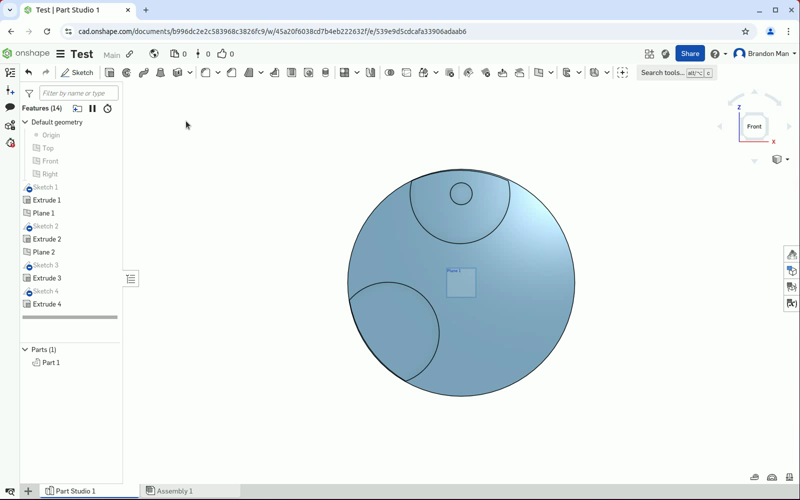
key(shift+7)
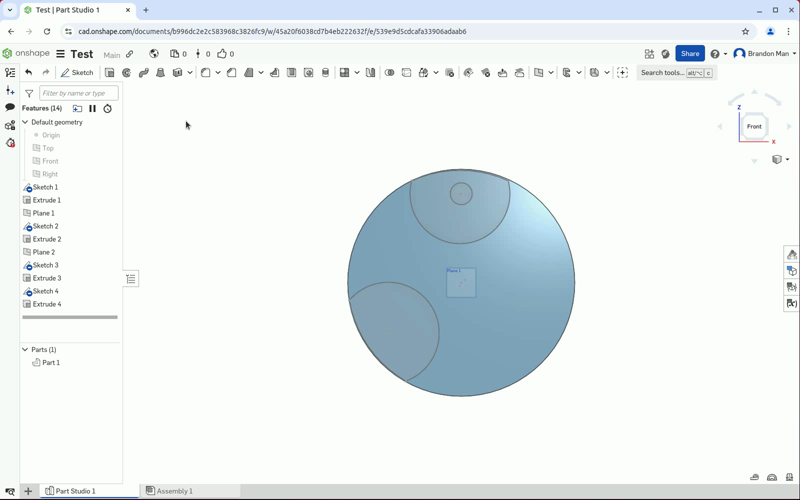
key(left, 2)
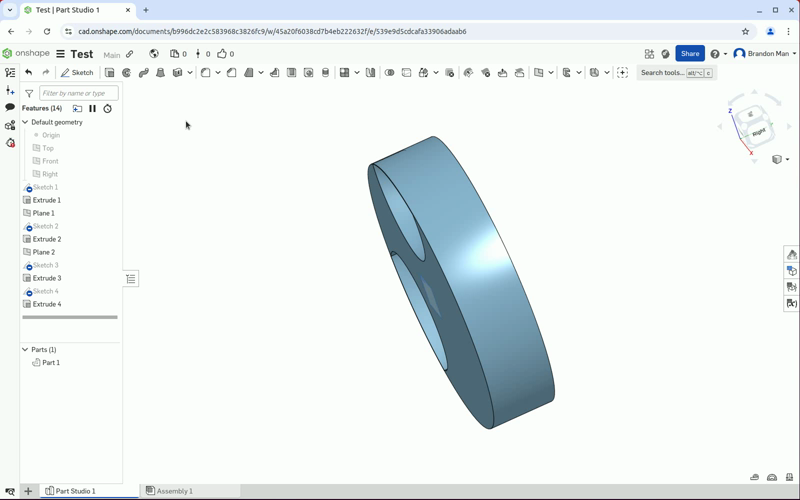
key(down, 2)
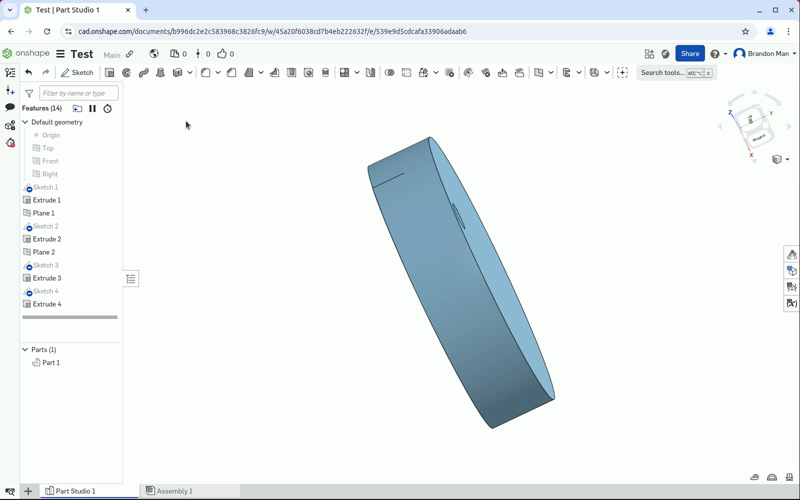
key(up, 2)
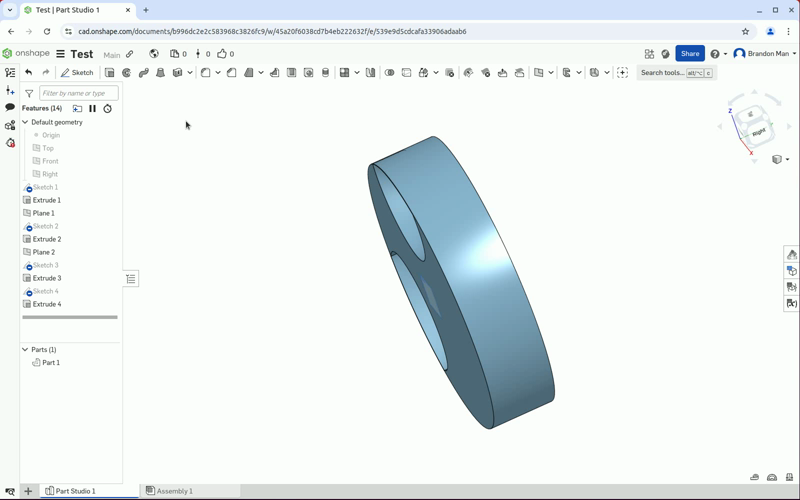
key(right, 2)
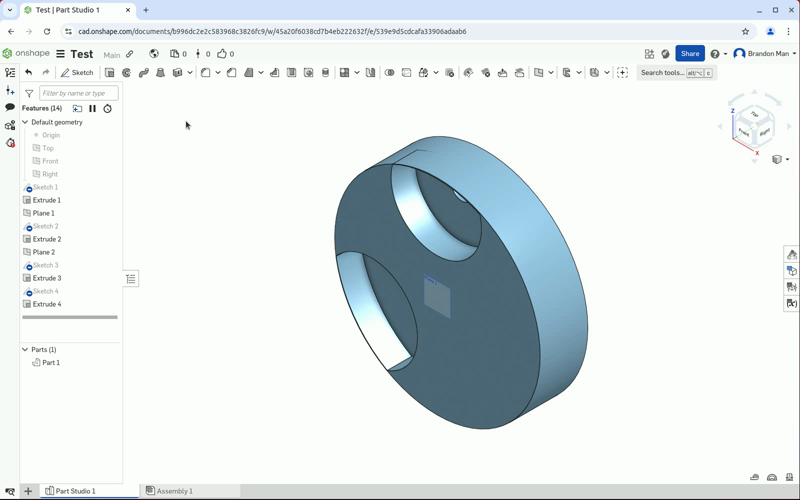
mouse_move(73, 189)
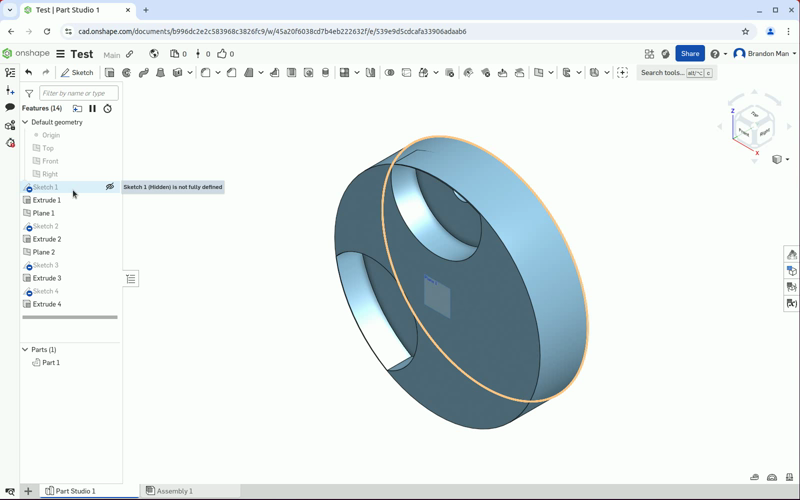
click(73, 189)